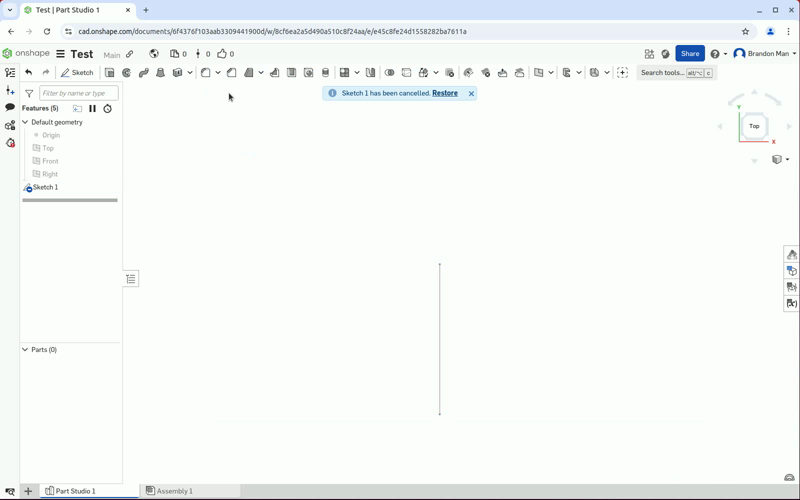
key(shift+h)
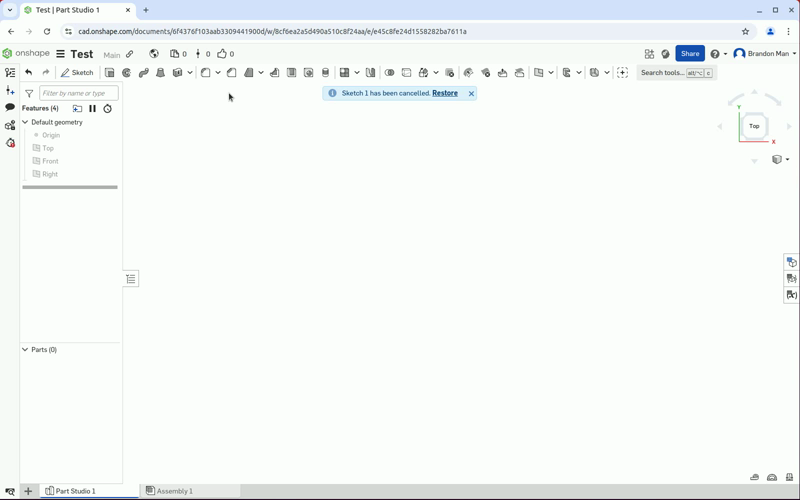
mouse_move(73, 352)
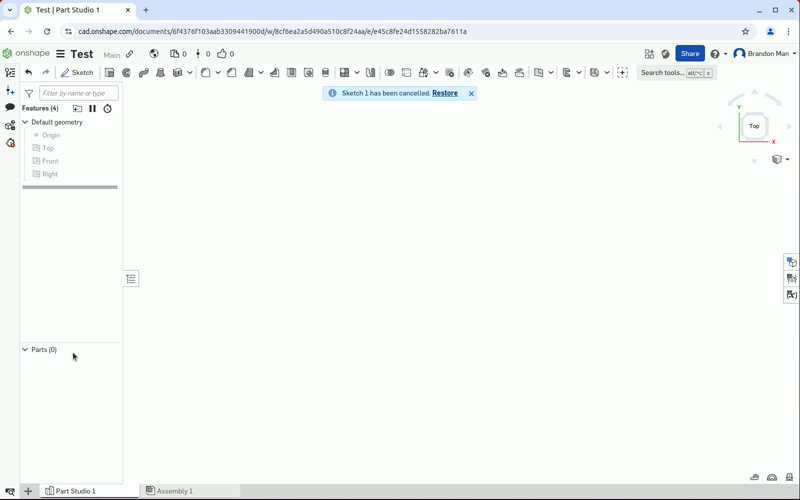
key(y)
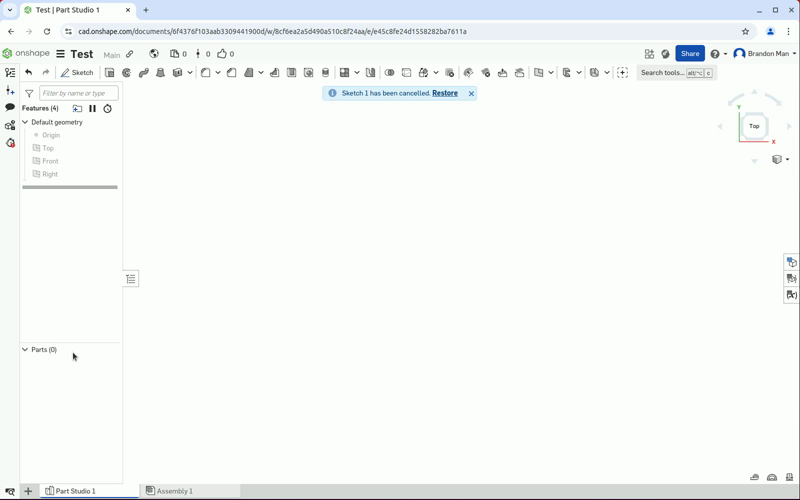
key(shift+p)
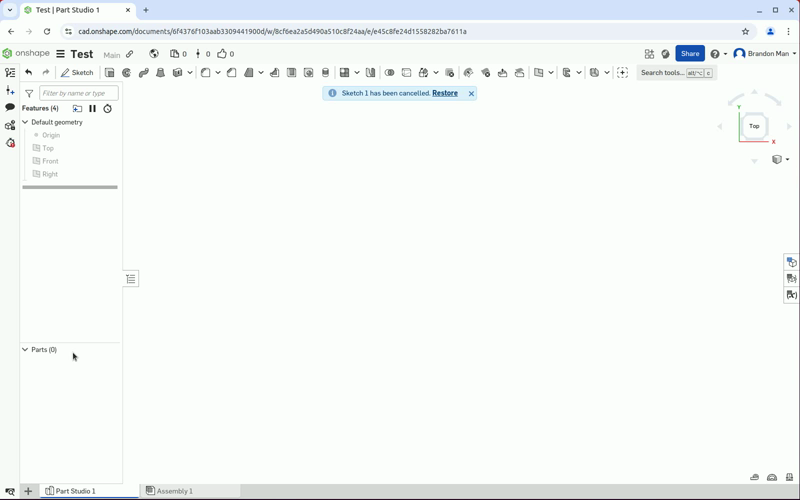
key(space)
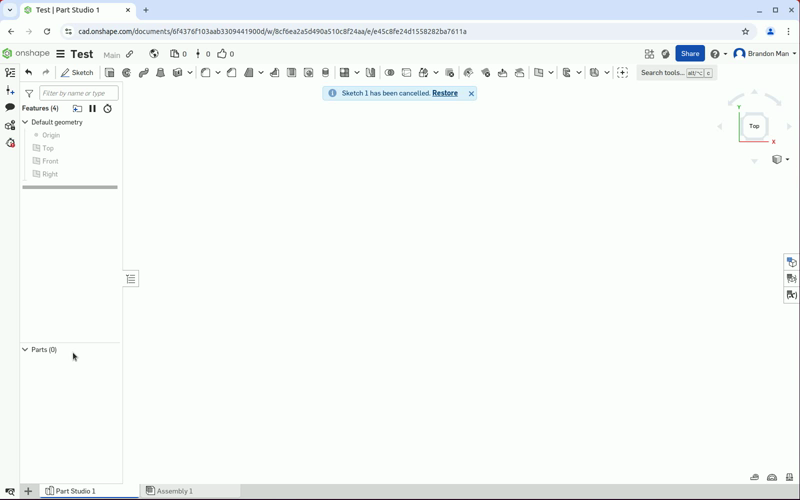
key_down(shift)
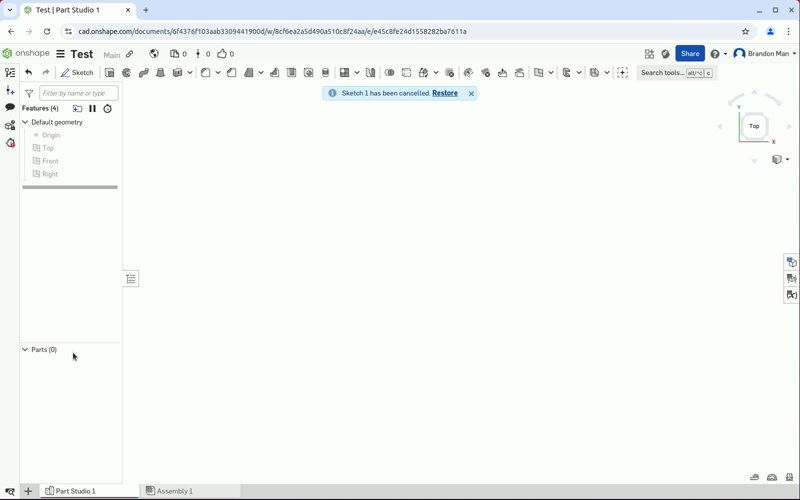
key(up)
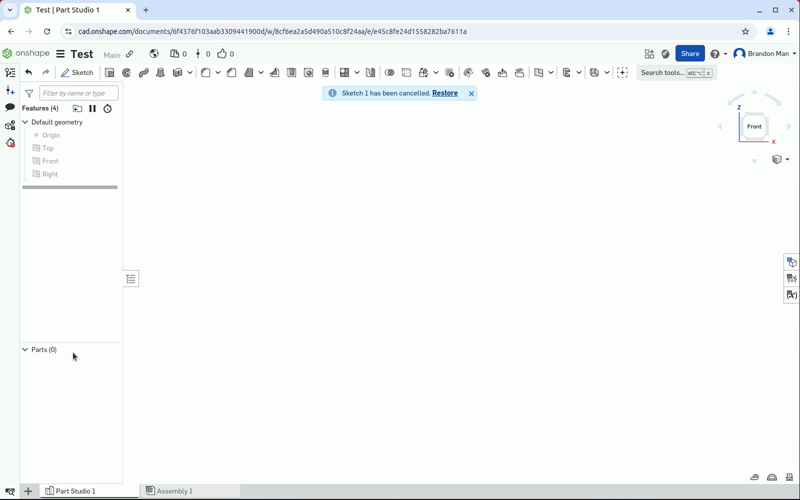
key_up(shift)
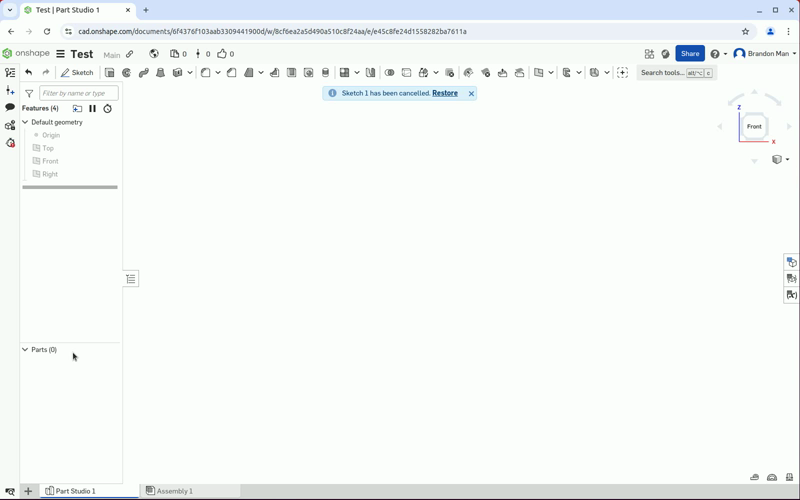
mouse_move(73, 352)
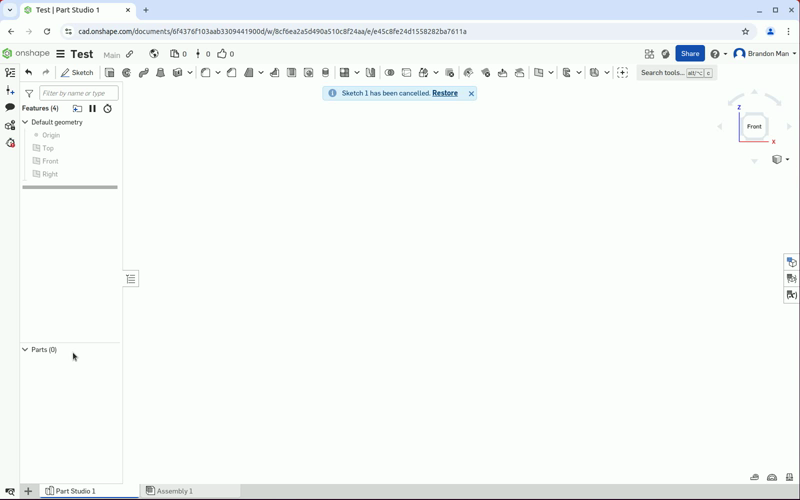
key(shift+y)
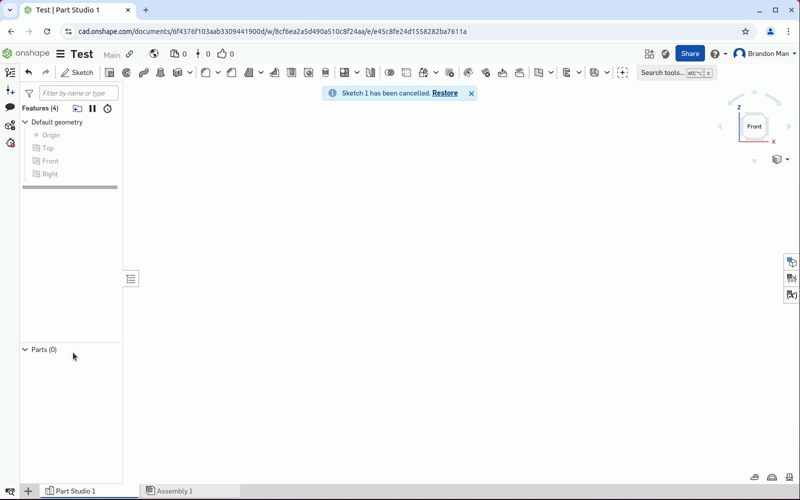
key(shift+s)
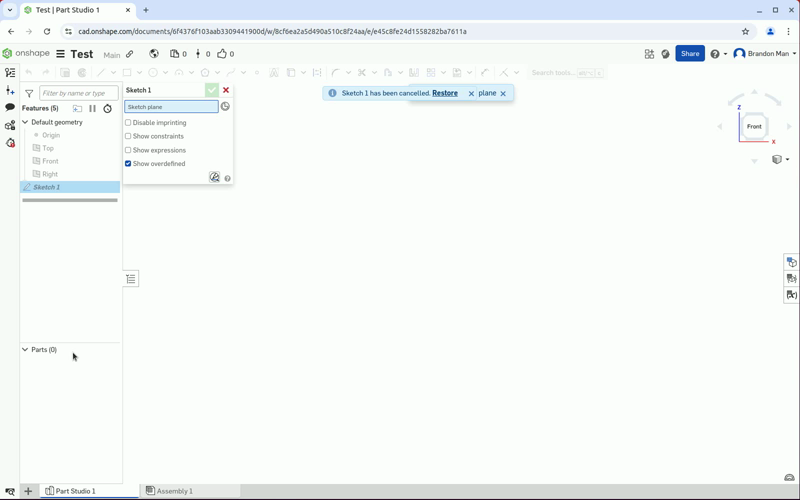
mouse_move(73, 163)
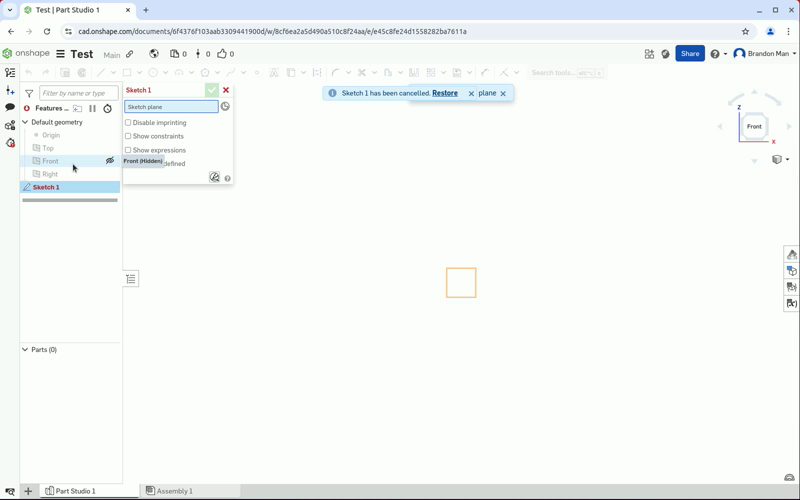
click(73, 163)
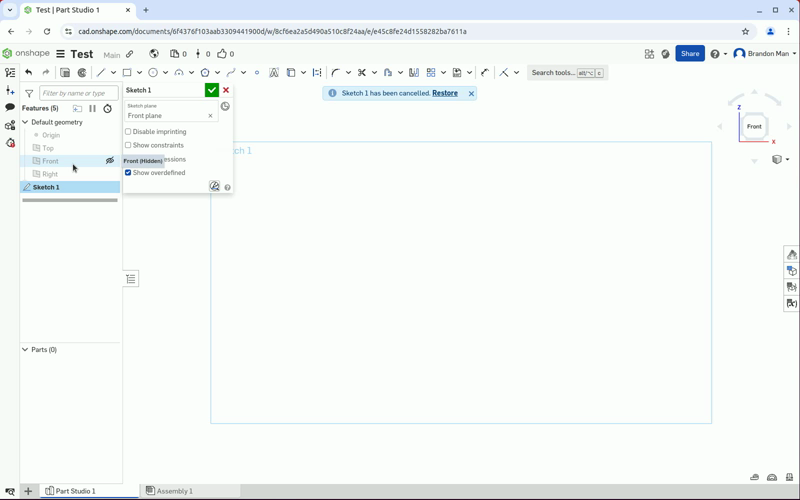
mouse_move(73, 352)
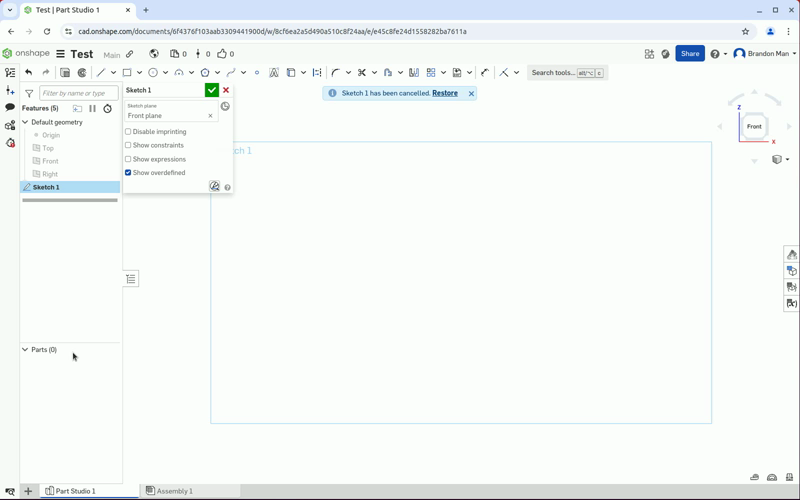
key(y)
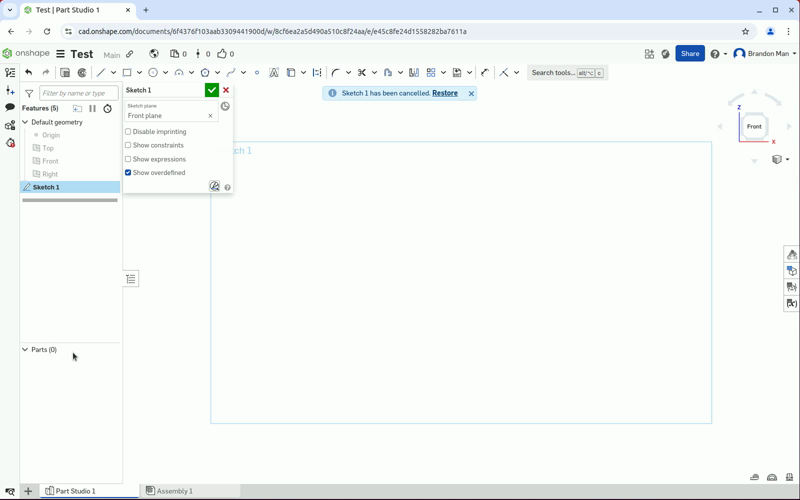
key(a)
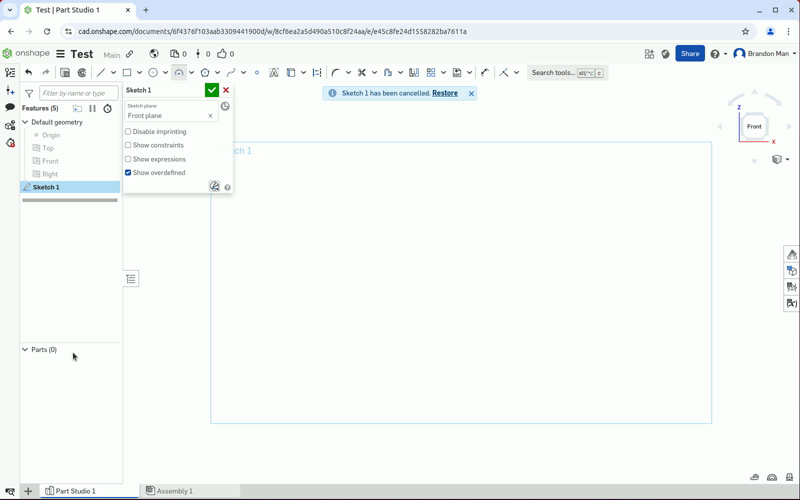
key_down(shift)
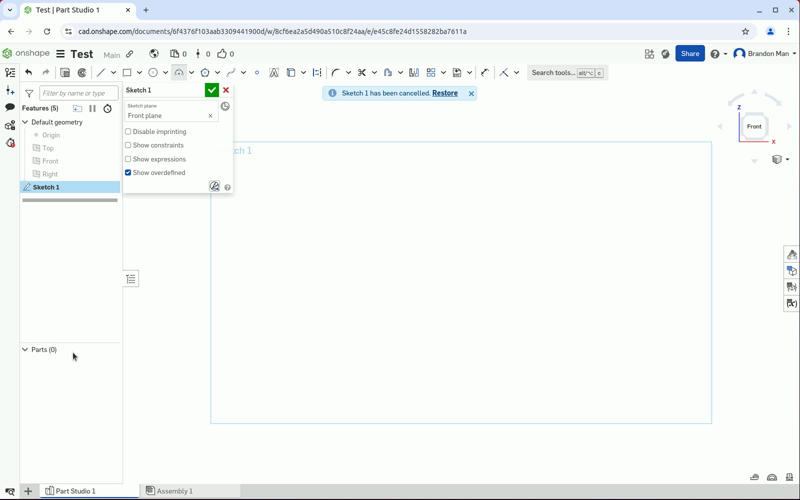
mouse_move(386, 287)
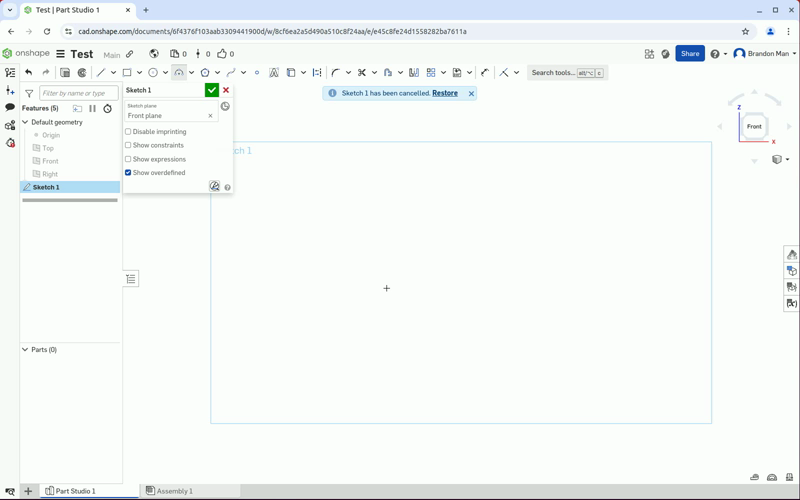
click(386, 287)
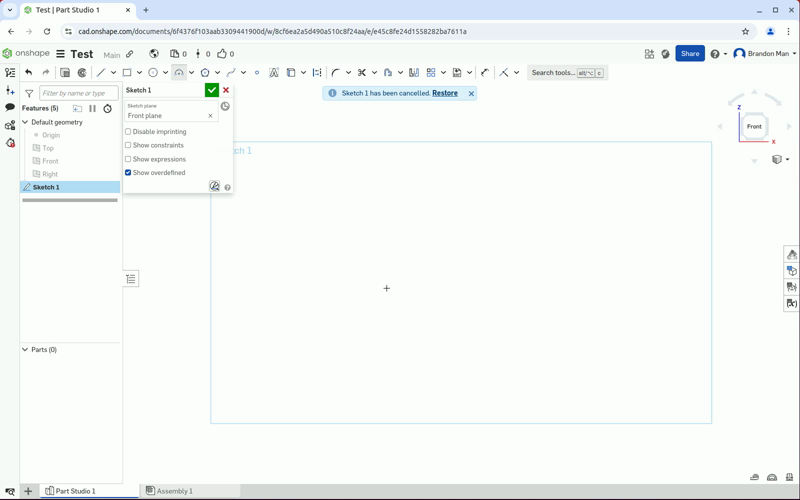
key_up(shift)
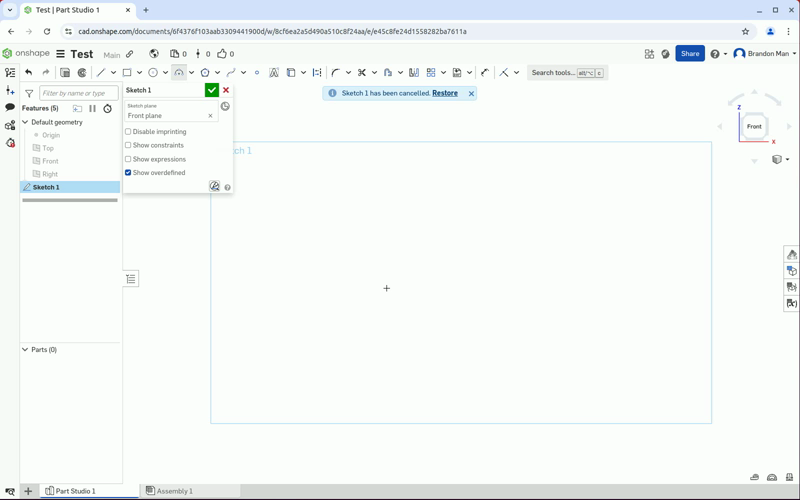
key_down(shift)
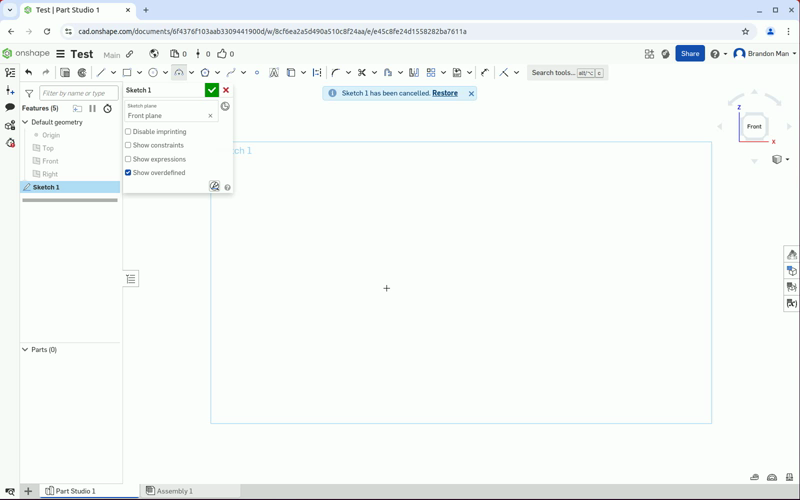
mouse_move(419, 345)
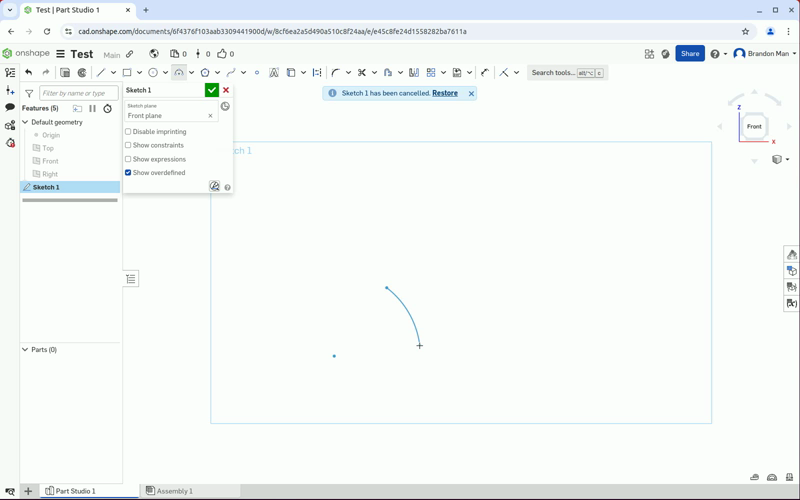
click(419, 345)
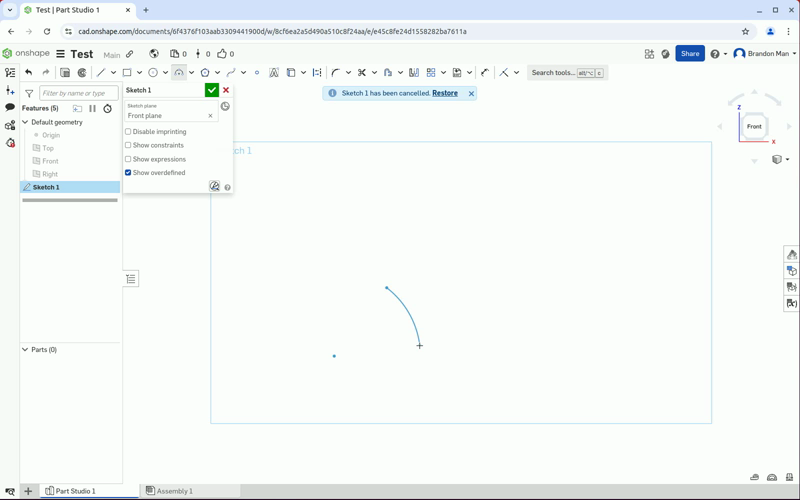
mouse_move(423, 304)
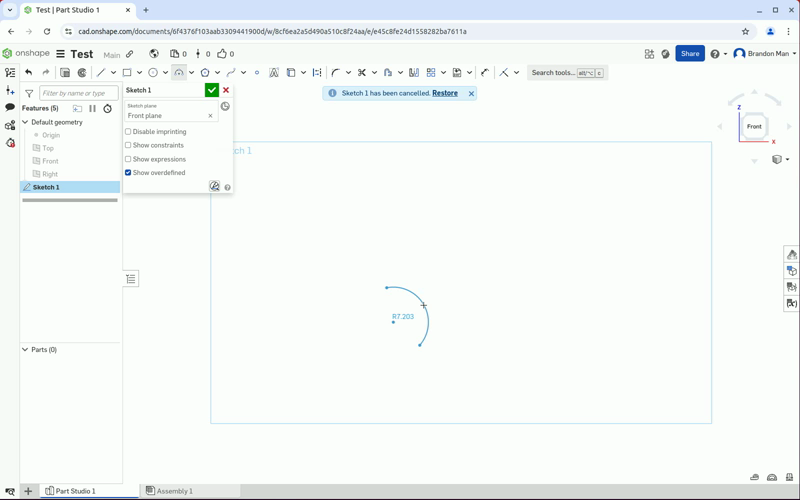
click(423, 304)
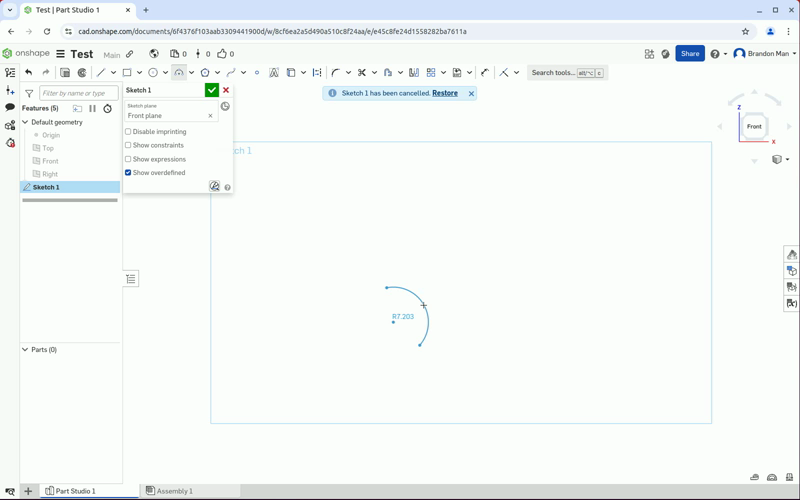
key_up(shift)
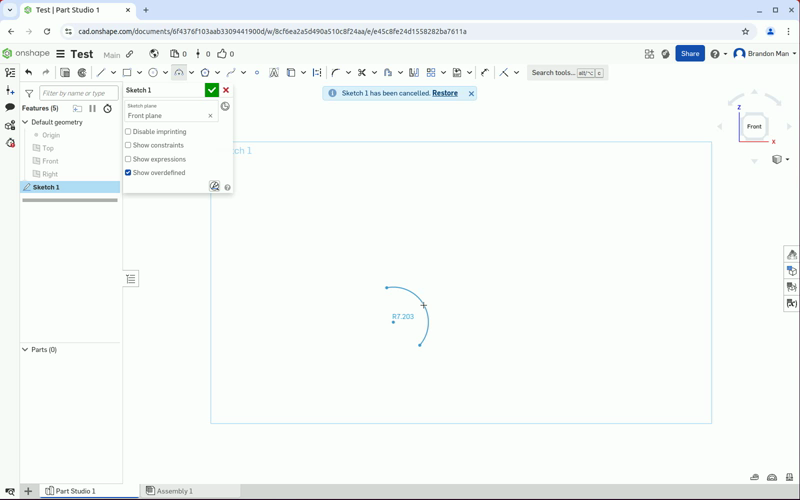
mouse_move(419, 345)
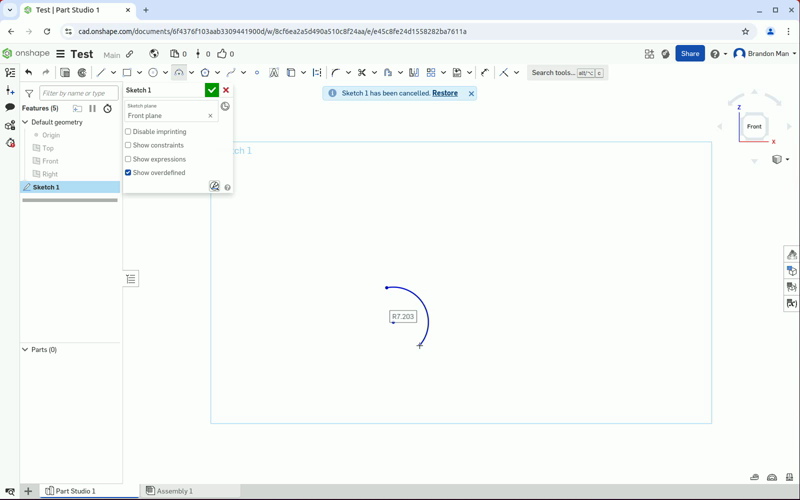
click(419, 345)
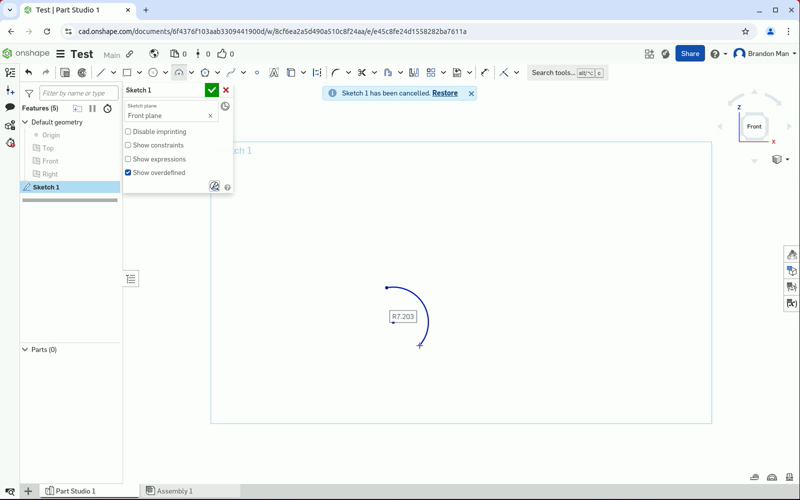
key_down(shift)
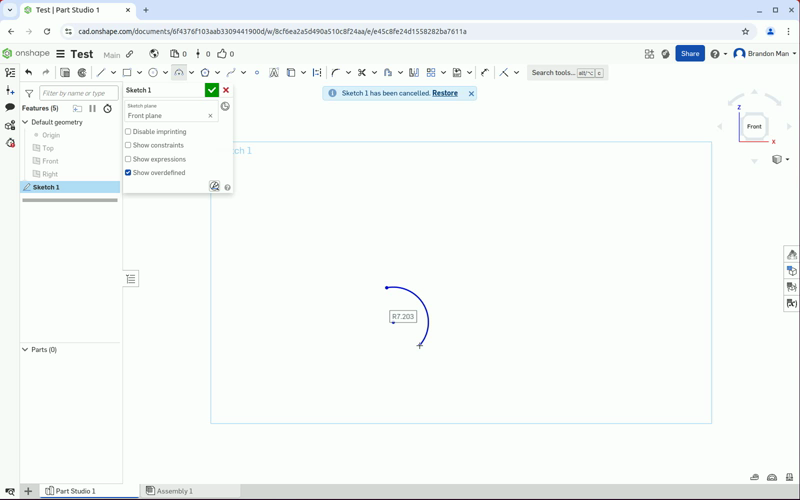
mouse_move(501, 345)
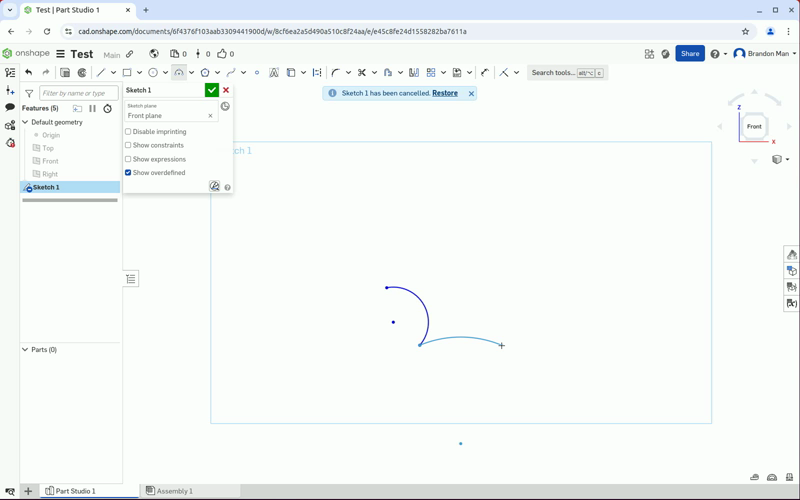
click(501, 345)
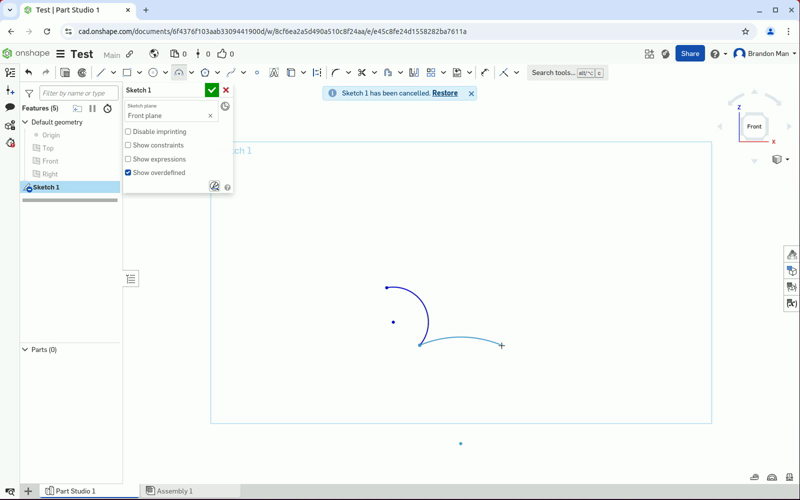
mouse_move(460, 326)
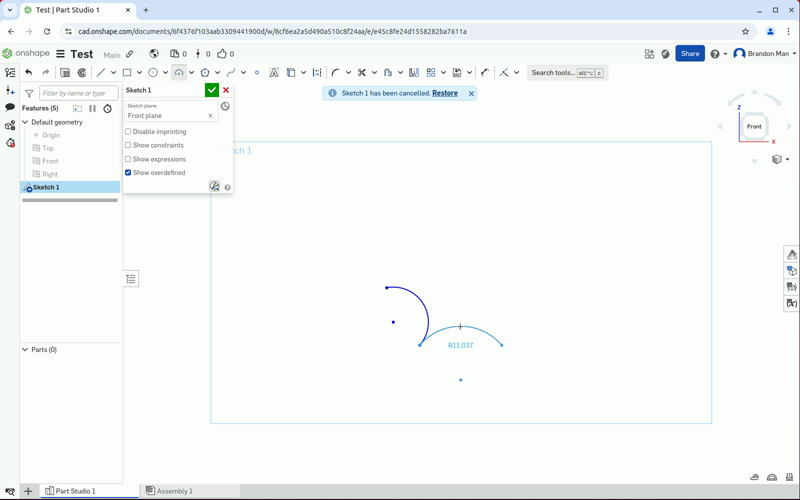
click(460, 326)
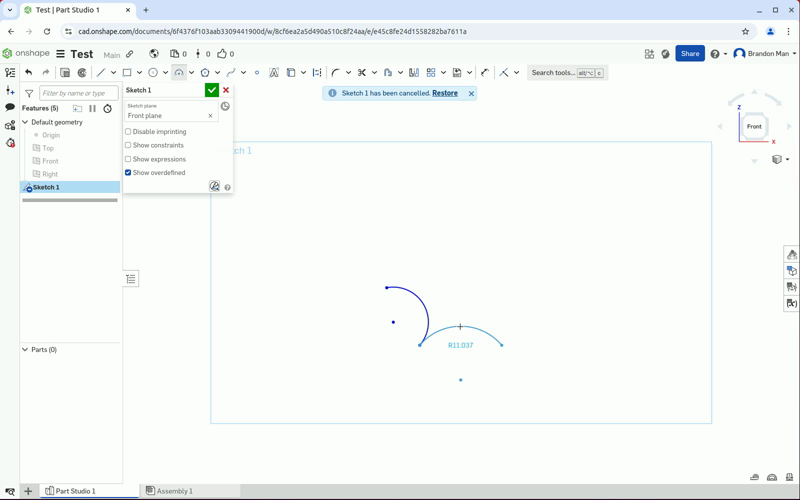
key_up(shift)
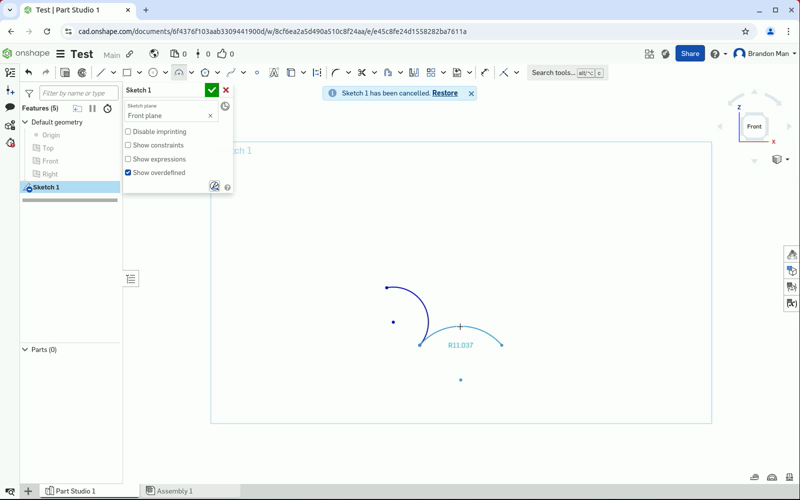
mouse_move(501, 345)
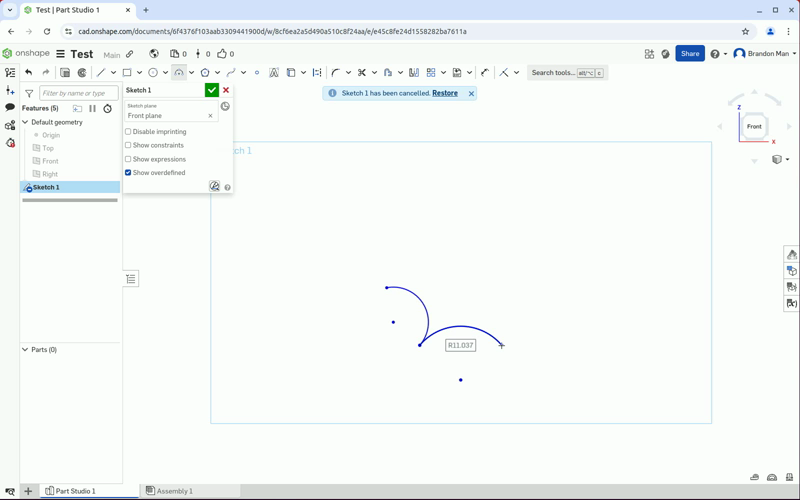
click(501, 345)
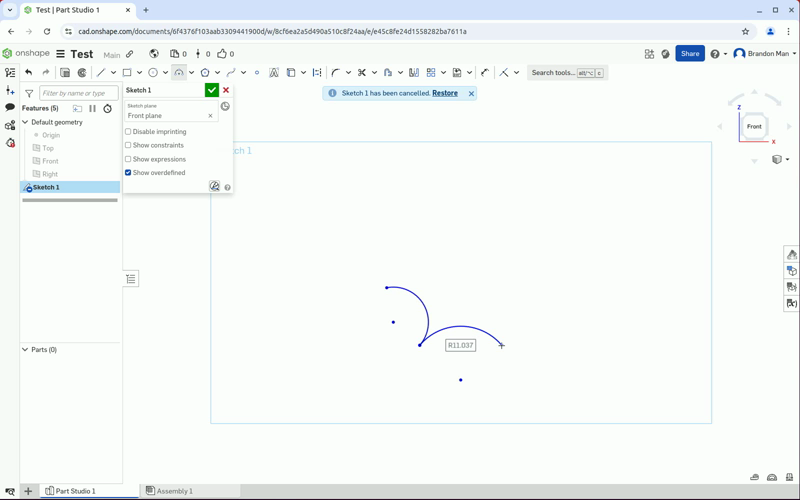
key_down(shift)
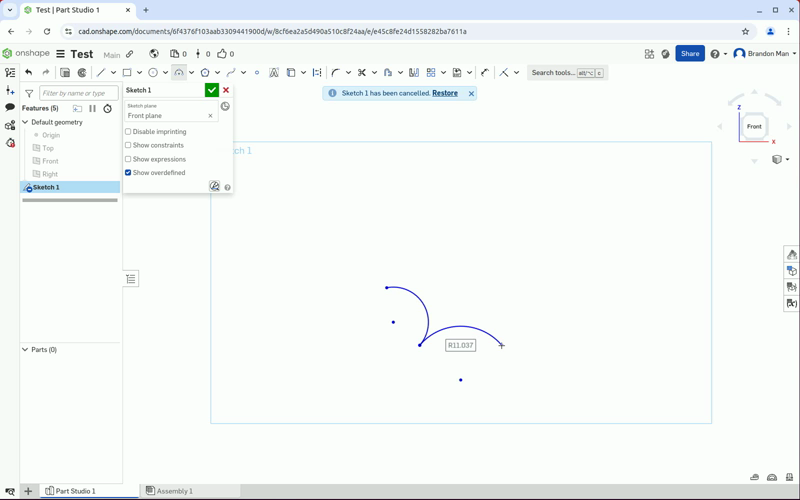
mouse_move(534, 287)
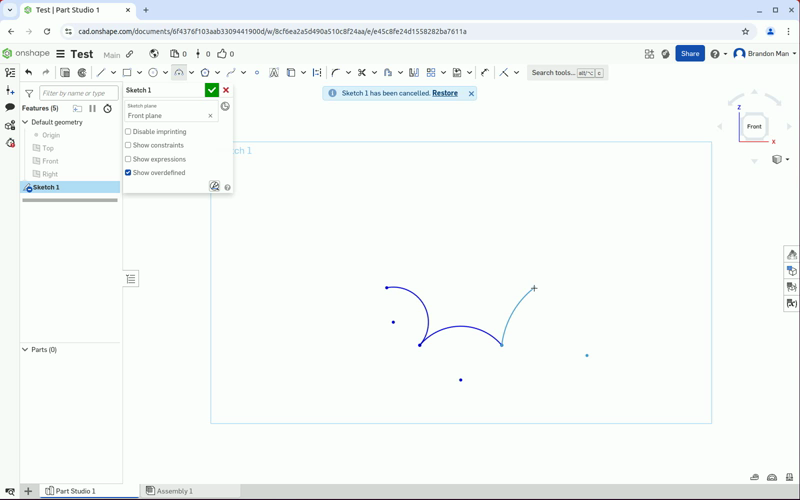
click(534, 287)
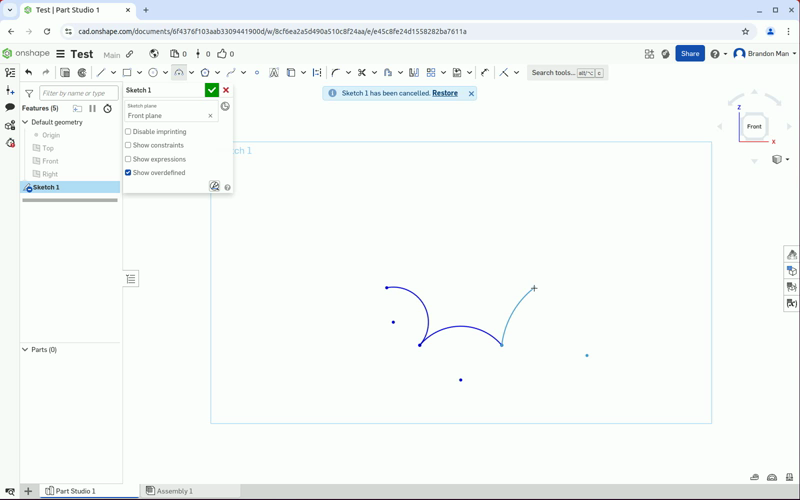
mouse_move(497, 304)
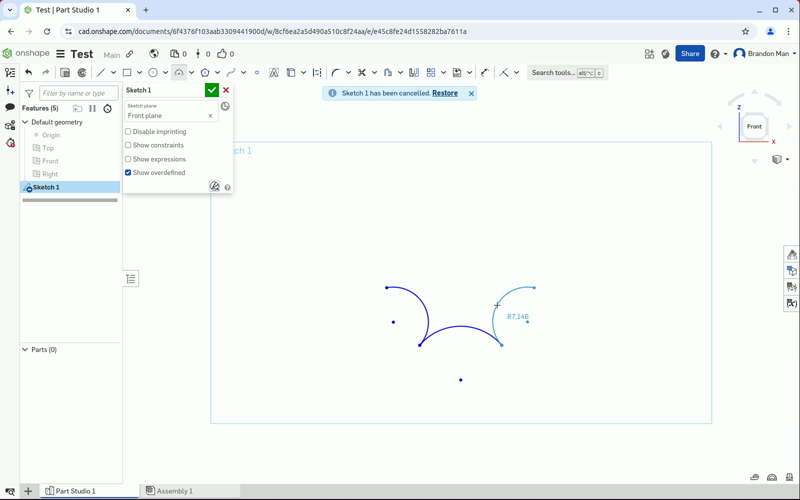
click(497, 304)
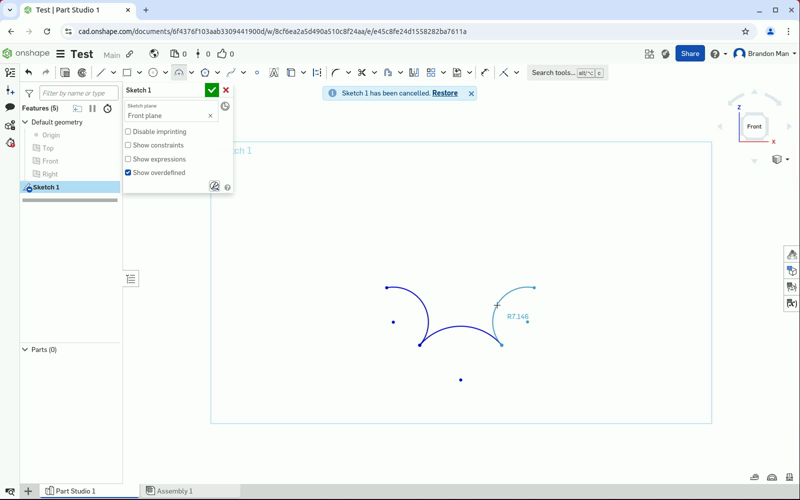
key_up(shift)
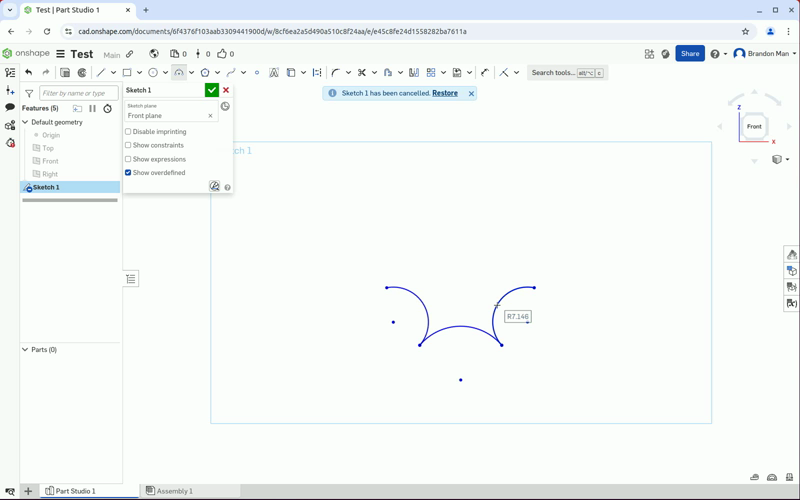
mouse_move(534, 287)
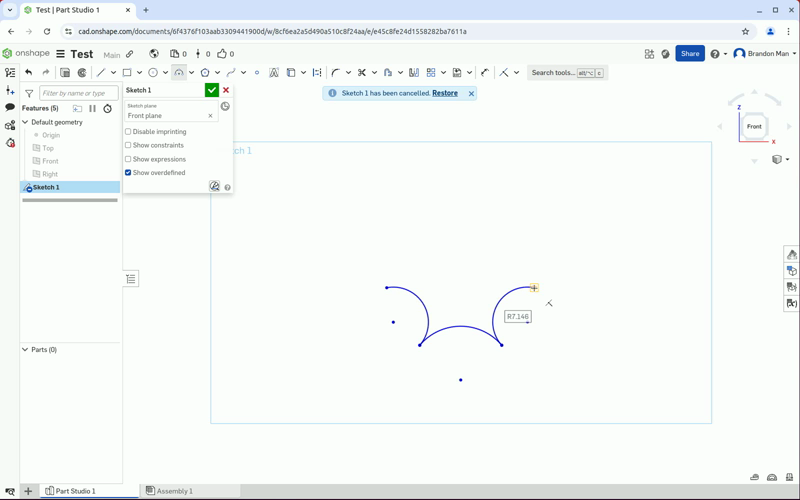
click(534, 287)
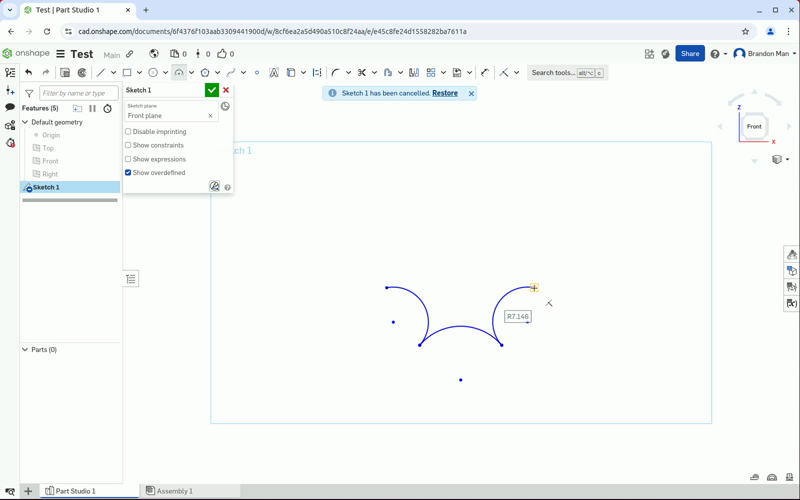
key_down(shift)
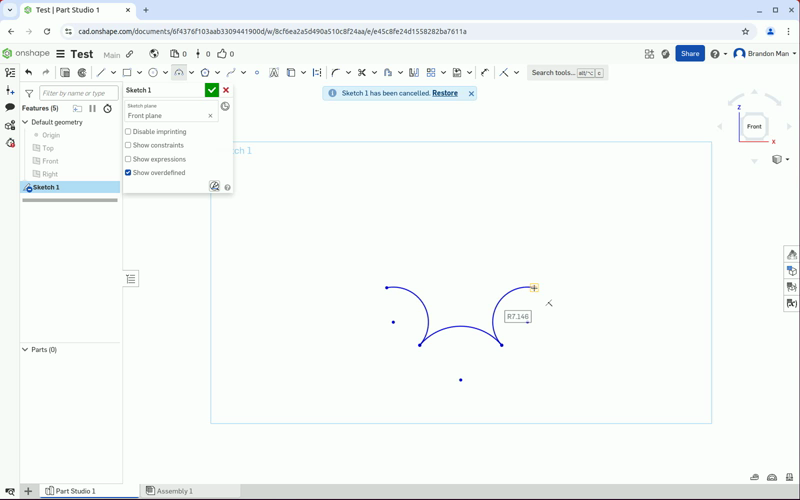
mouse_move(494, 216)
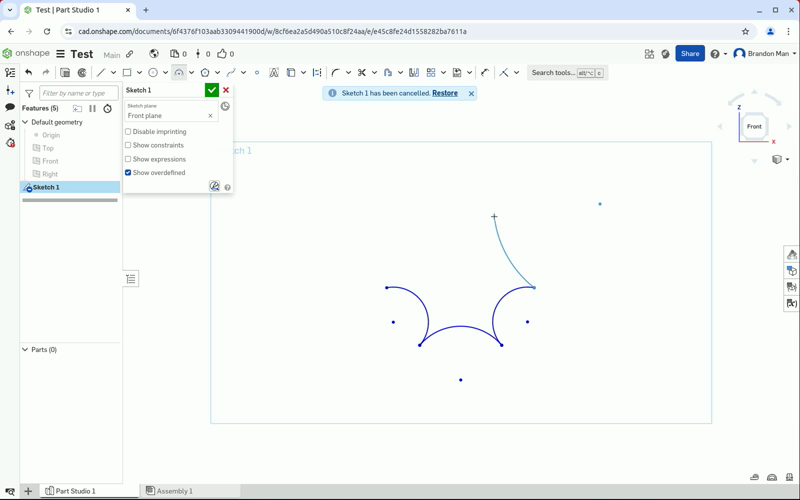
click(494, 216)
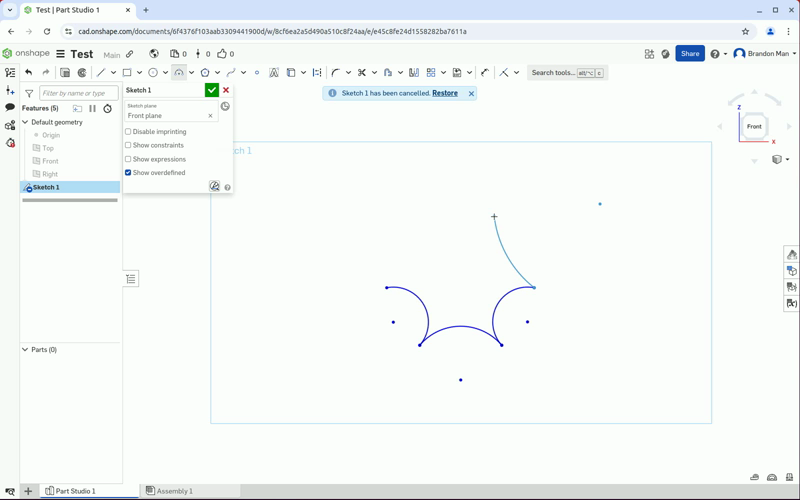
mouse_move(498, 261)
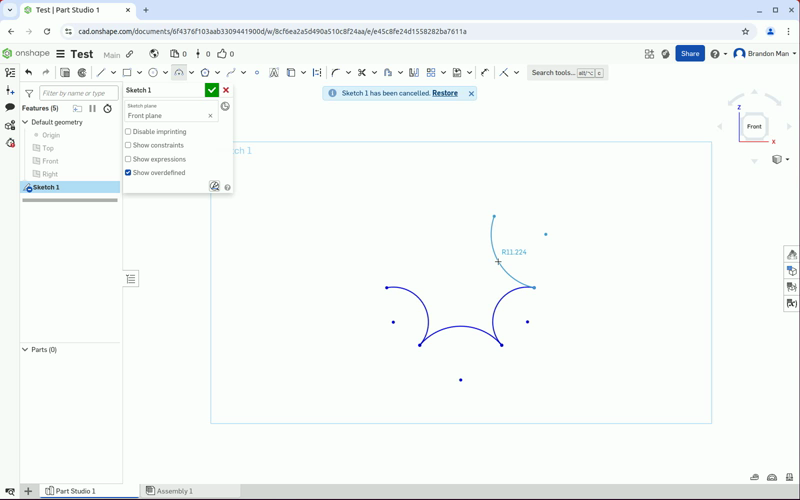
click(498, 261)
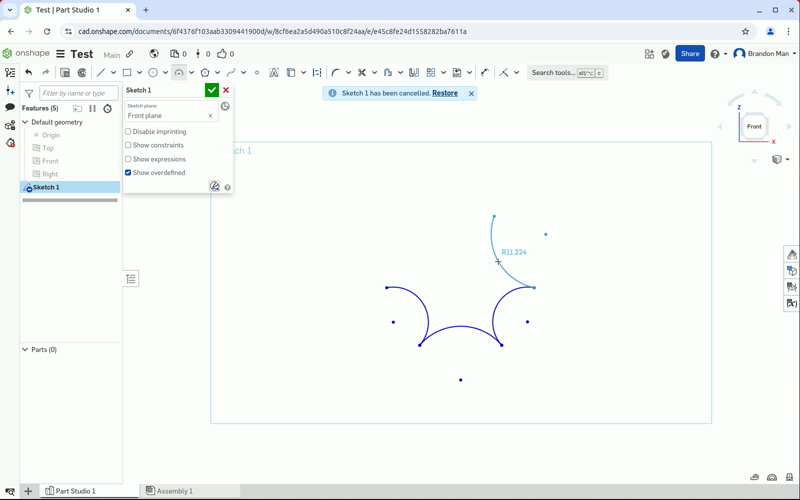
key_up(shift)
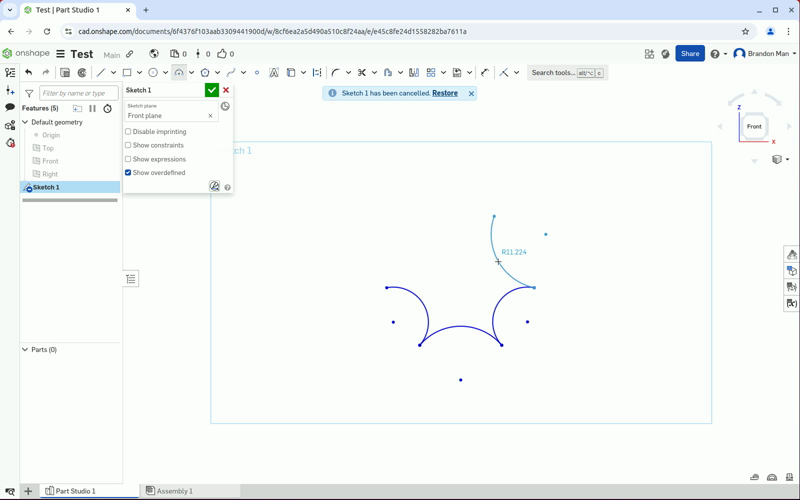
mouse_move(494, 216)
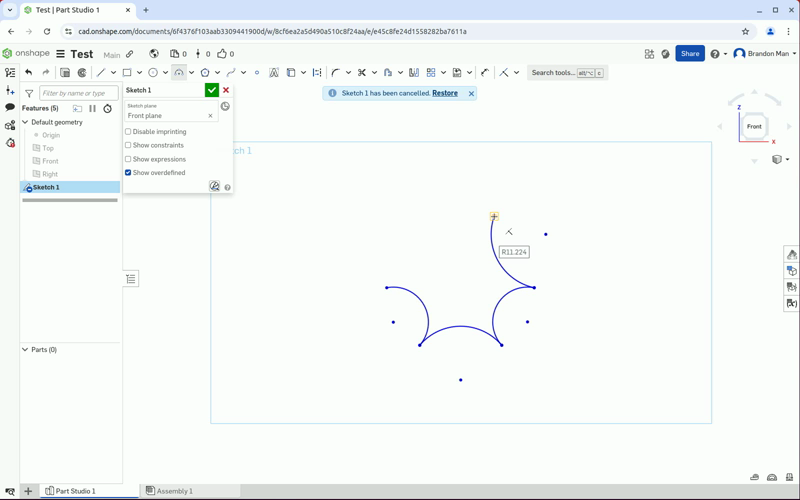
click(494, 216)
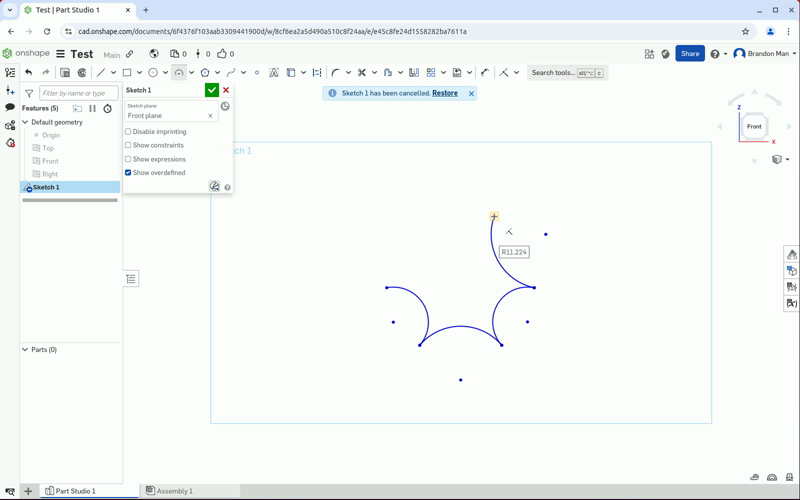
key_down(shift)
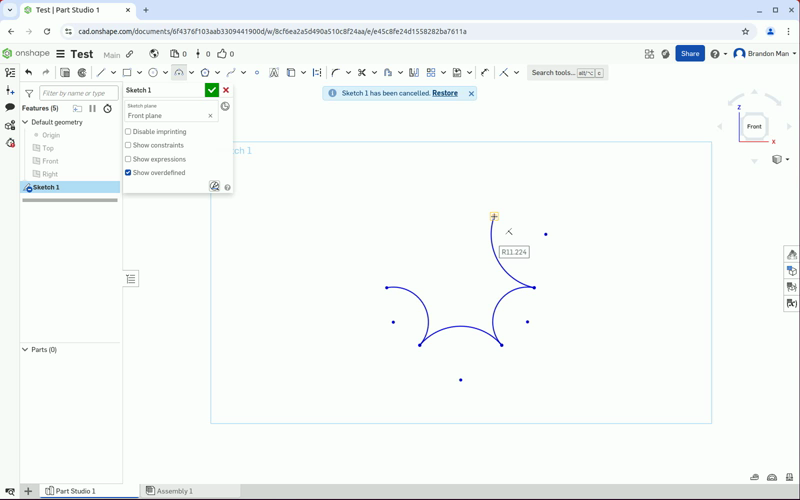
mouse_move(427, 216)
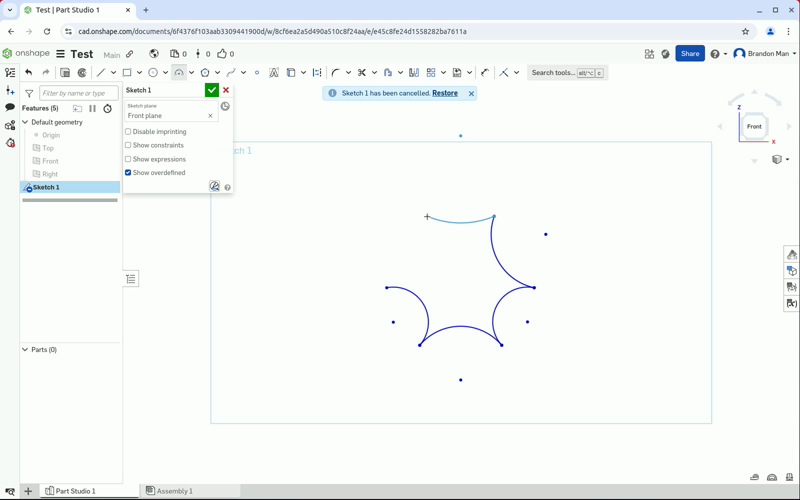
click(427, 216)
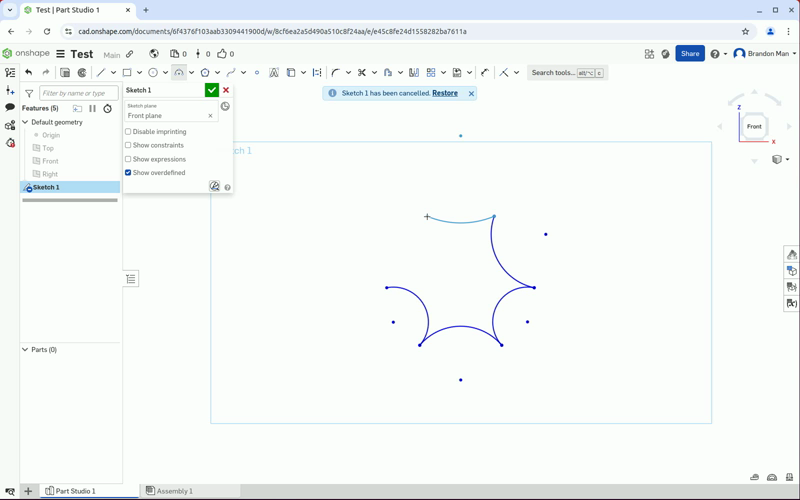
mouse_move(460, 240)
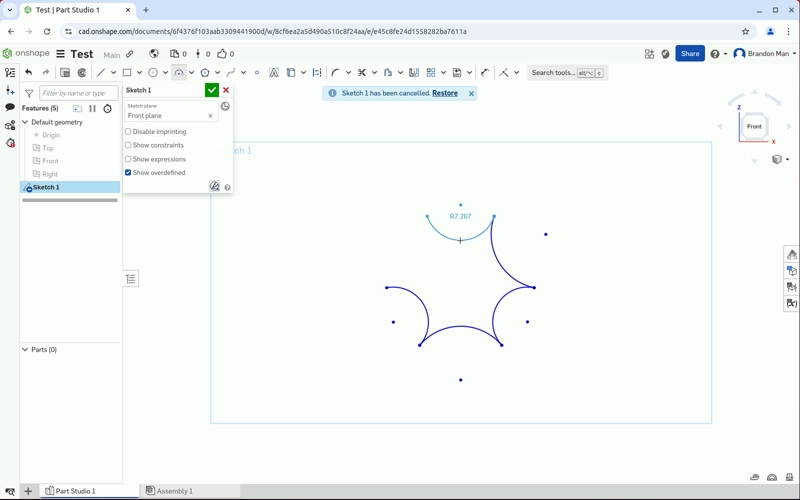
click(460, 240)
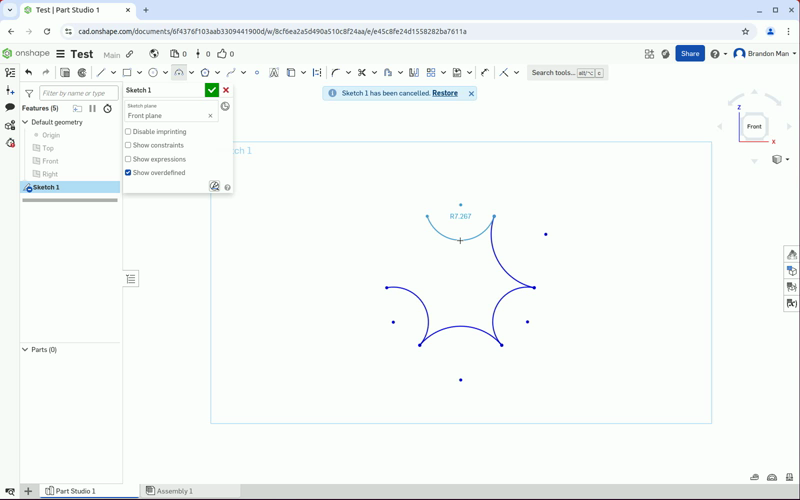
key_up(shift)
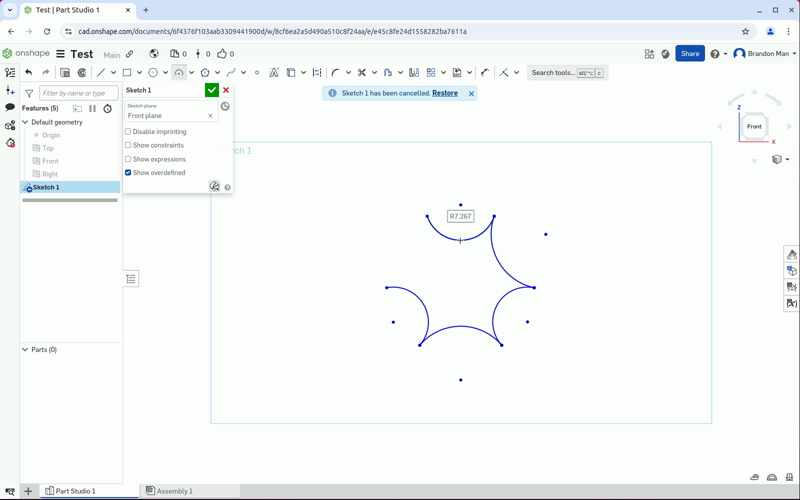
mouse_move(427, 216)
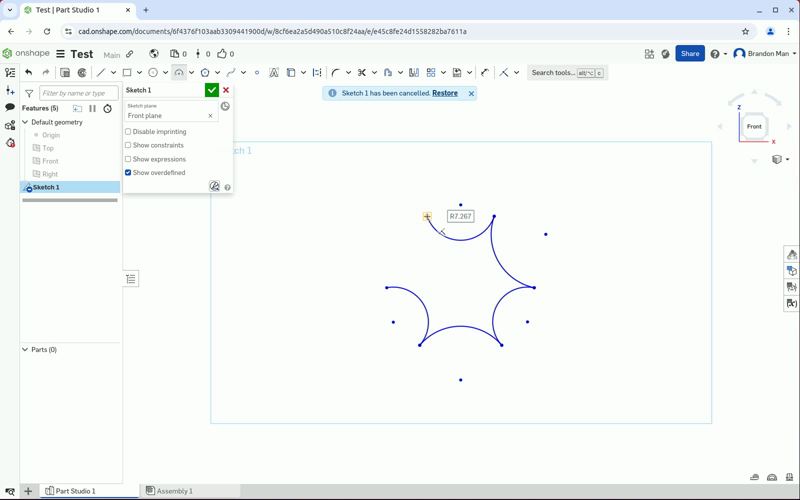
click(427, 216)
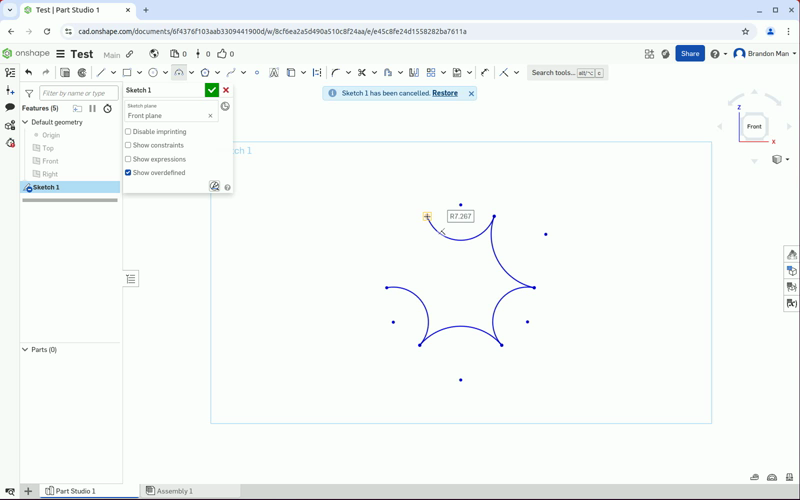
mouse_move(386, 287)
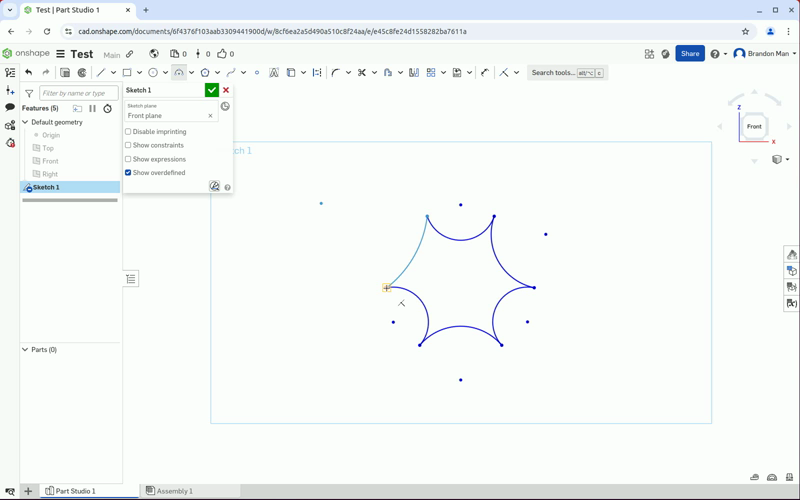
click(386, 287)
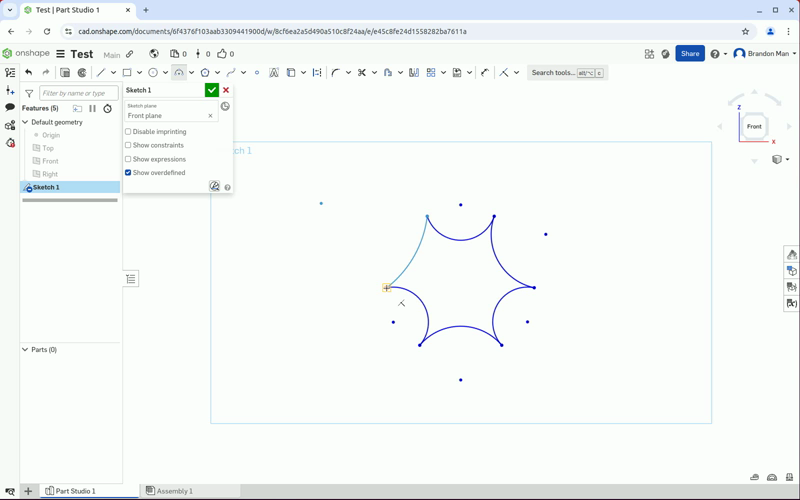
key_down(shift)
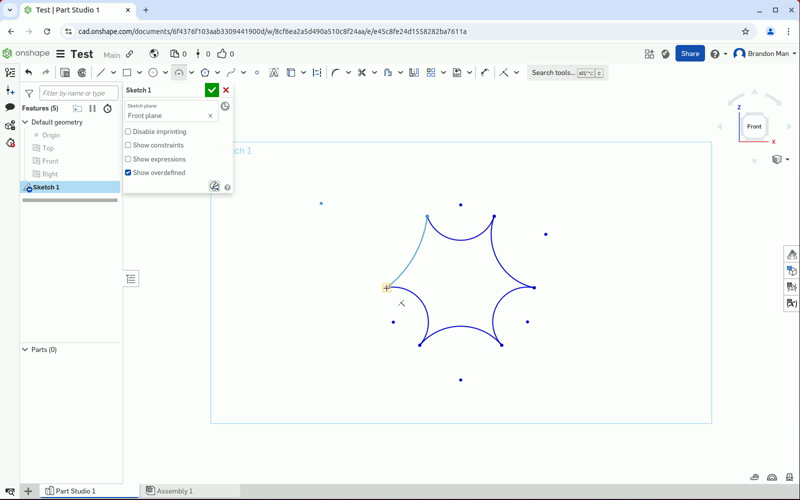
mouse_move(423, 261)
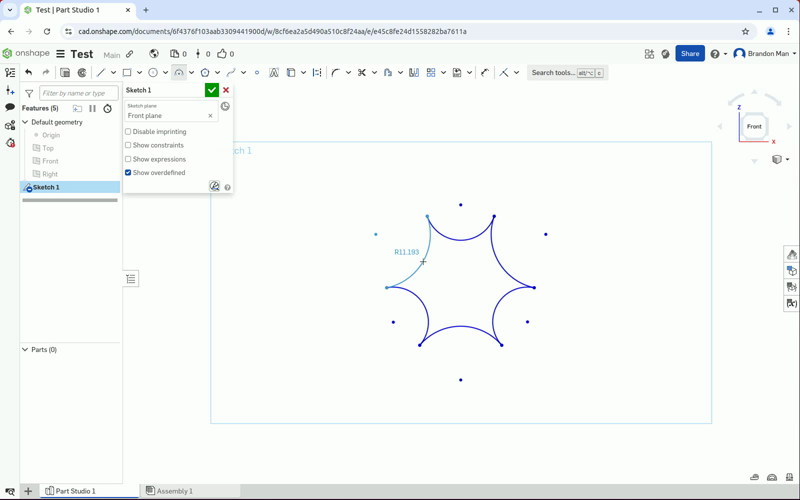
click(423, 261)
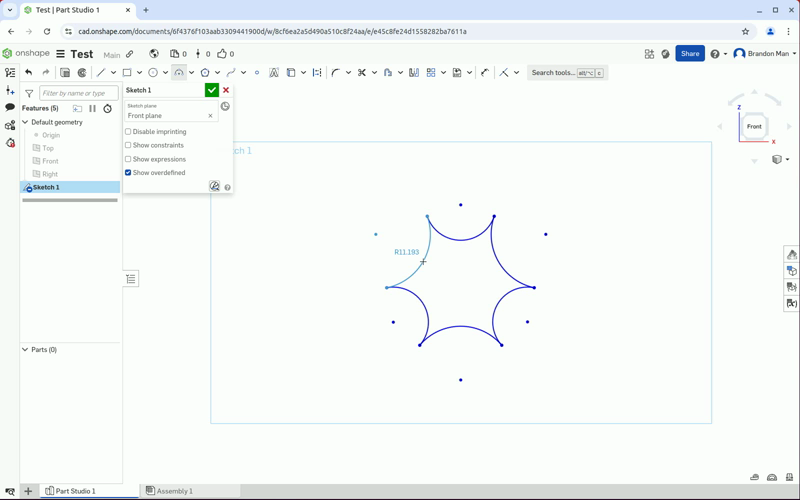
key_up(shift)
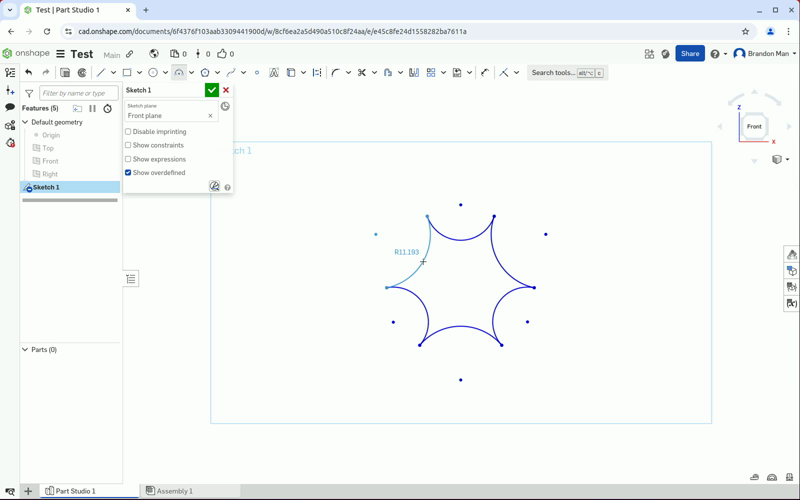
key(esc)
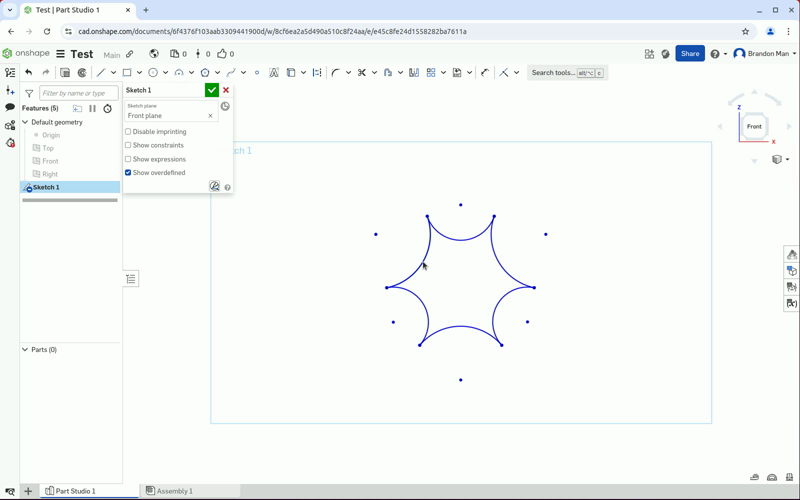
mouse_move(441, 291)
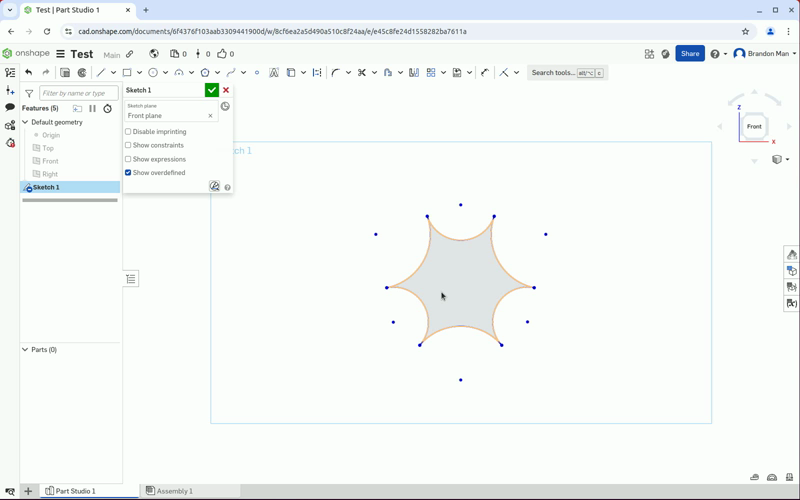
click(441, 291)
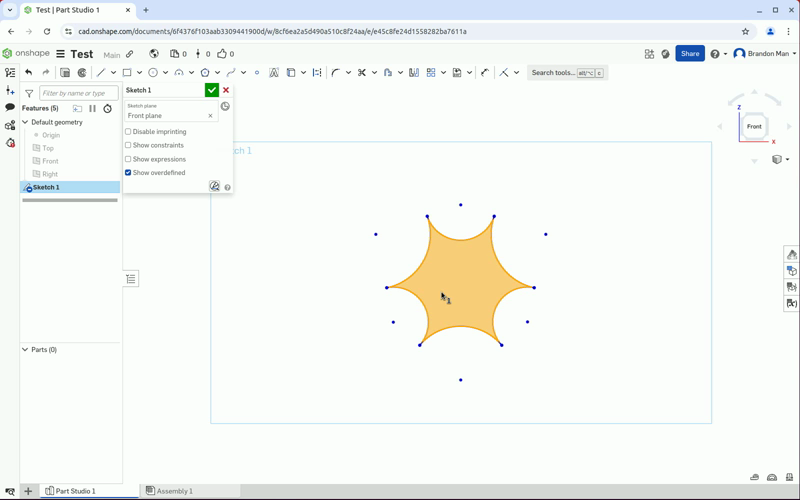
mouse_move(73, 352)
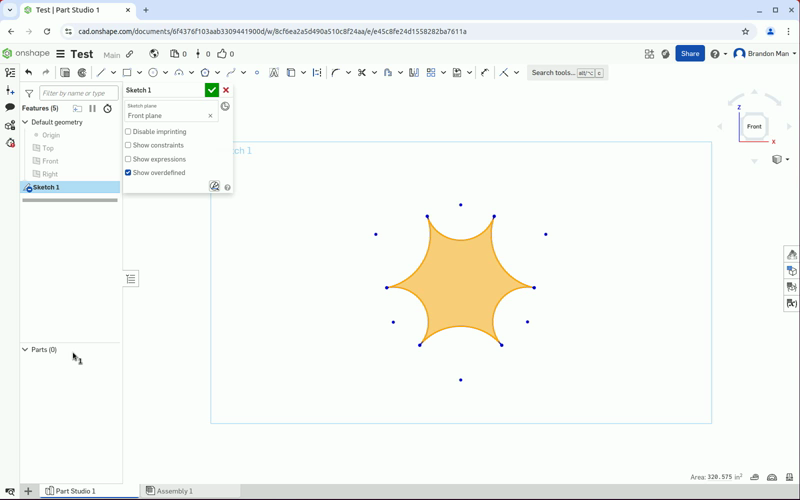
key(shift+y)
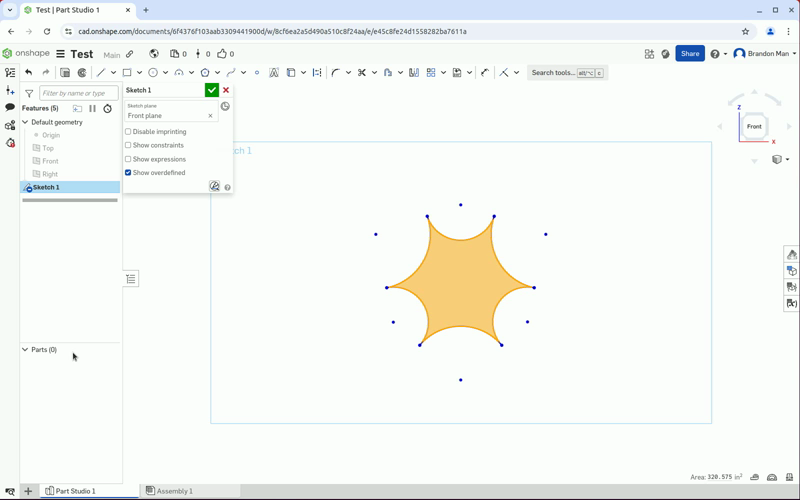
key(shift+e)
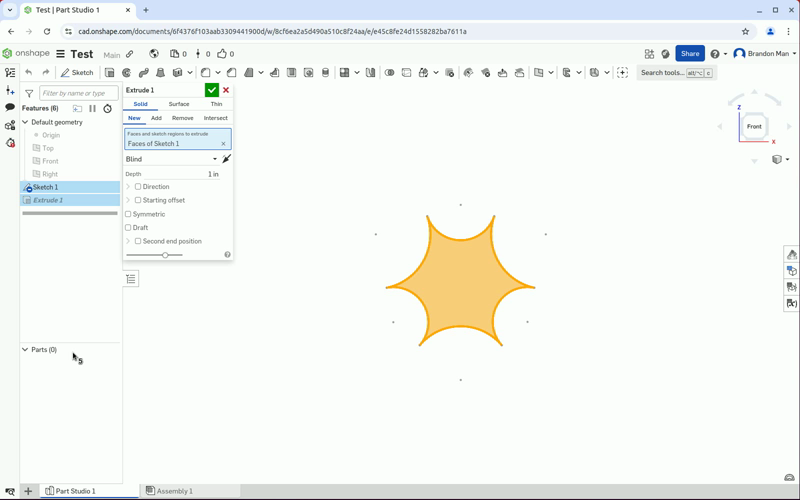
mouse_move(143, 106)
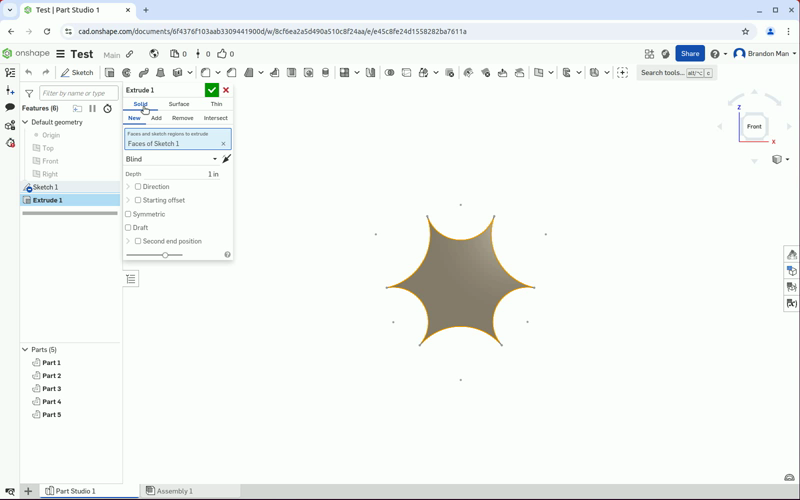
click(143, 106)
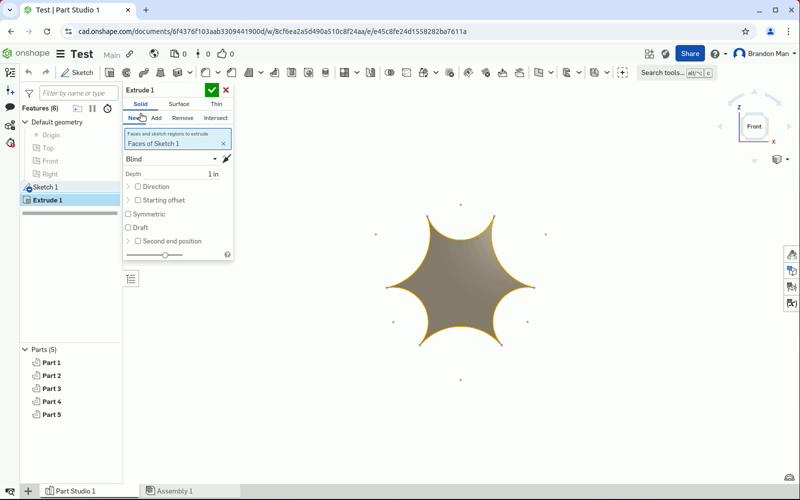
mouse_move(137, 120)
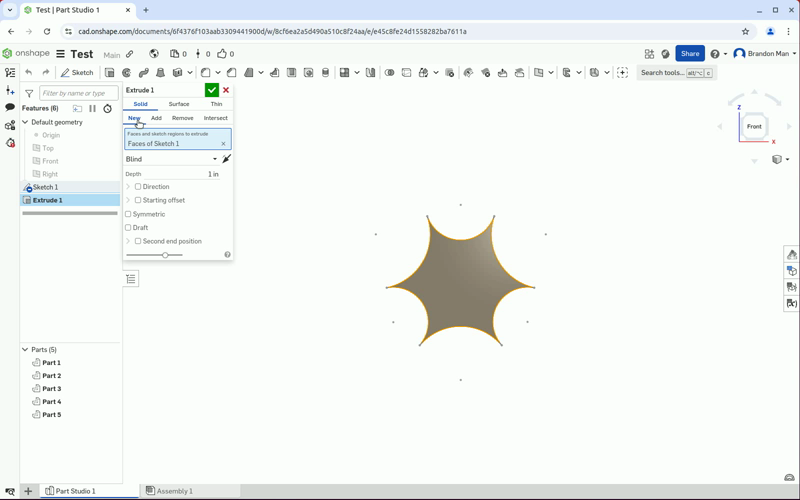
click(137, 120)
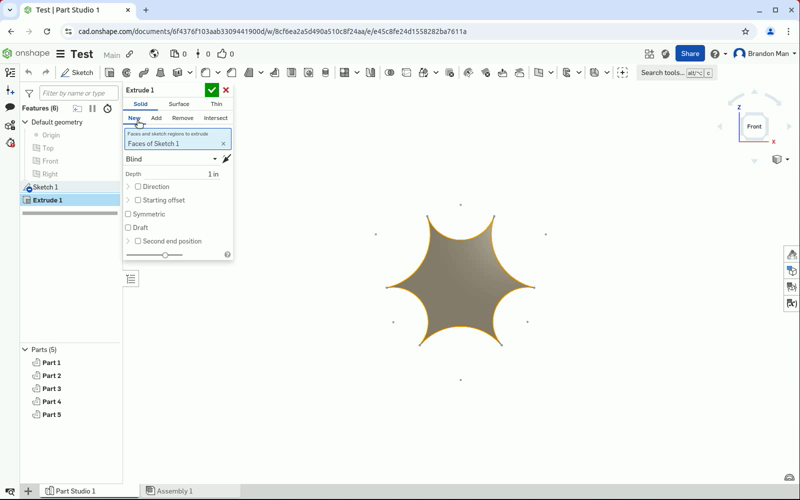
key(tab, 4)
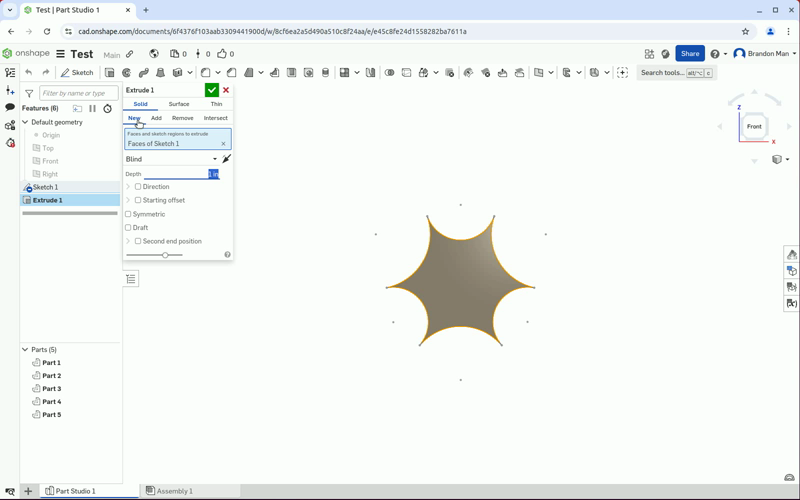
text(3.129)
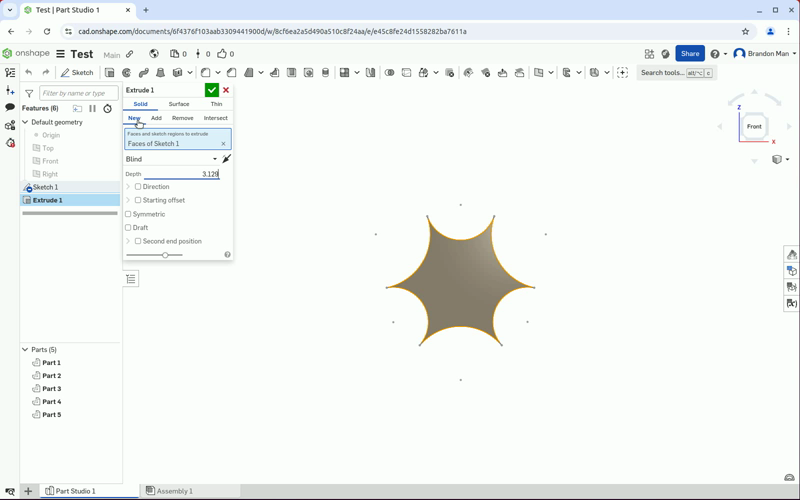
key(enter)
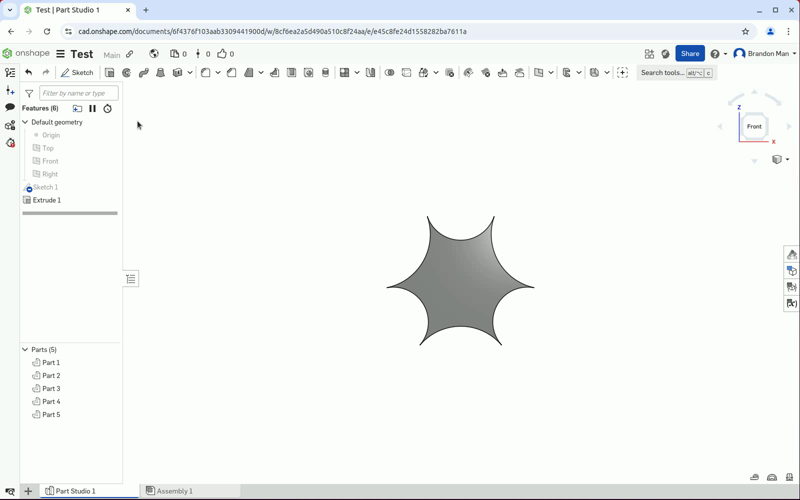
key(shift+h)
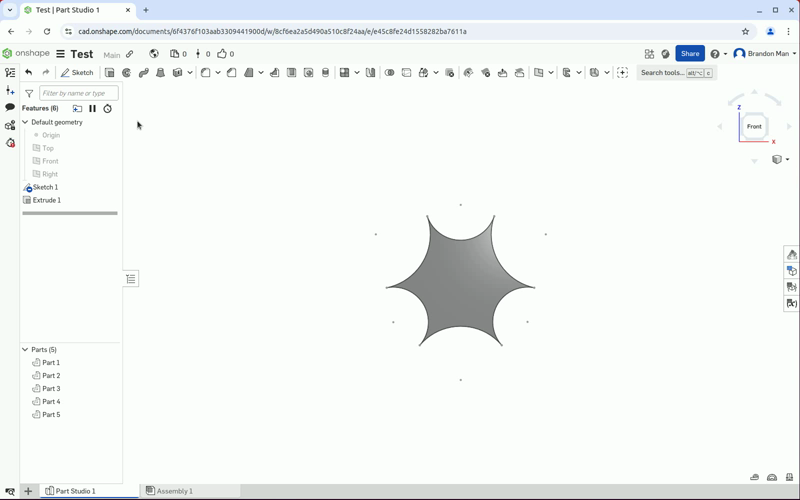
key(shift+h)
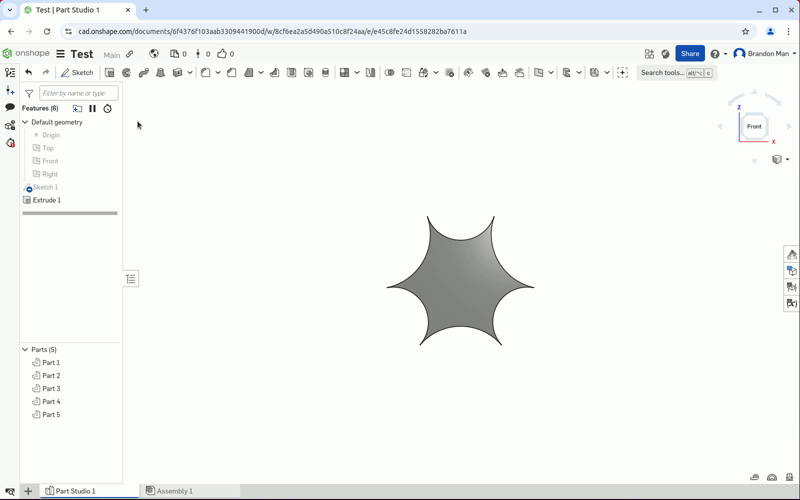
mouse_move(73, 189)
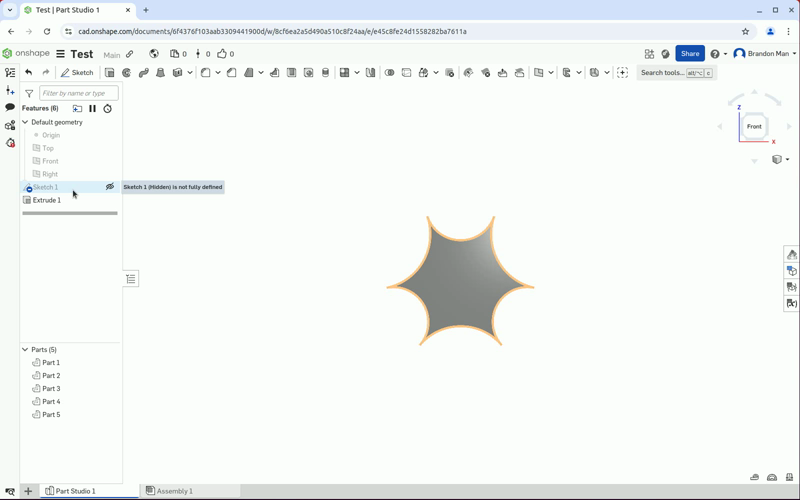
click(73, 189)
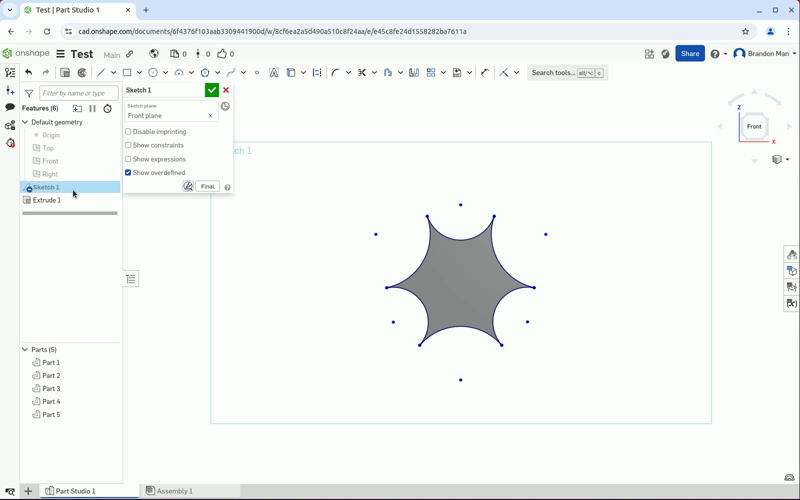
mouse_move(229, 92)
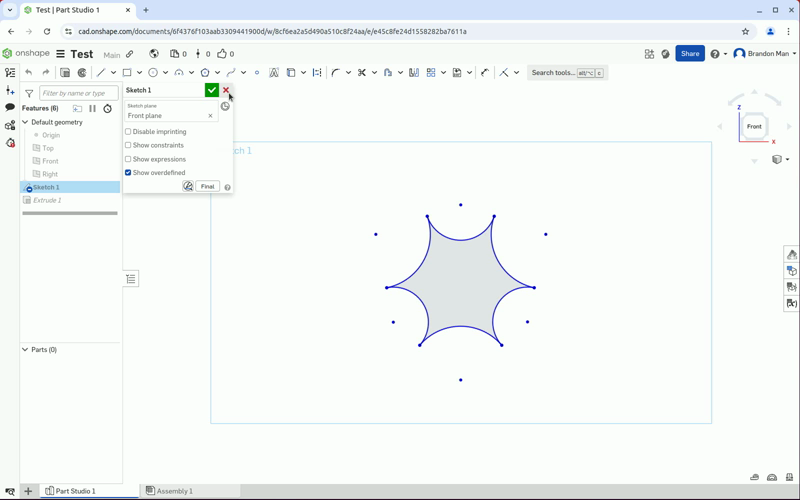
click(229, 92)
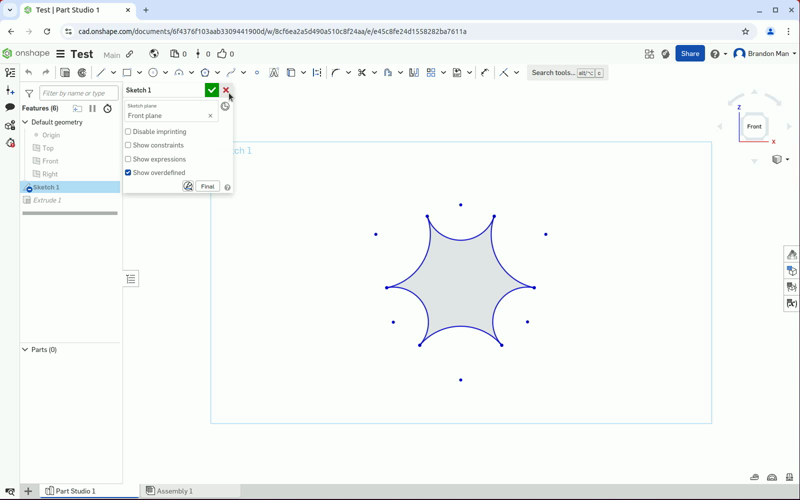
key(shift+s)
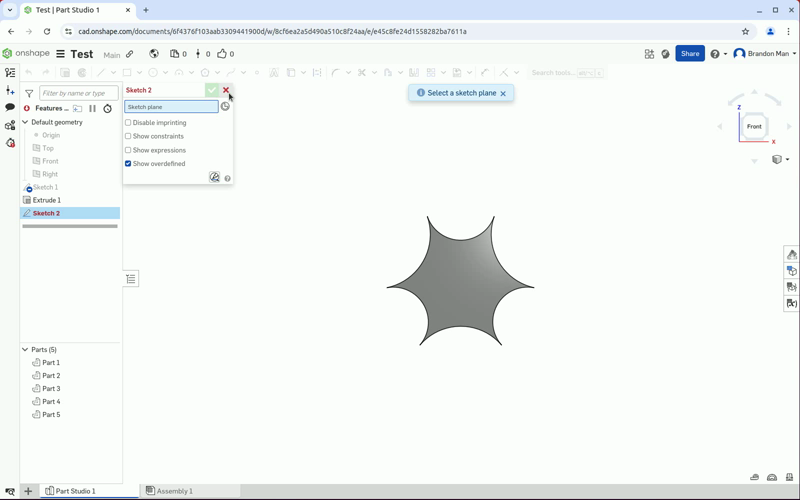
mouse_move(73, 163)
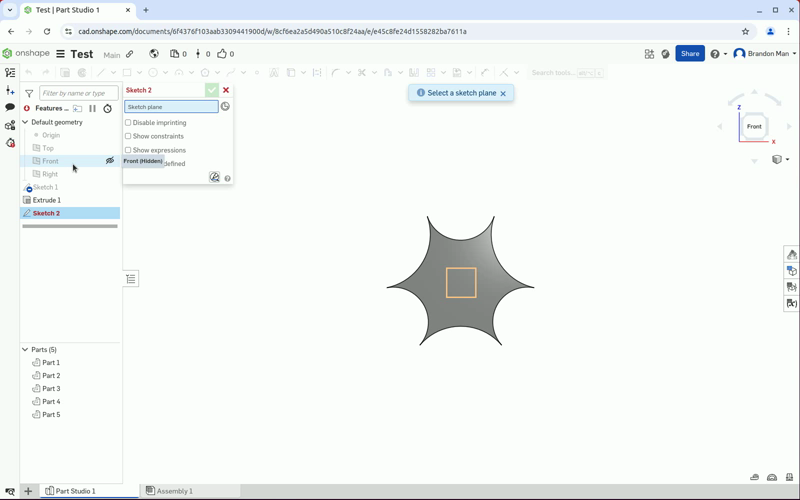
click(73, 163)
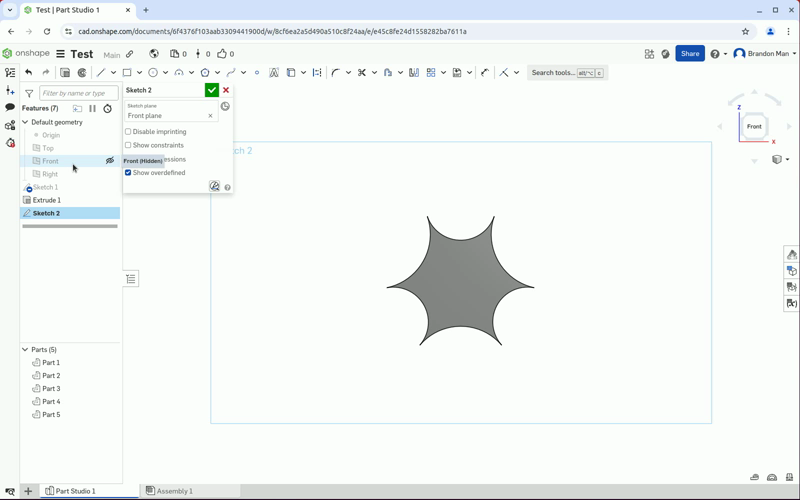
mouse_move(73, 352)
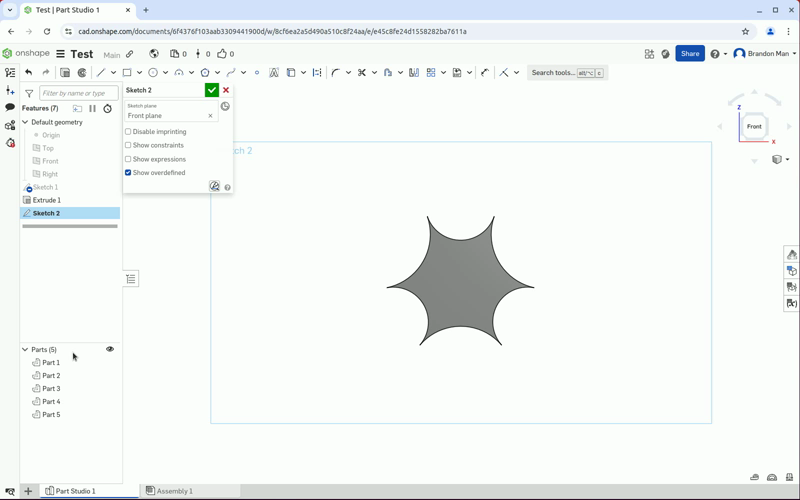
key(y)
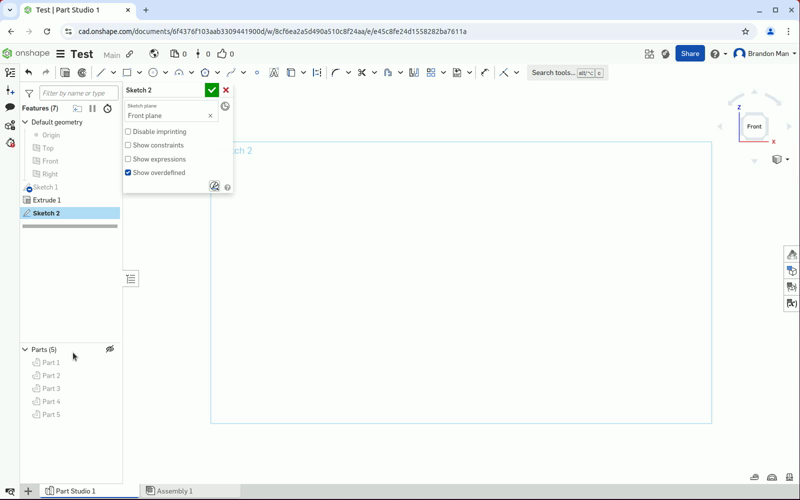
key(c)
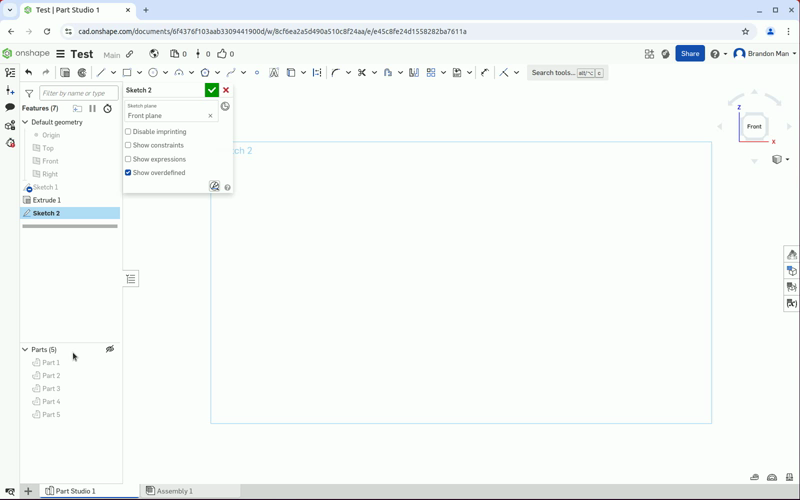
key_down(shift)
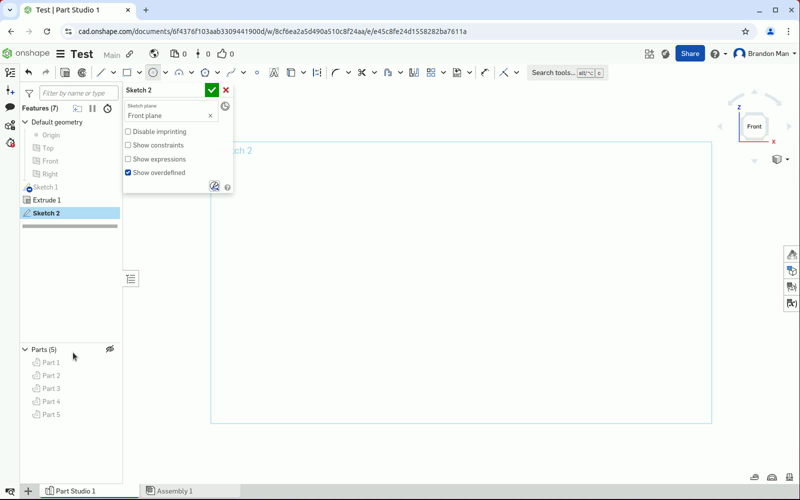
mouse_move(529, 321)
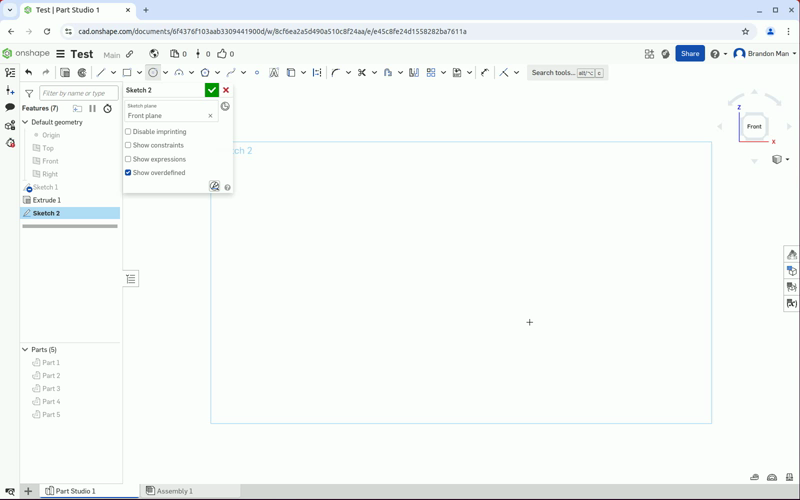
click(529, 321)
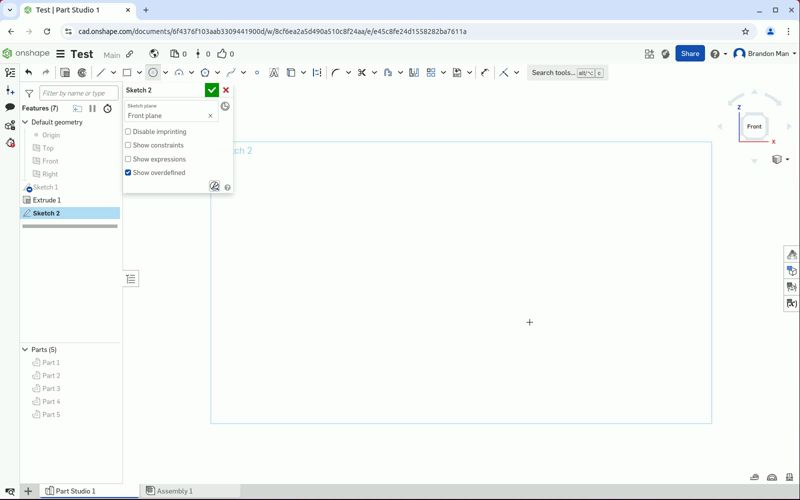
key_up(shift)
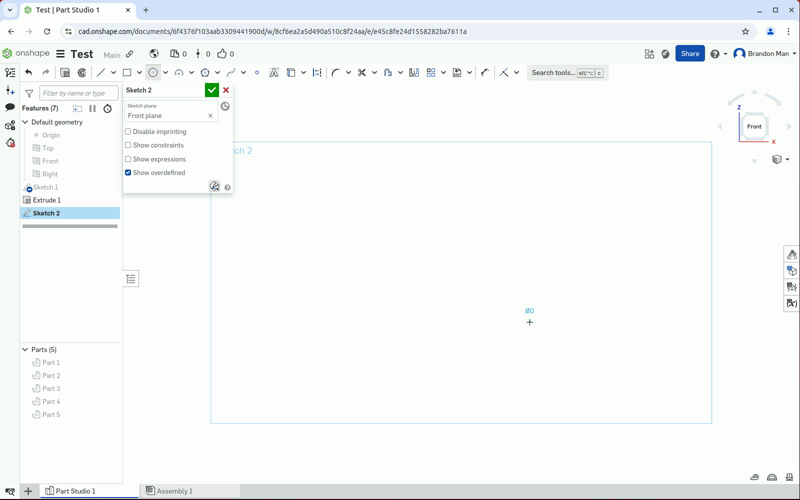
mouse_move(565, 321)
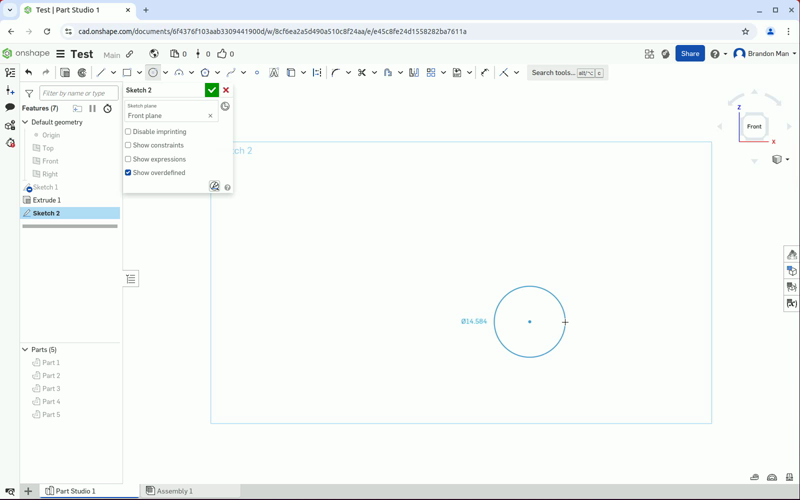
click(565, 321)
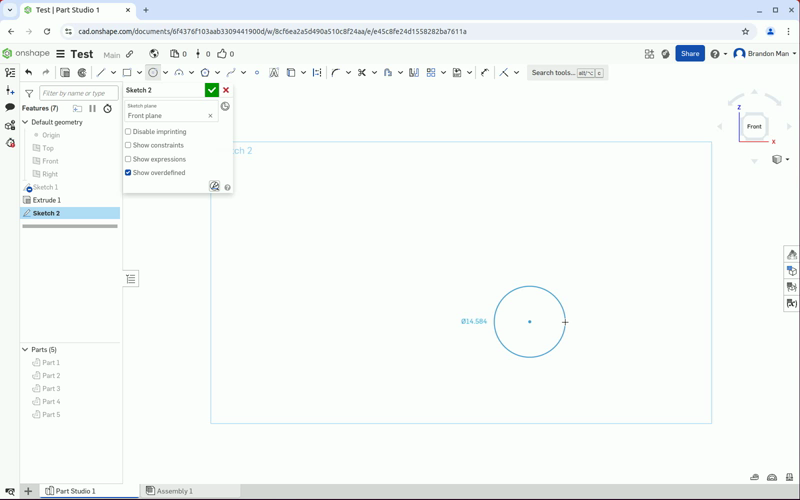
key(esc)
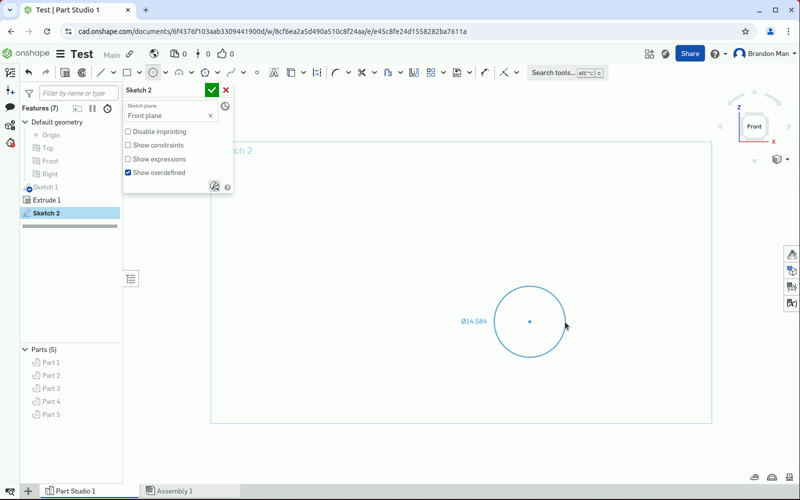
key(c)
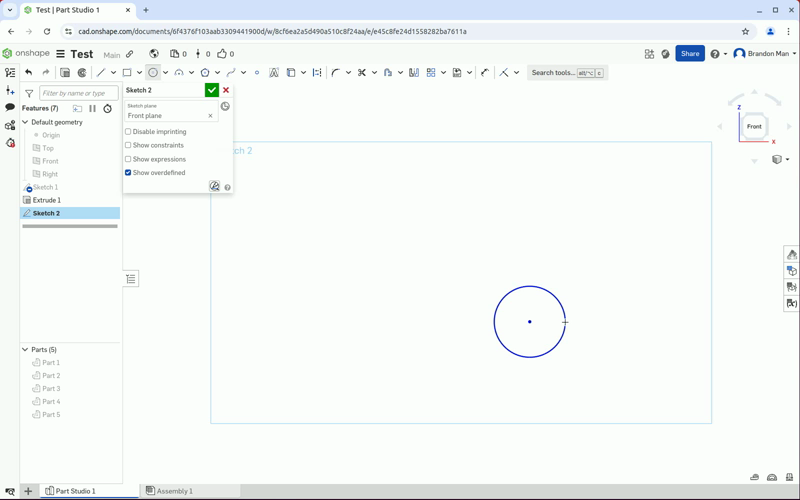
key_down(shift)
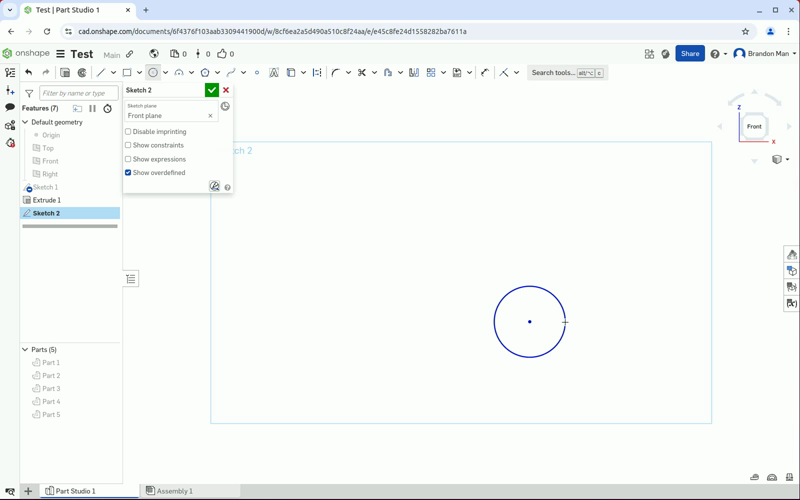
mouse_move(529, 321)
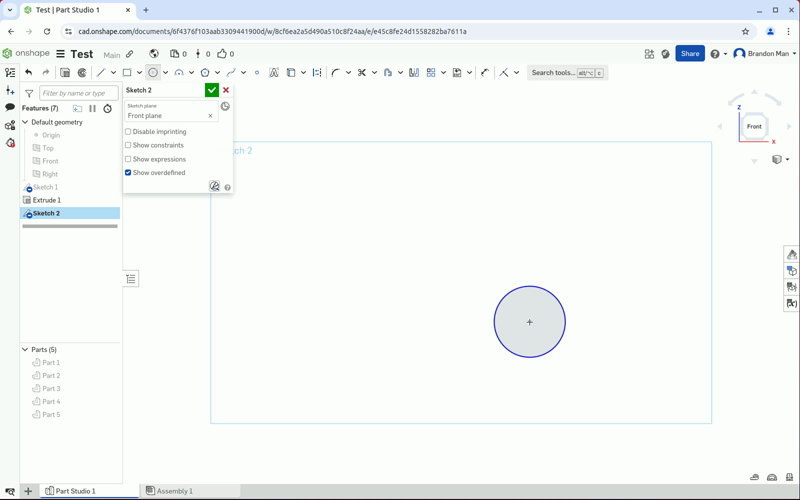
click(529, 321)
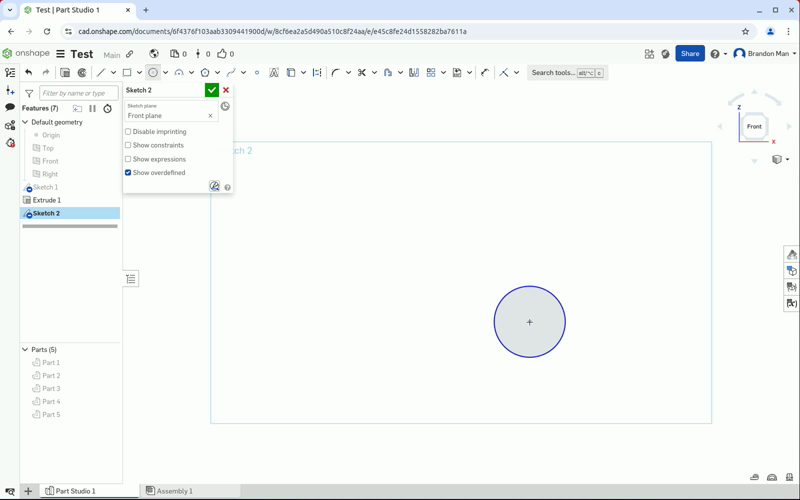
key_up(shift)
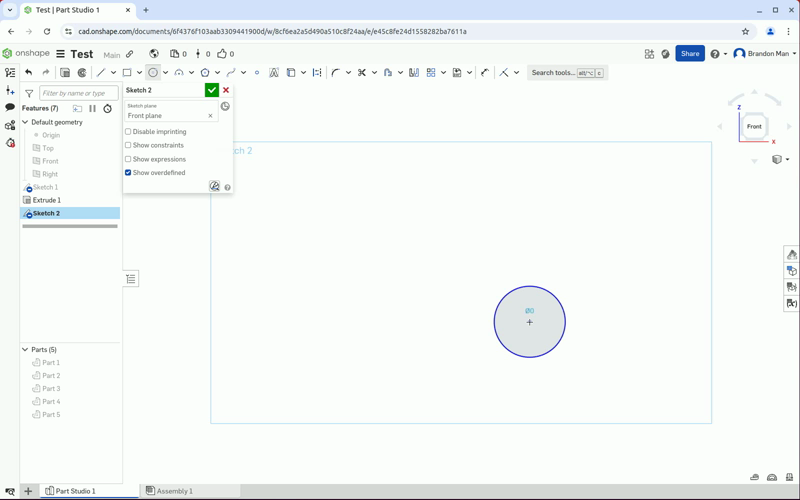
mouse_move(557, 321)
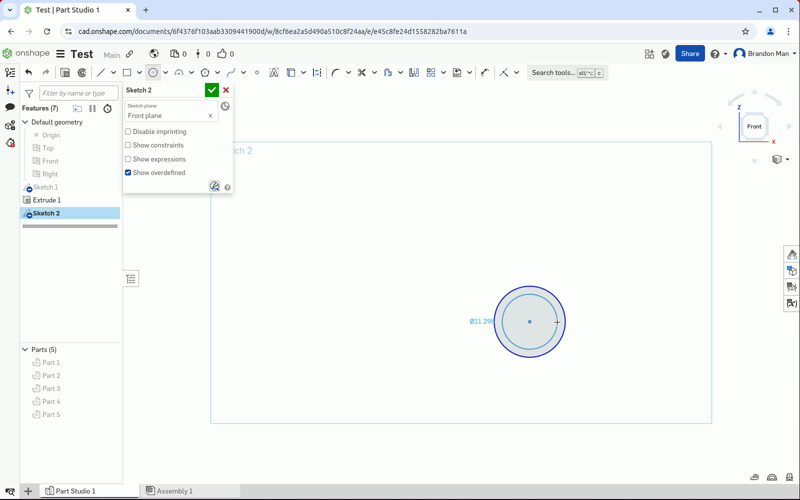
click(557, 321)
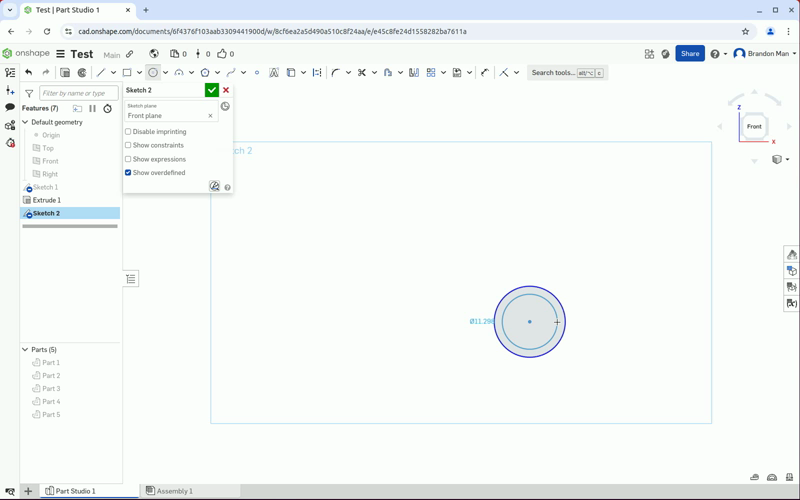
key(esc)
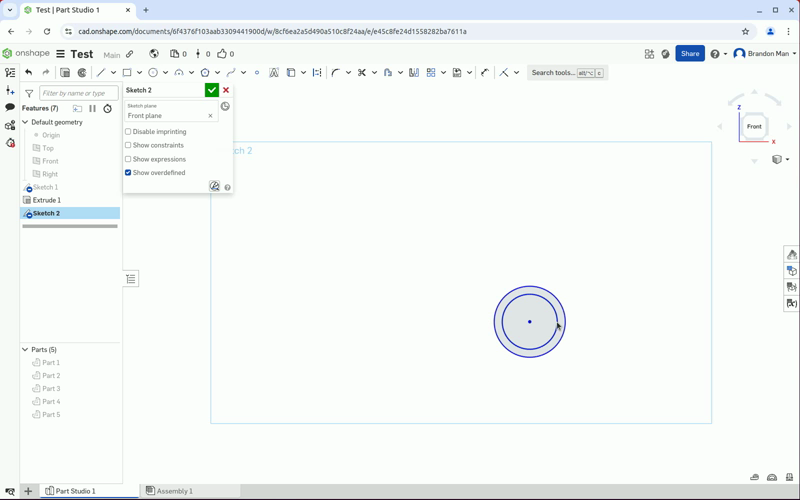
mouse_move(508, 294)
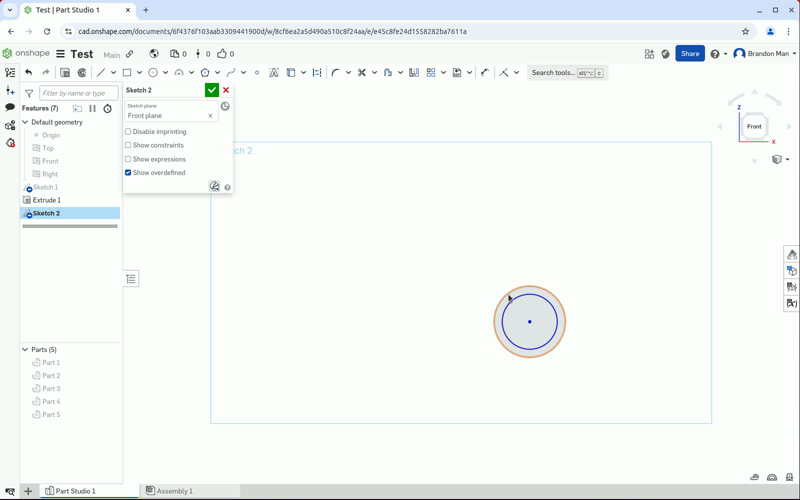
scroll(6)
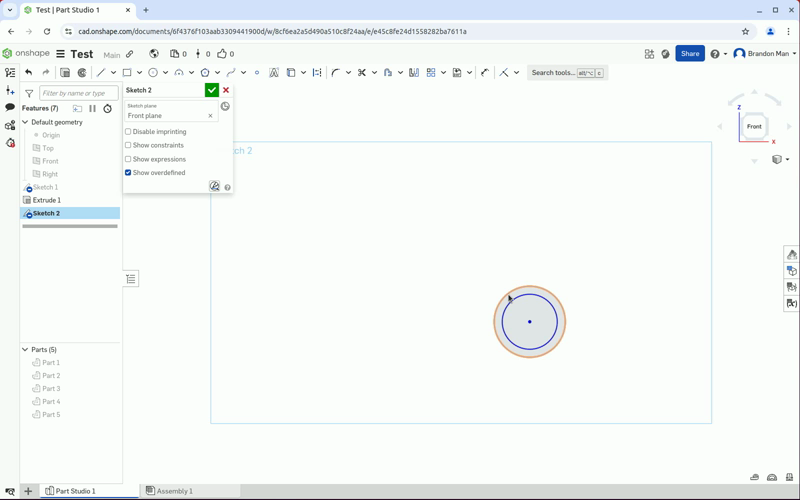
scroll(6)
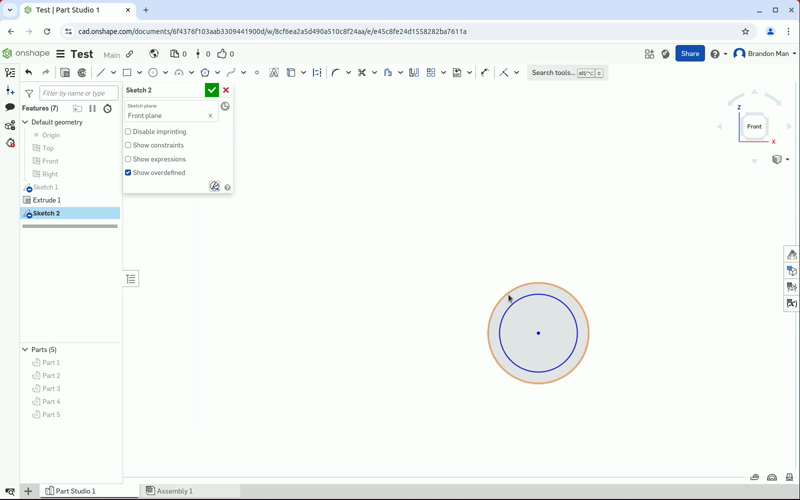
scroll(6)
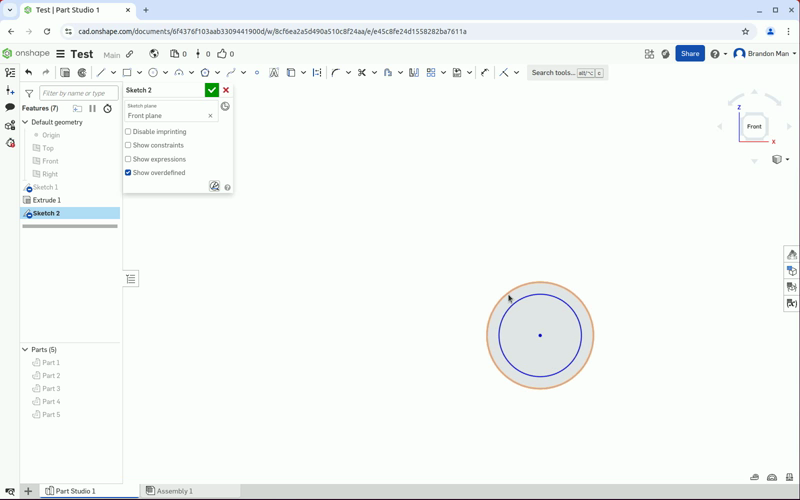
scroll(6)
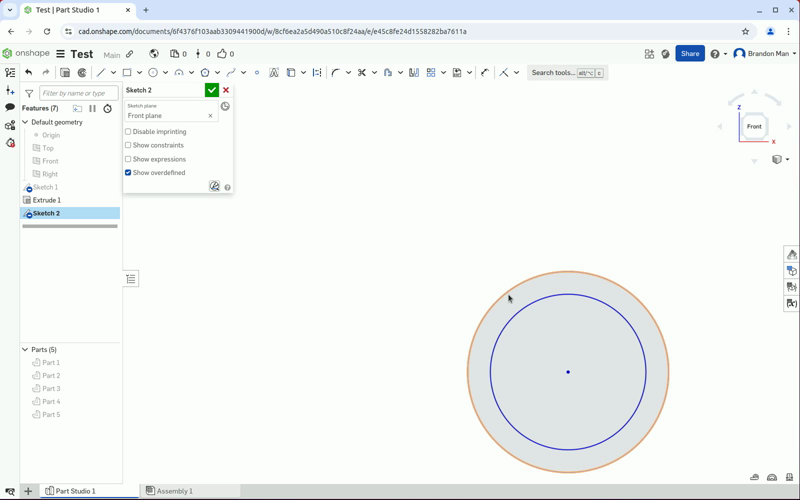
scroll(6)
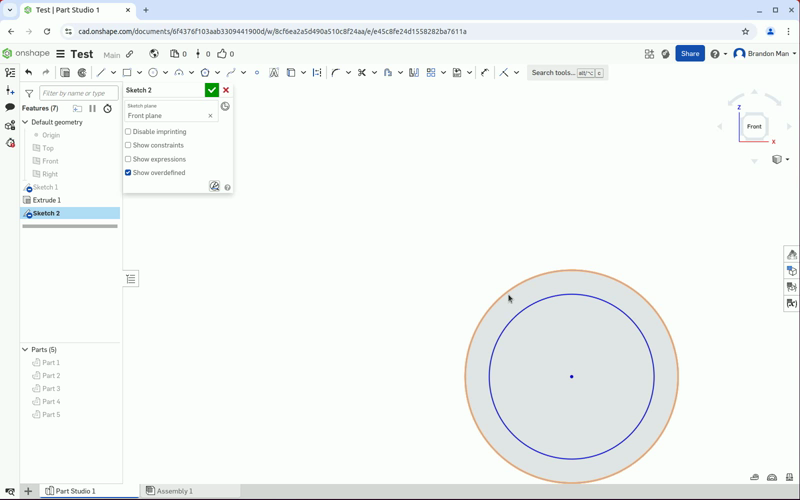
scroll(6)
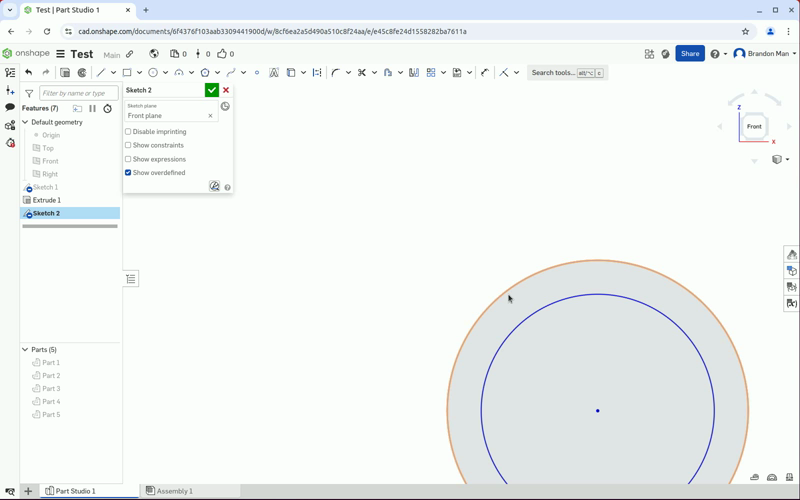
scroll(6)
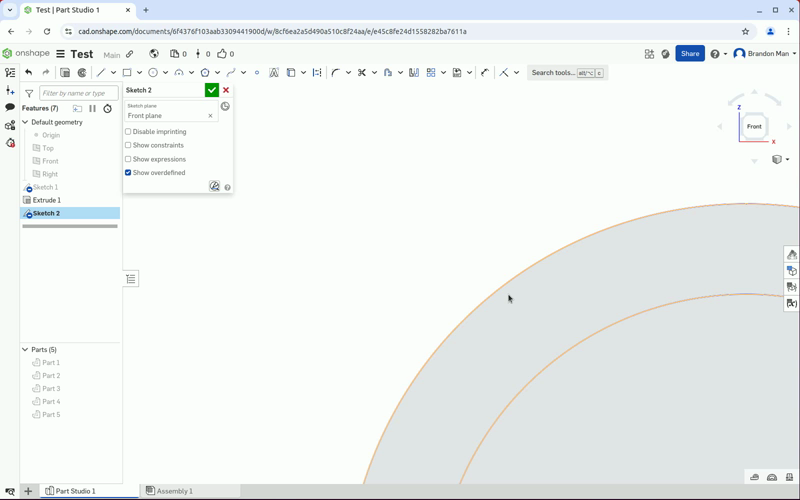
click(508, 294)
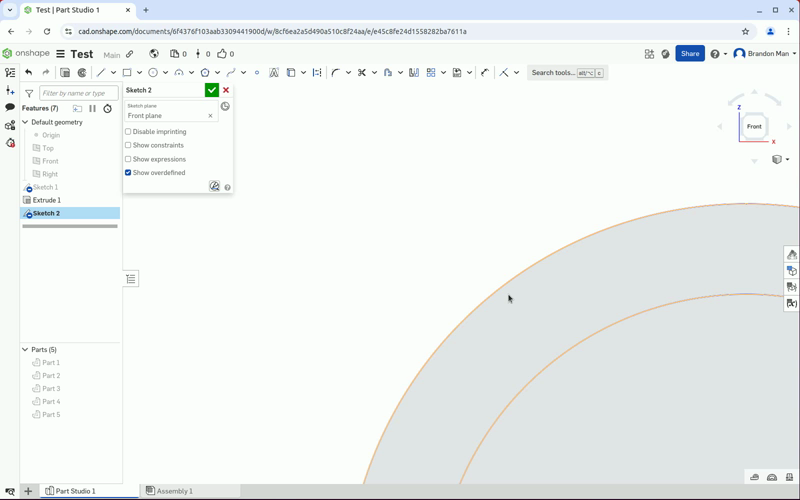
scroll(-6)
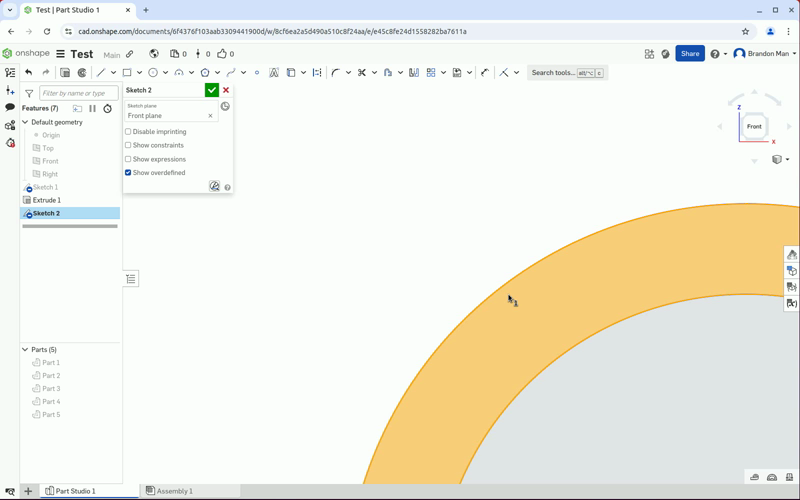
scroll(-6)
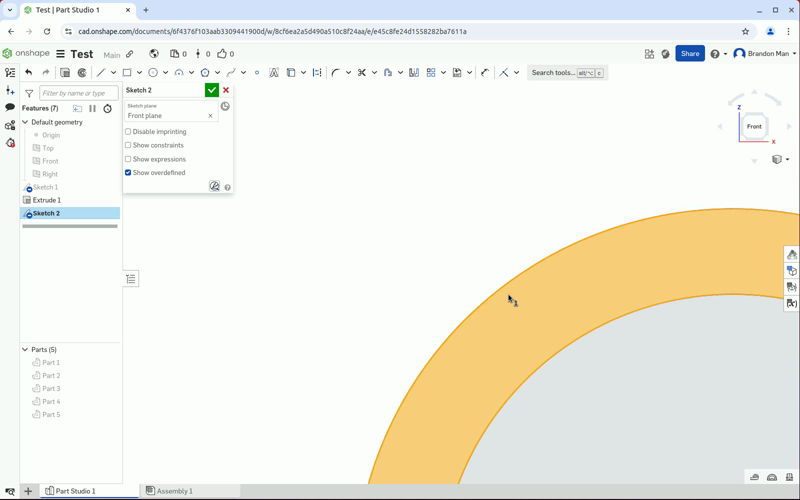
scroll(-6)
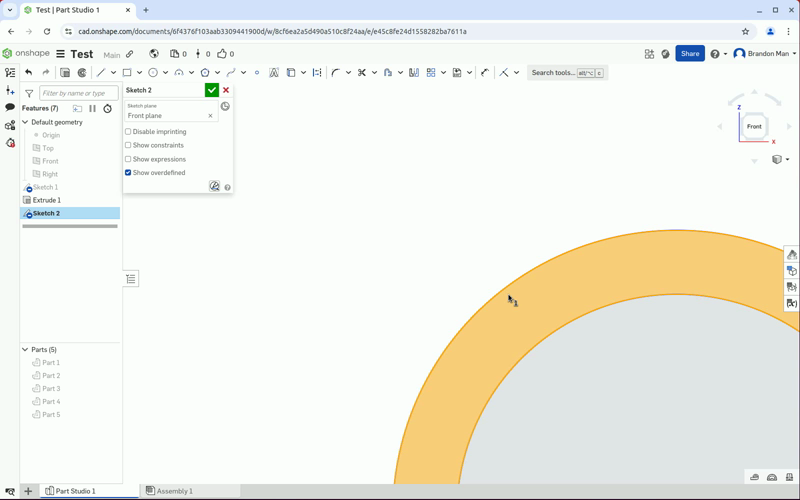
scroll(-6)
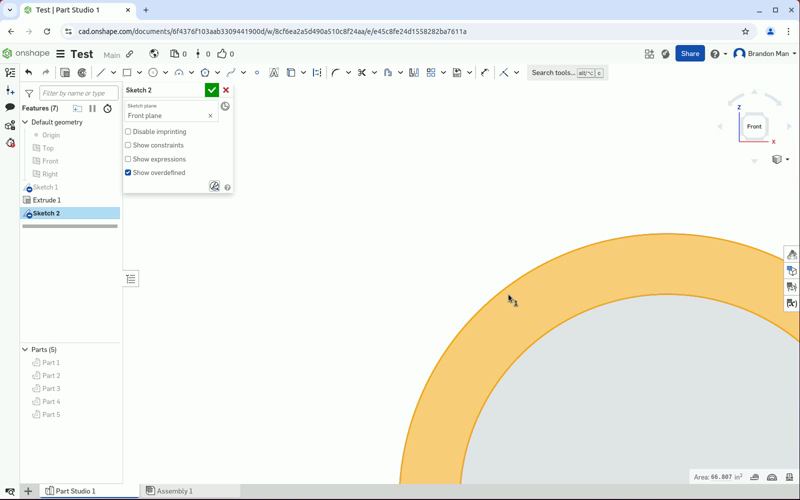
scroll(-6)
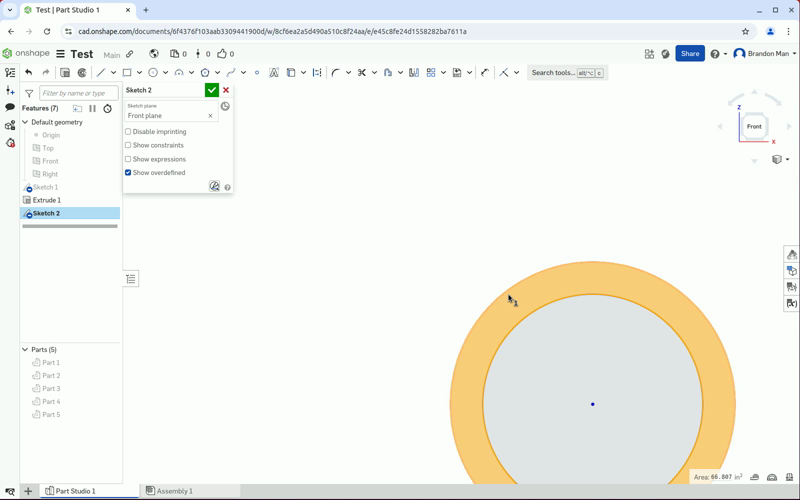
scroll(-6)
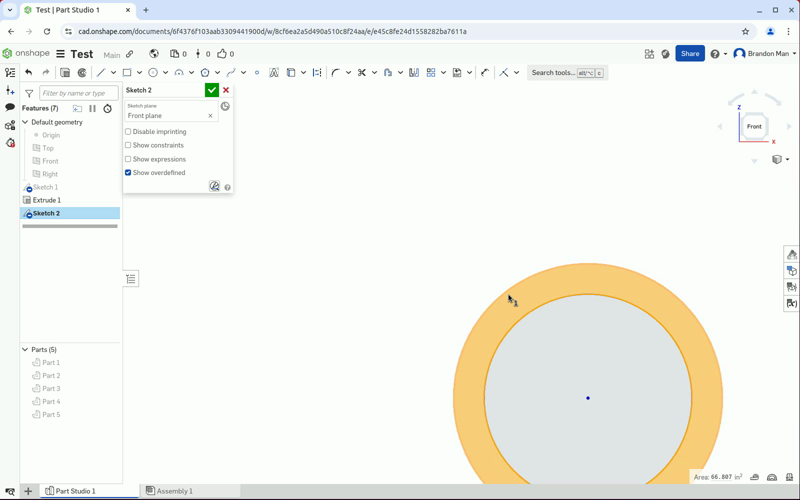
scroll(-6)
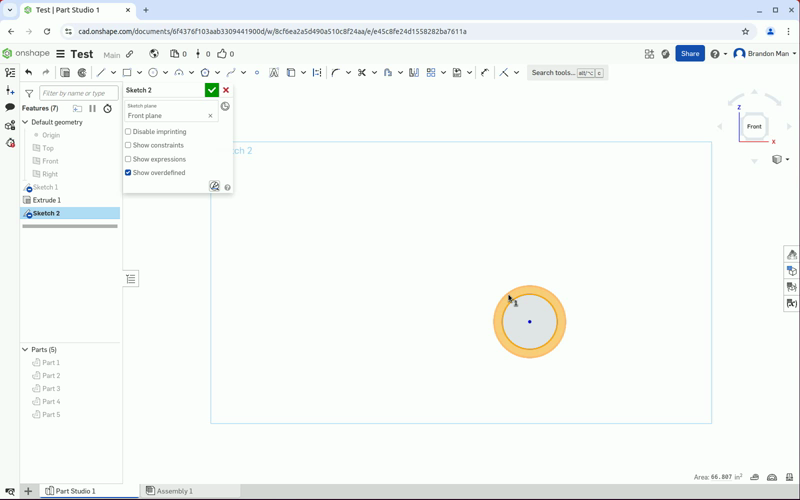
mouse_move(73, 352)
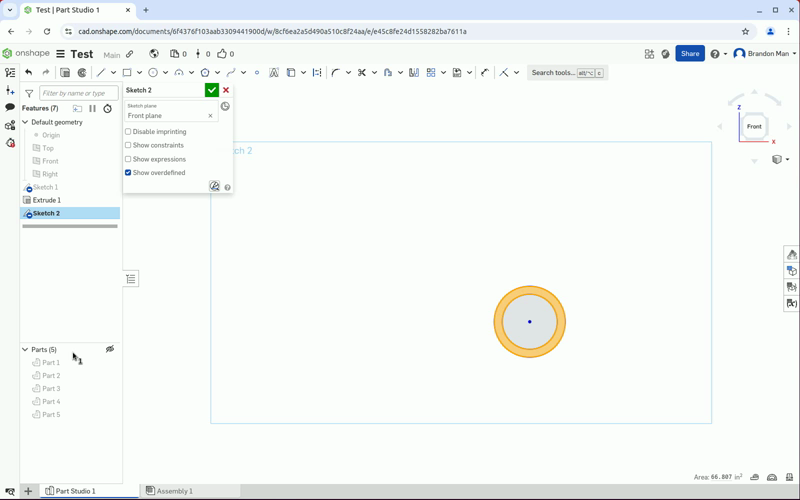
key(shift+y)
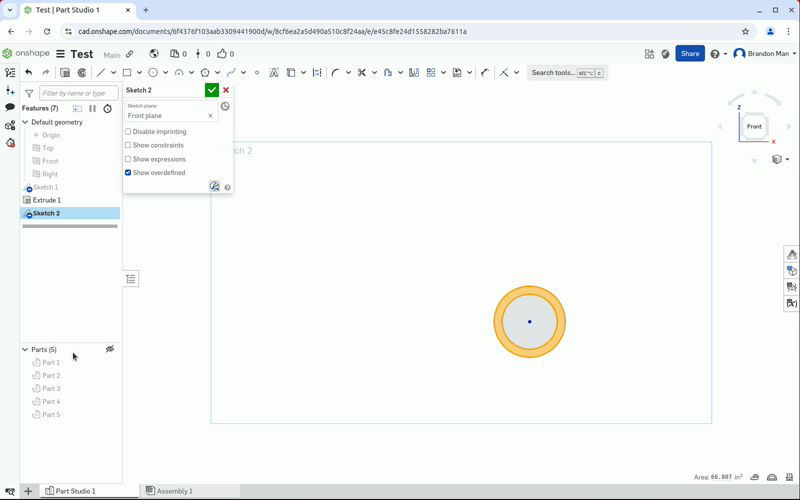
key(shift+e)
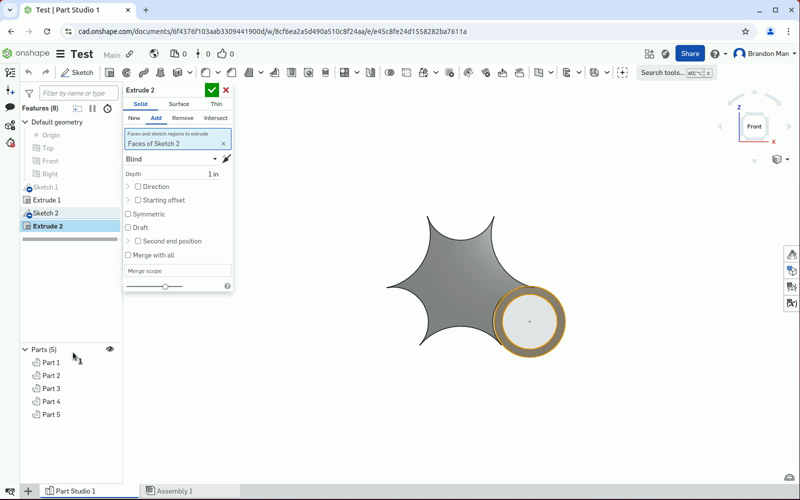
mouse_move(143, 106)
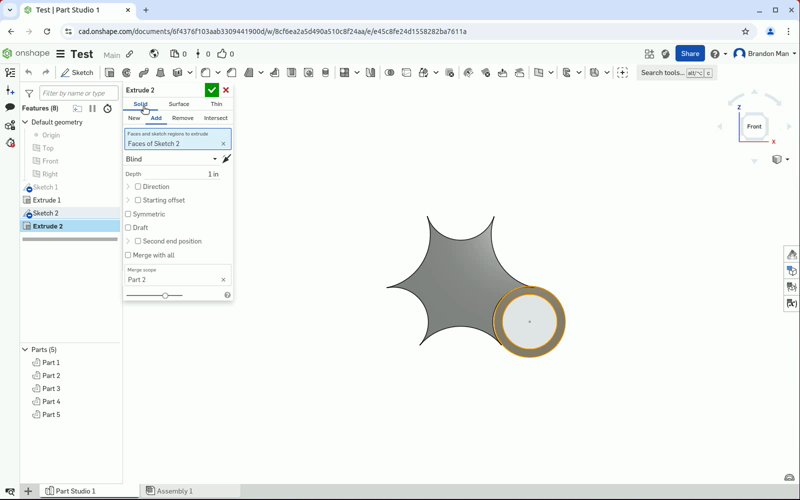
click(143, 106)
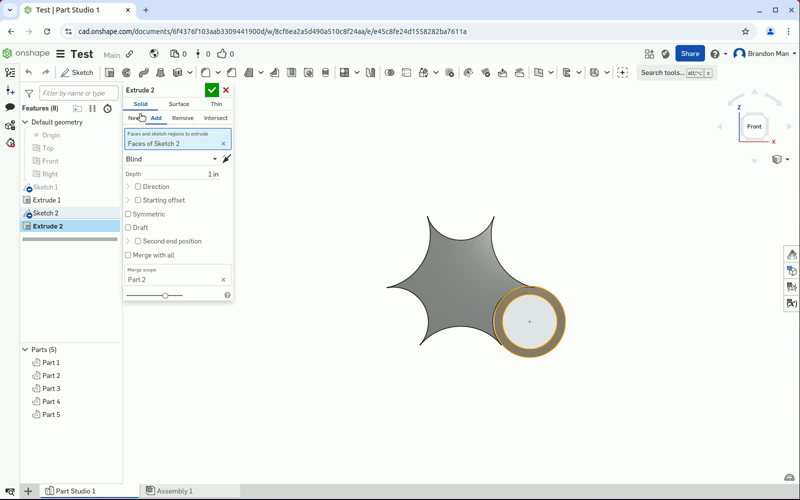
mouse_move(137, 120)
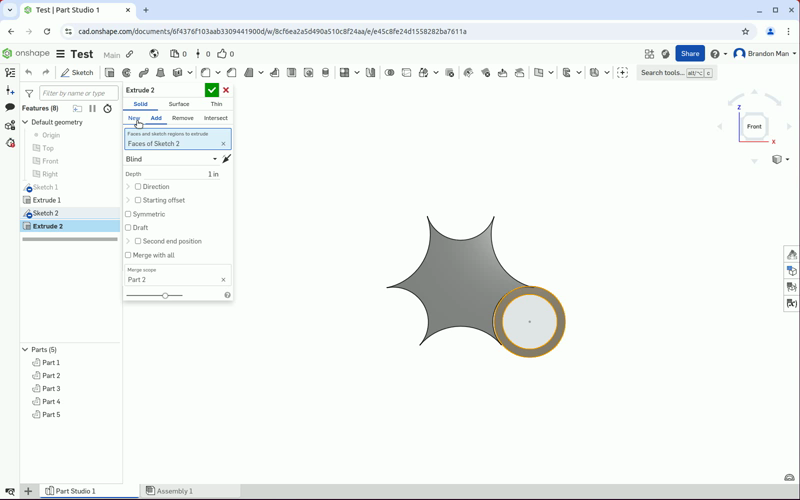
click(137, 120)
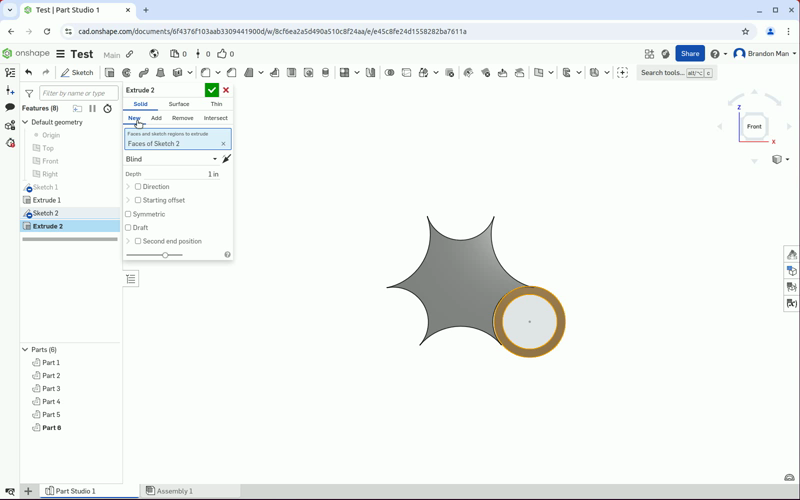
key(tab, 4)
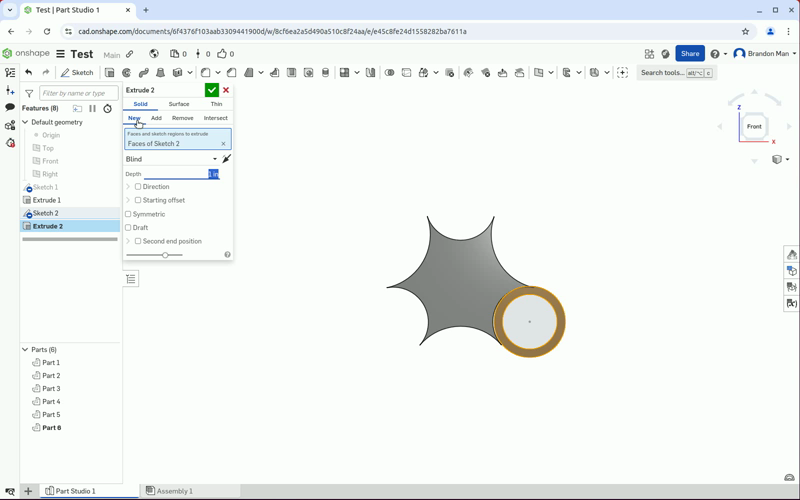
text(3.129)
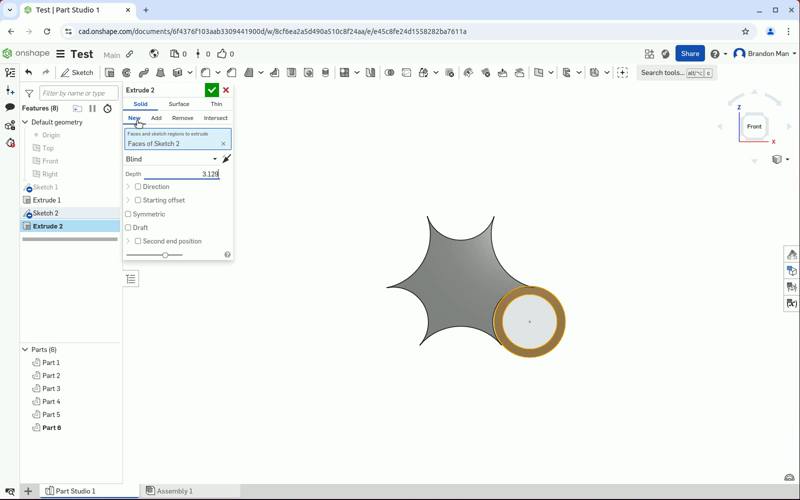
key(enter)
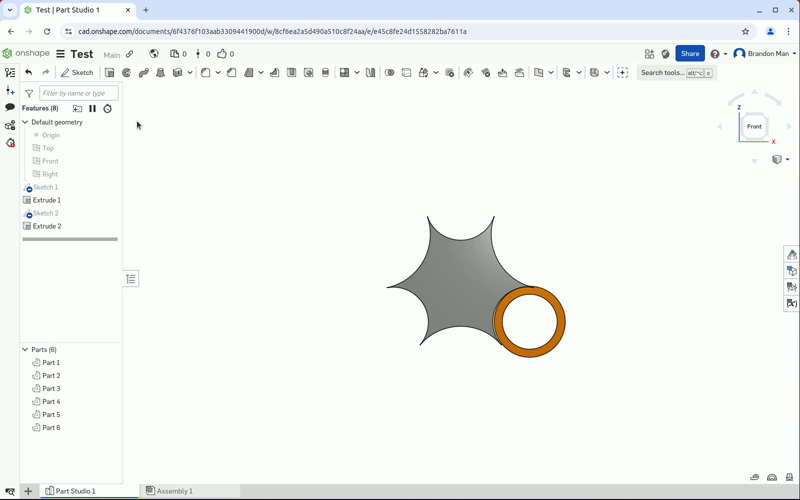
key(shift+h)
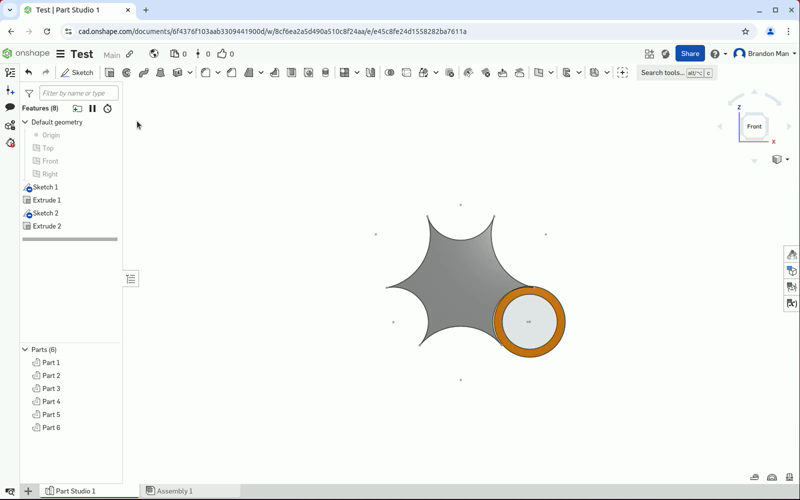
key(shift+h)
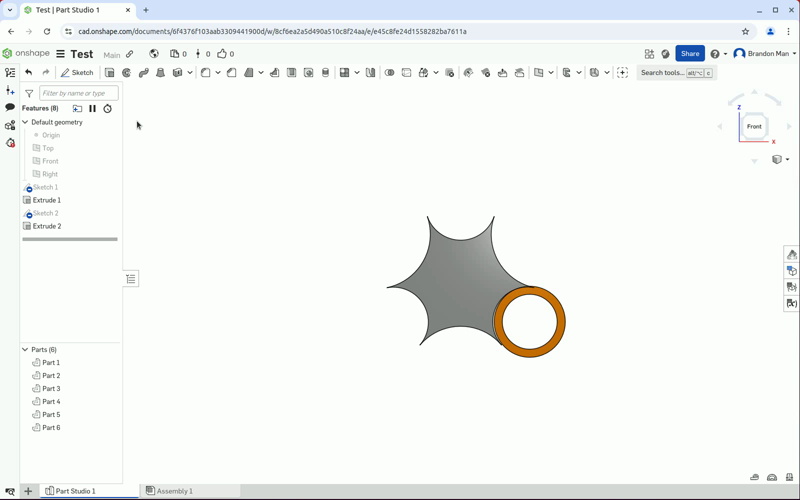
mouse_move(73, 189)
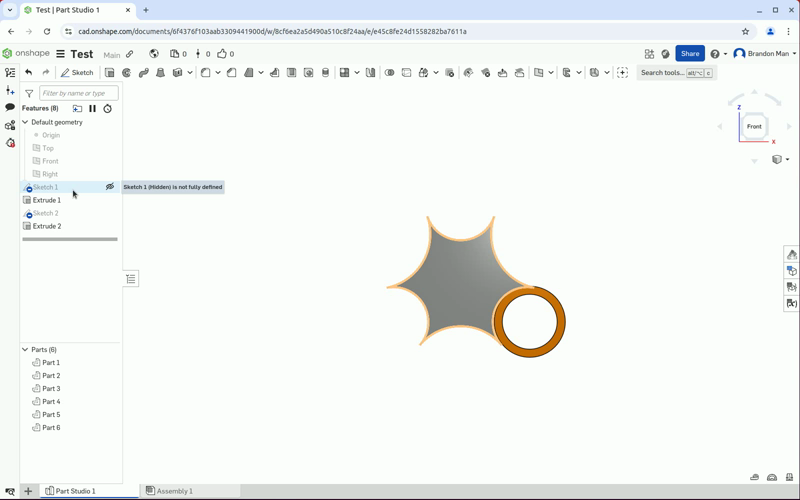
click(73, 189)
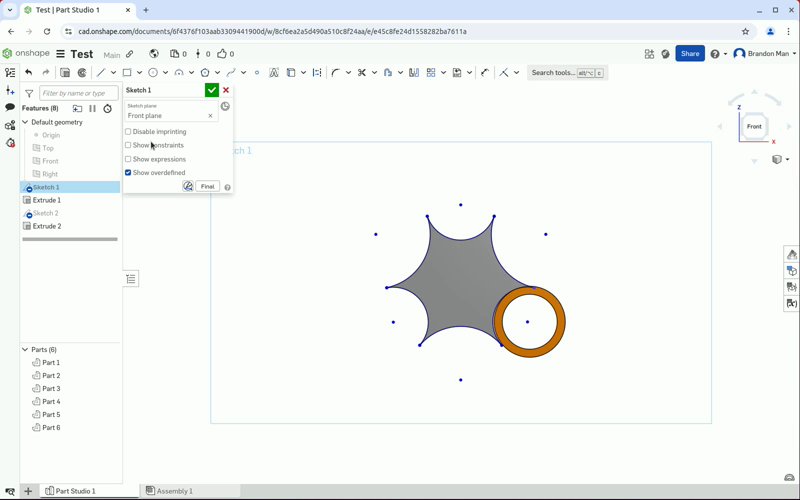
mouse_move(229, 92)
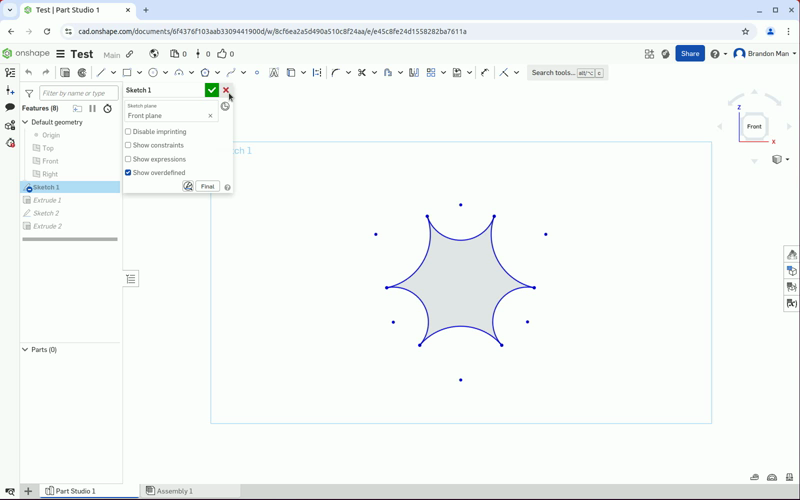
click(229, 92)
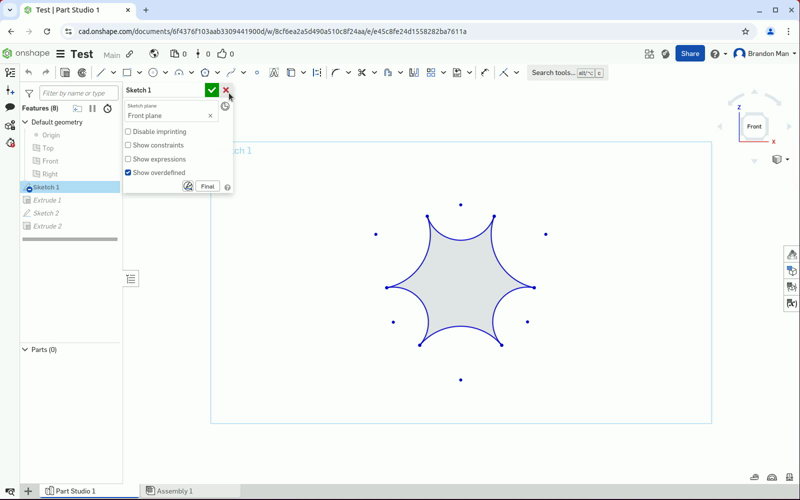
key(shift+s)
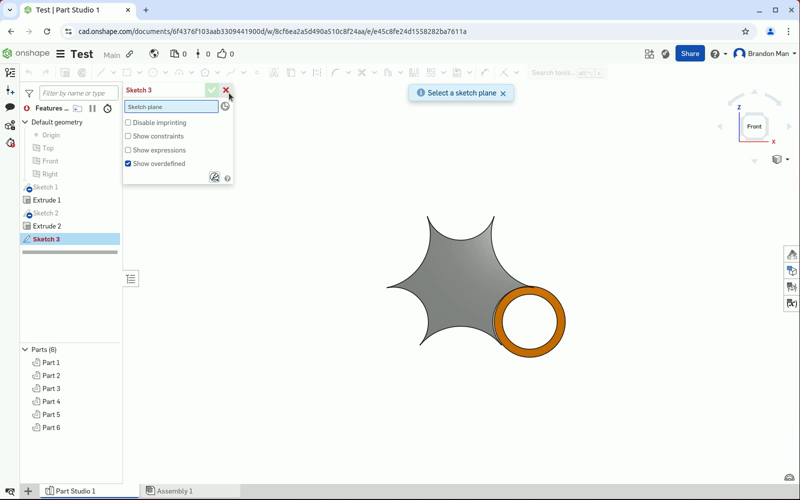
mouse_move(73, 163)
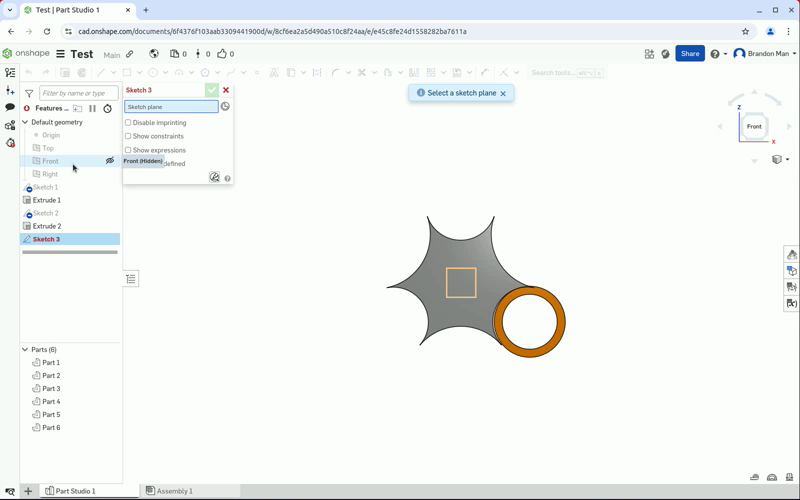
click(73, 163)
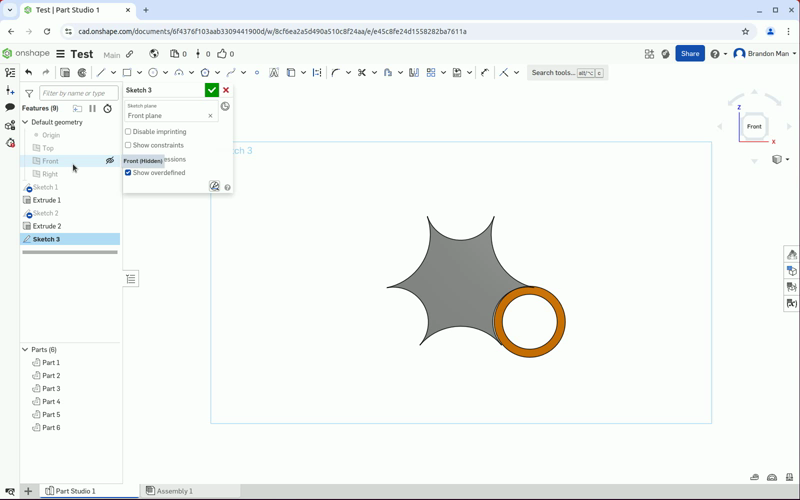
mouse_move(73, 352)
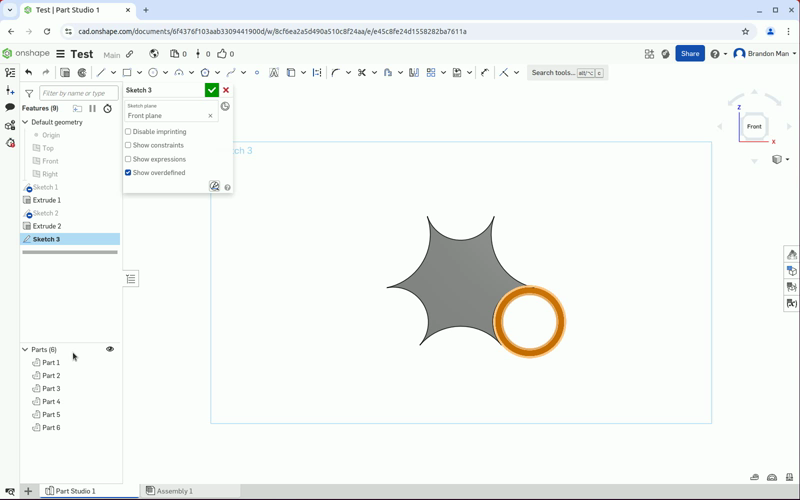
key(y)
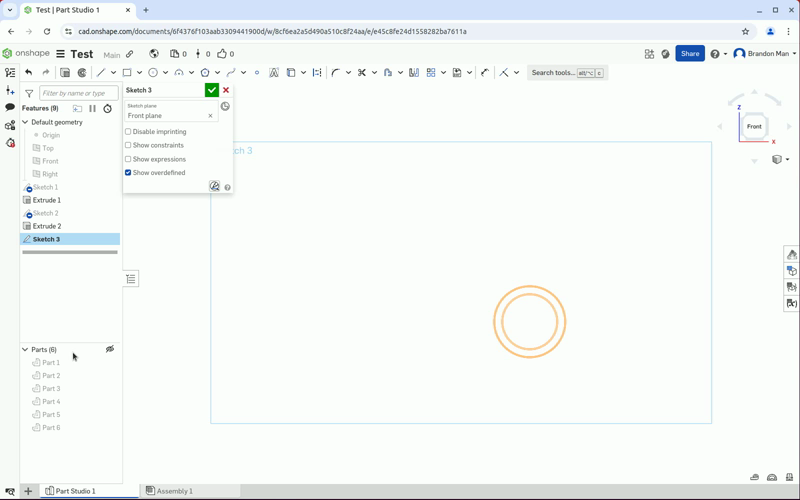
key(c)
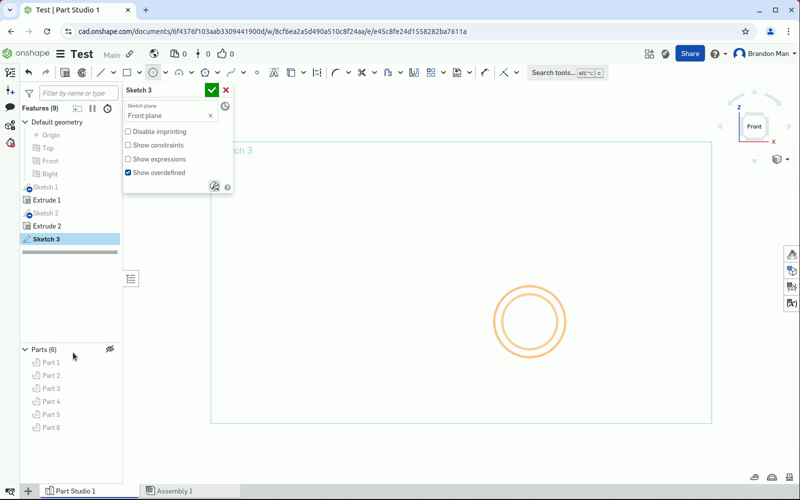
key_down(shift)
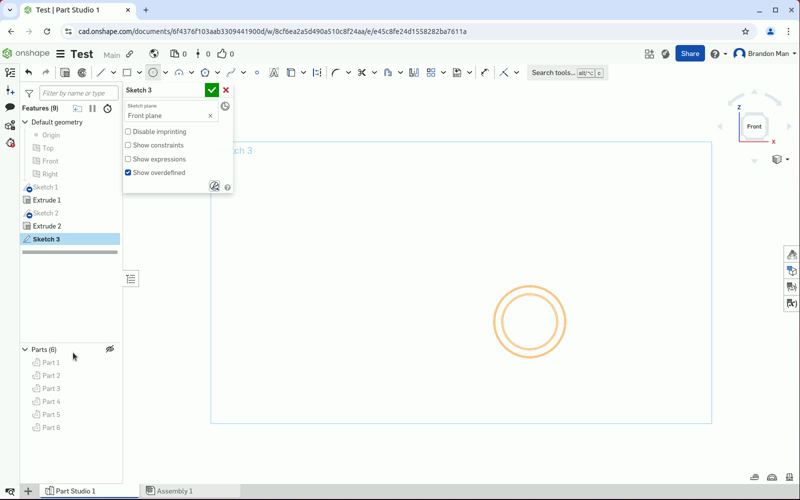
mouse_move(461, 282)
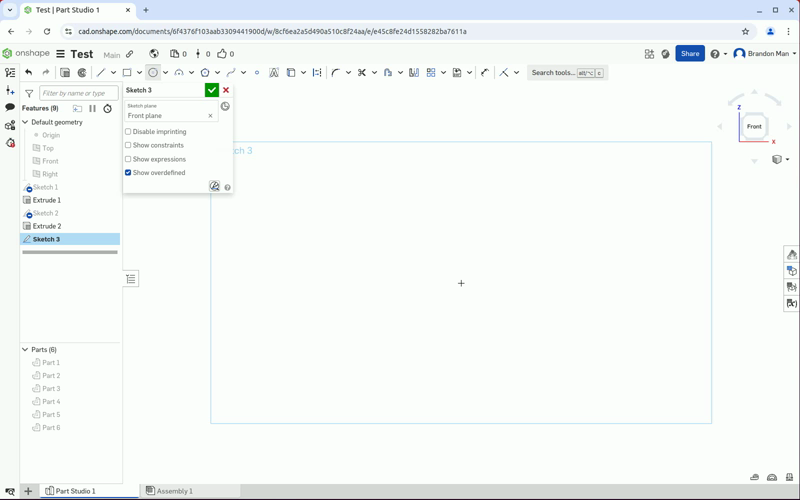
click(461, 282)
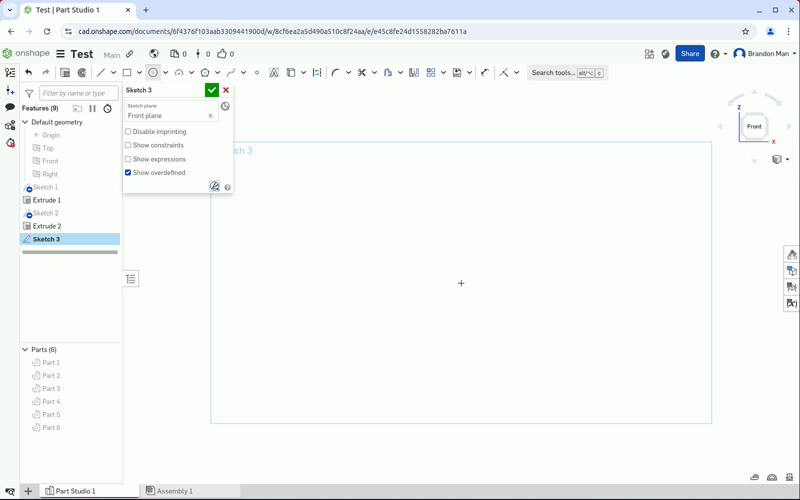
key_up(shift)
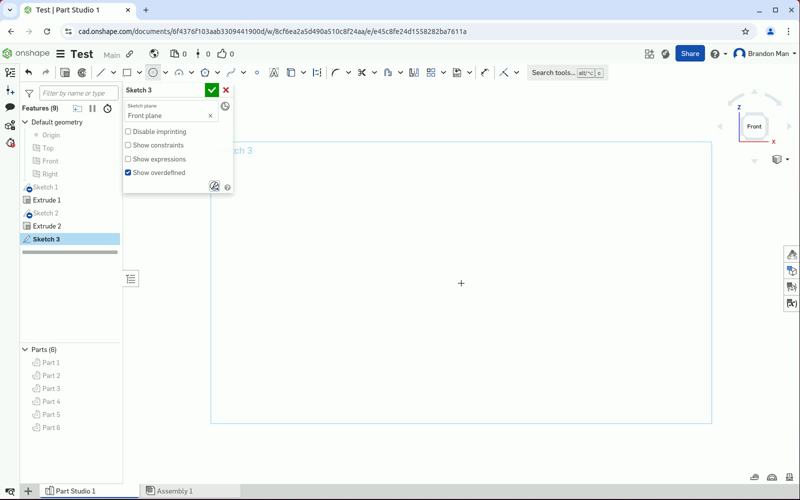
mouse_move(497, 282)
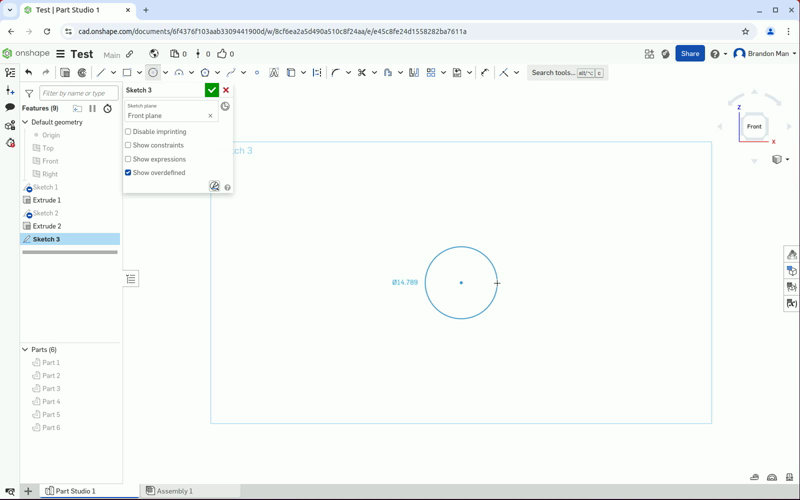
click(497, 282)
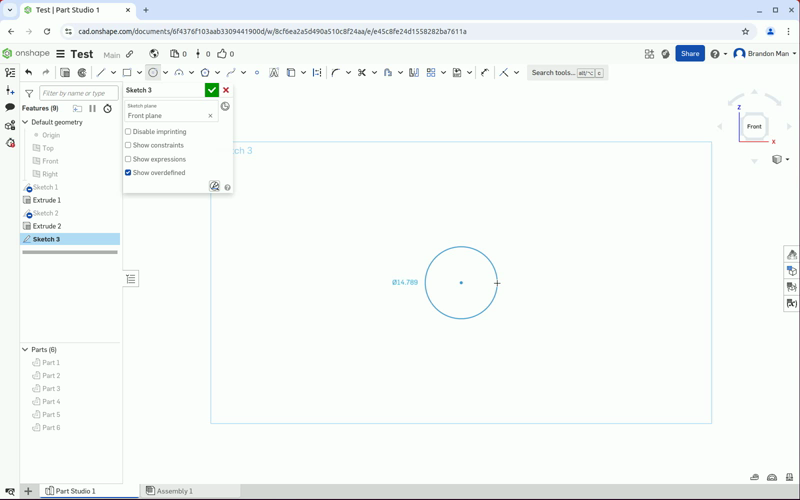
key(esc)
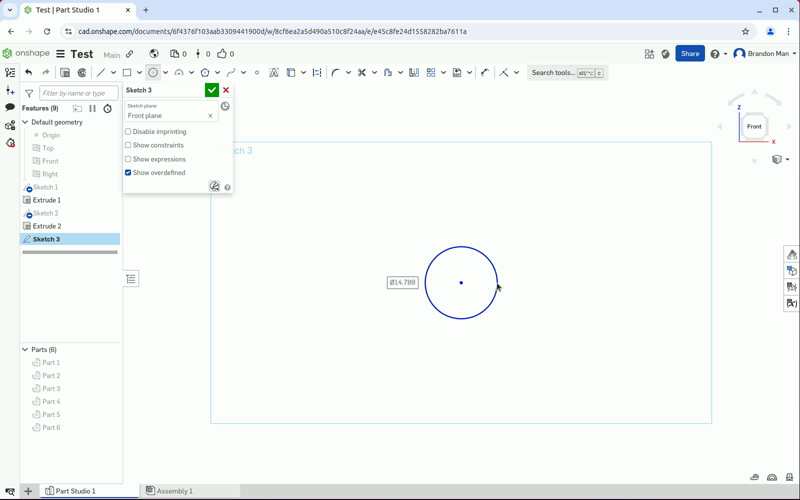
key(c)
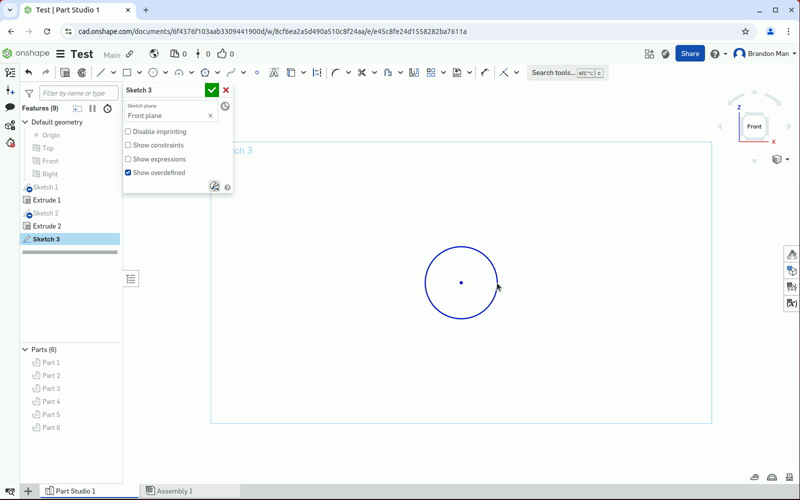
key_down(shift)
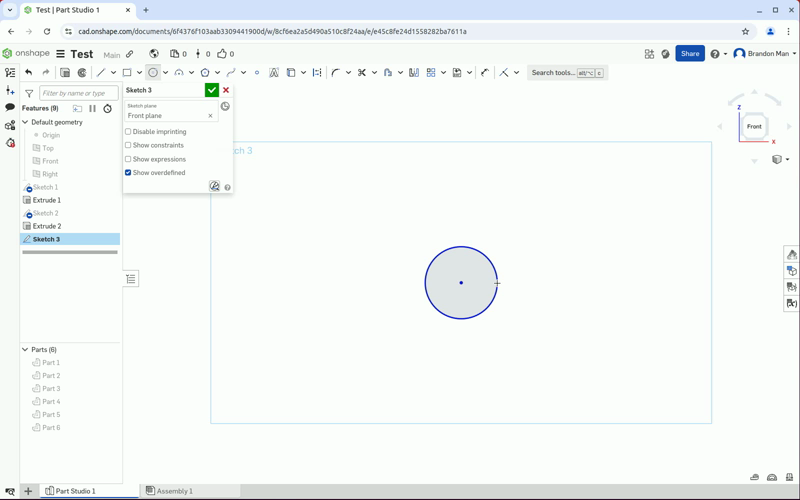
mouse_move(461, 282)
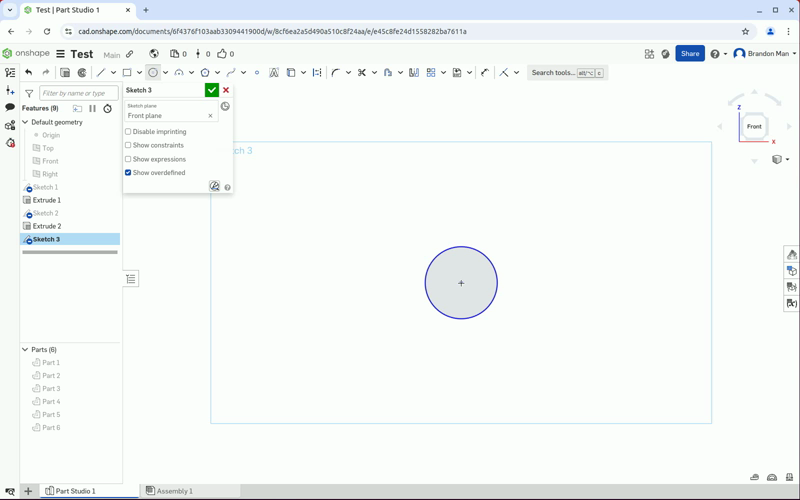
click(461, 282)
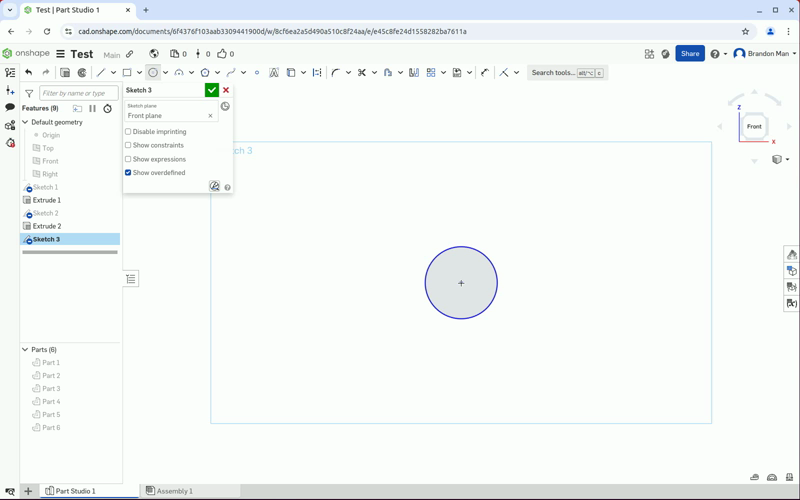
key_up(shift)
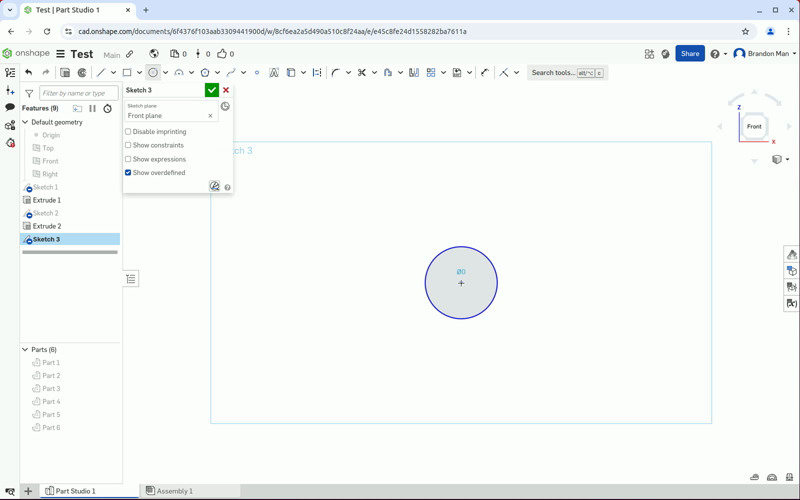
mouse_move(489, 282)
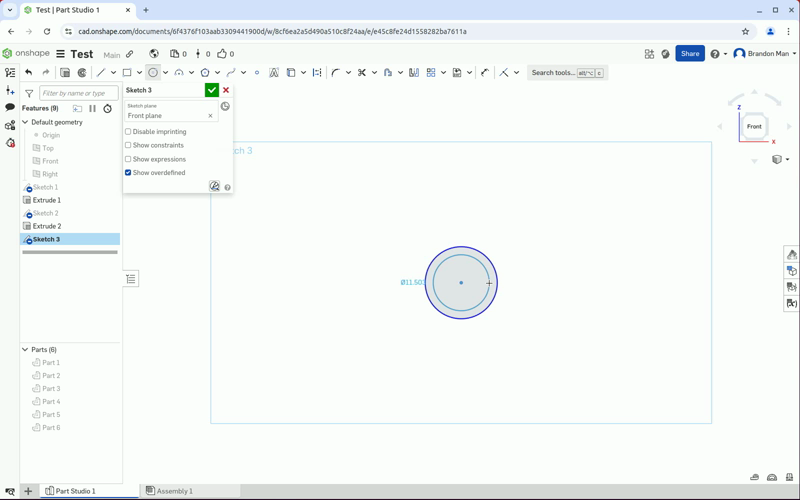
click(489, 282)
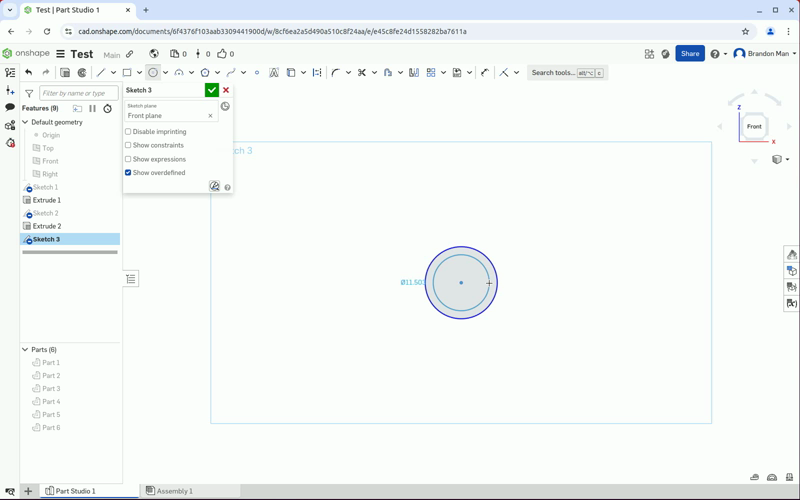
key(esc)
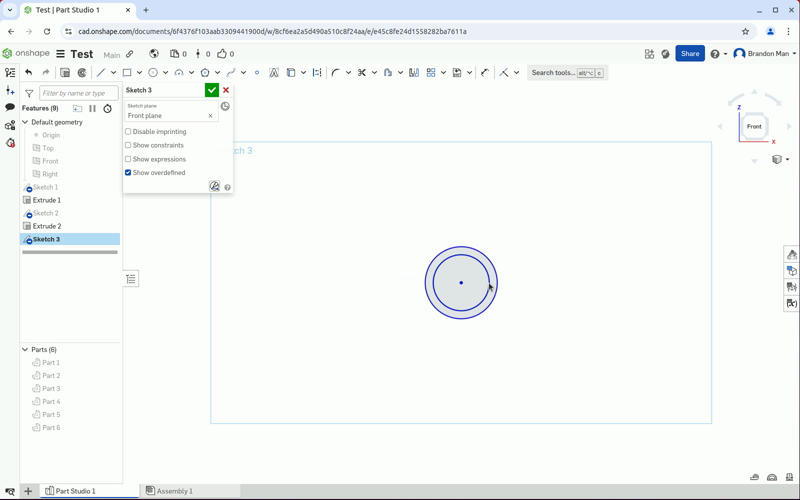
mouse_move(494, 282)
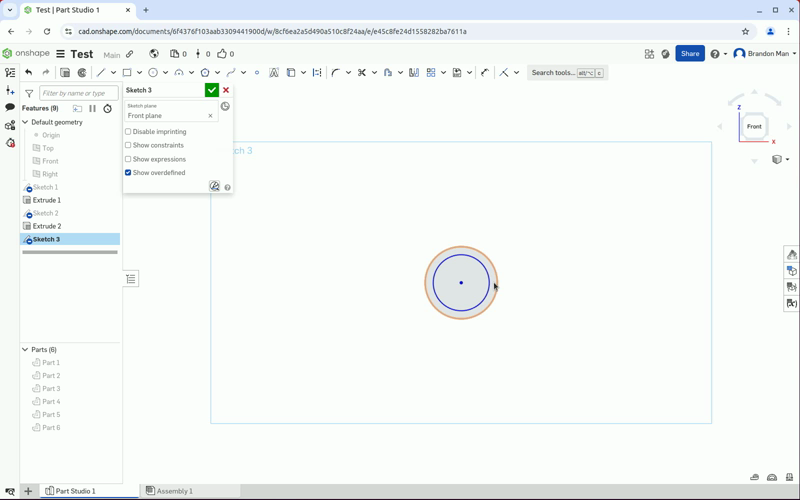
scroll(6)
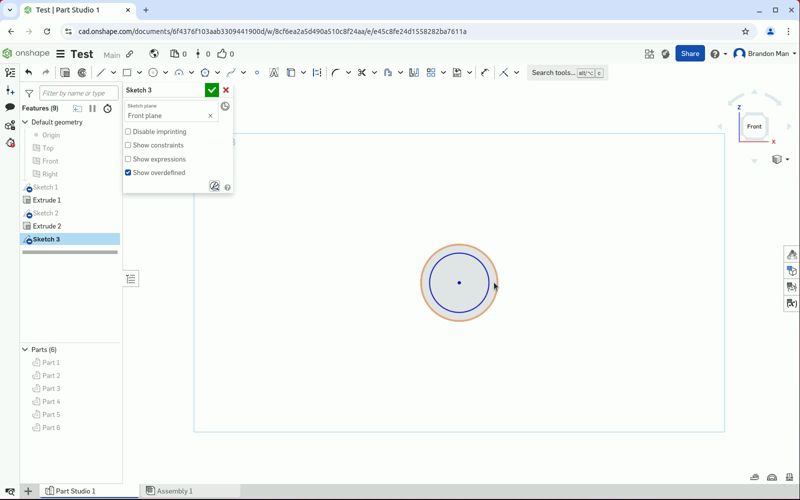
scroll(6)
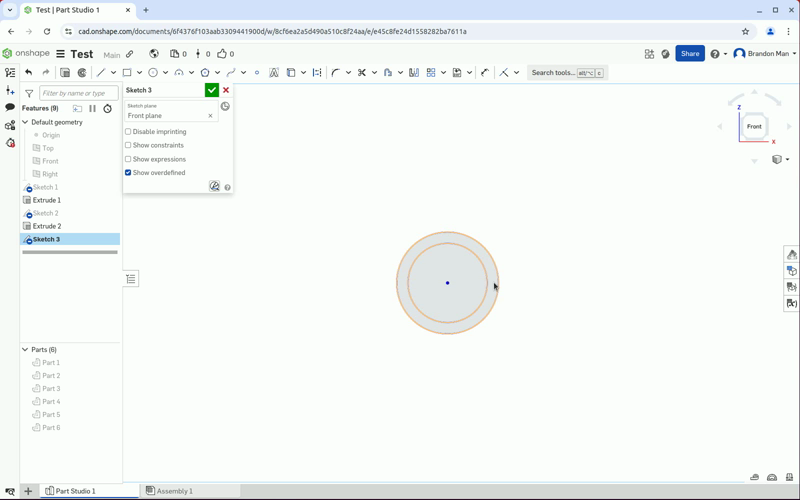
scroll(6)
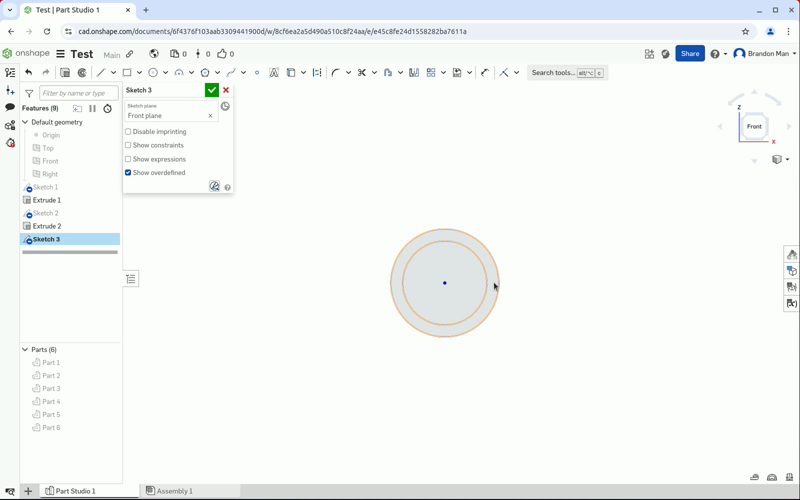
scroll(6)
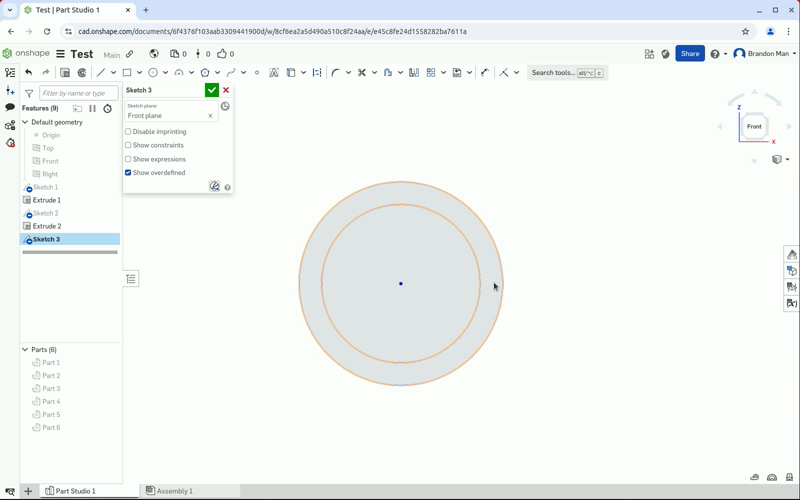
scroll(6)
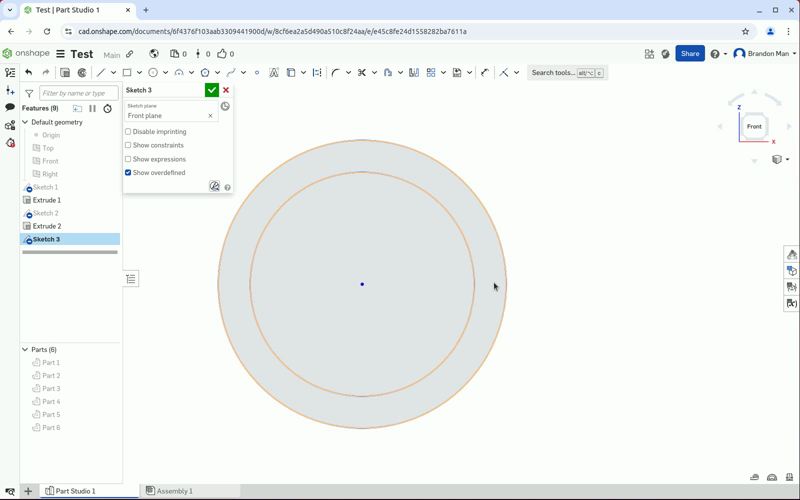
scroll(6)
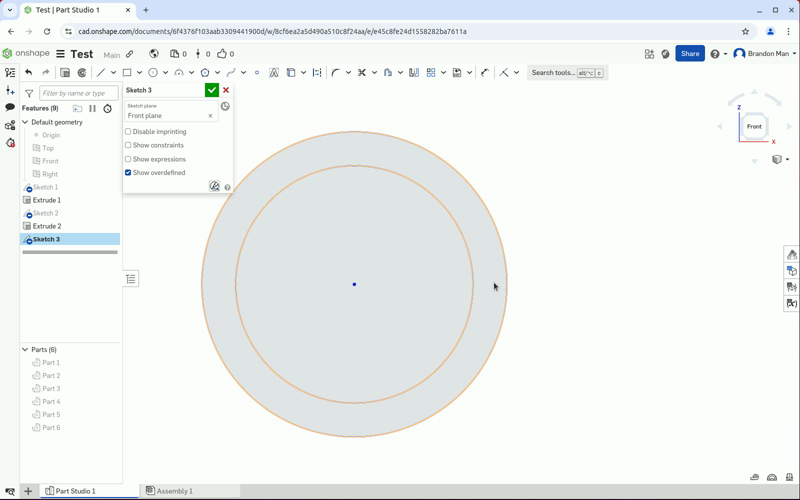
scroll(6)
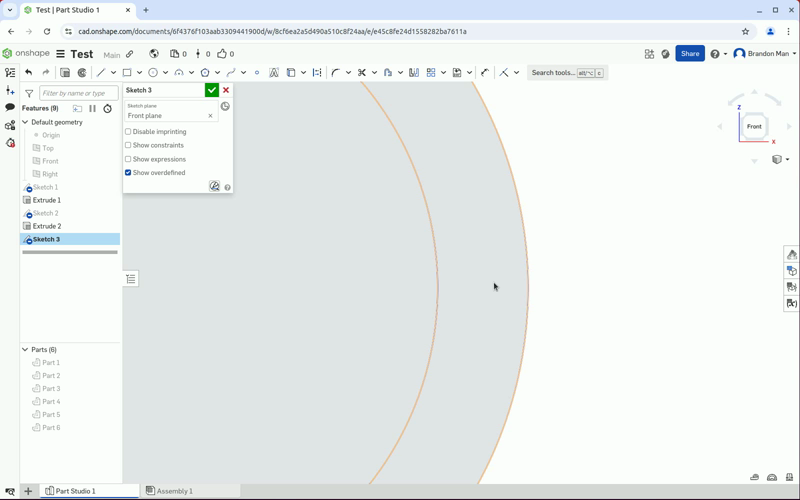
click(494, 282)
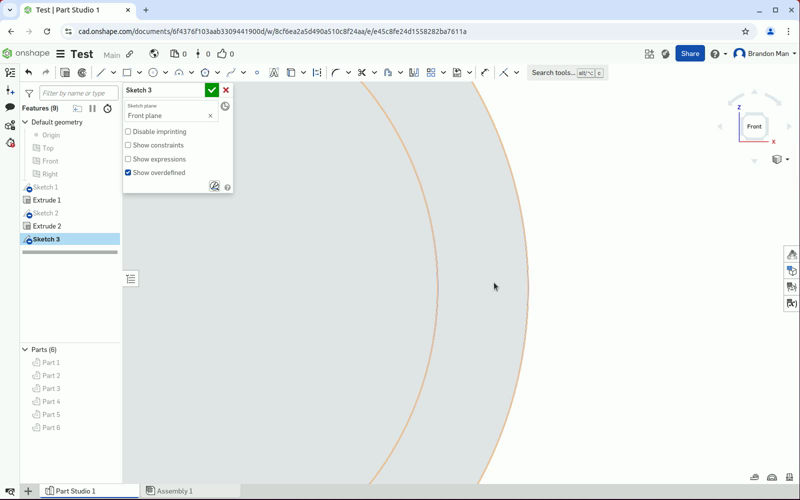
scroll(-6)
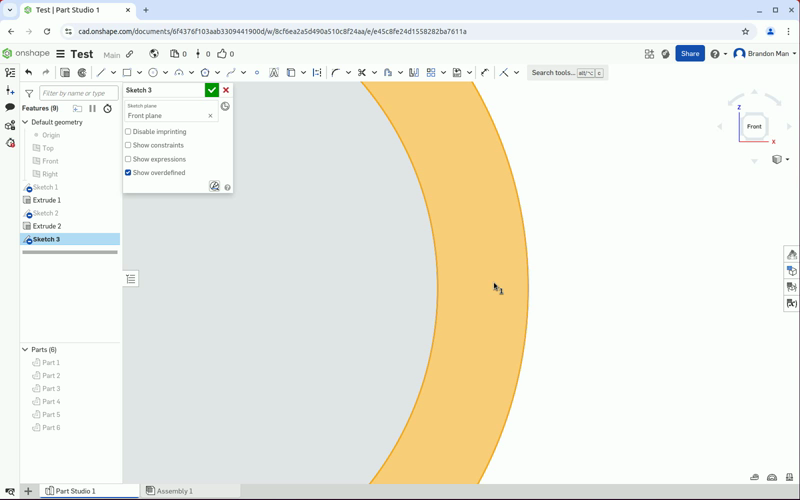
scroll(-6)
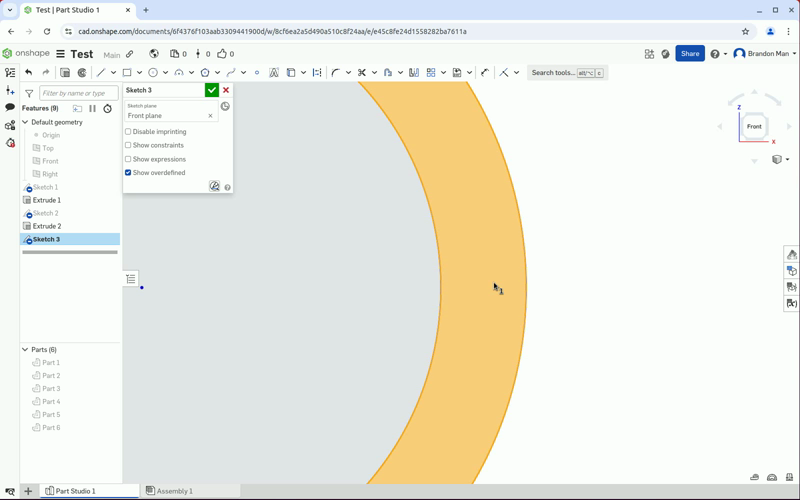
scroll(-6)
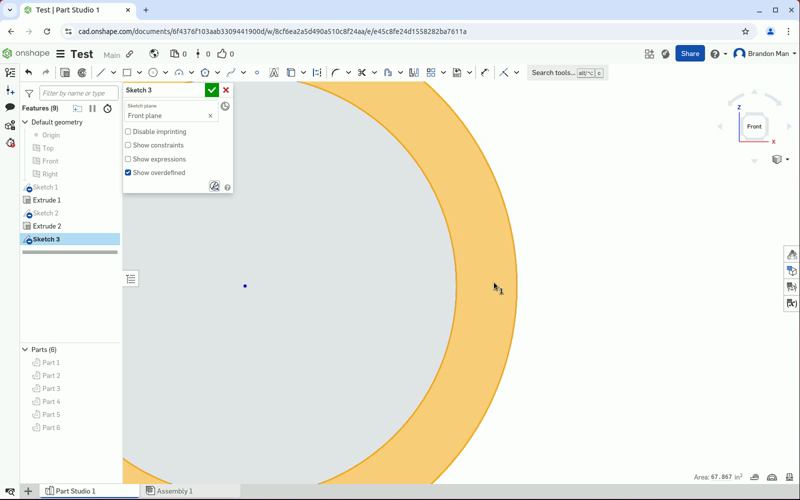
scroll(-6)
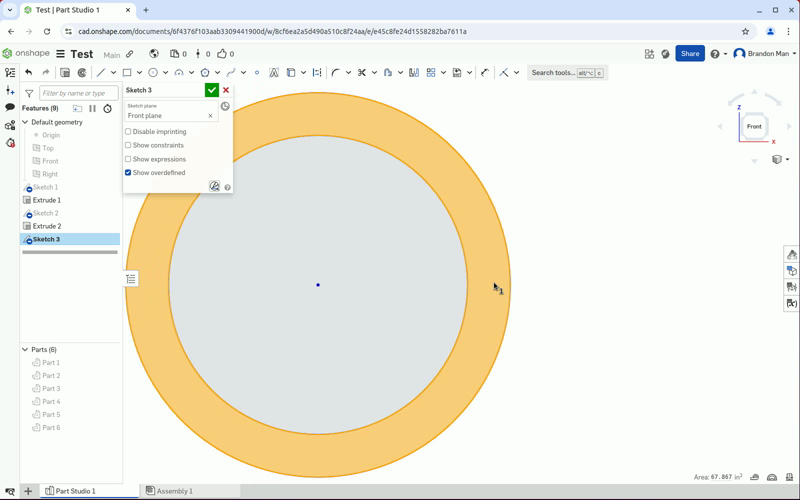
scroll(-6)
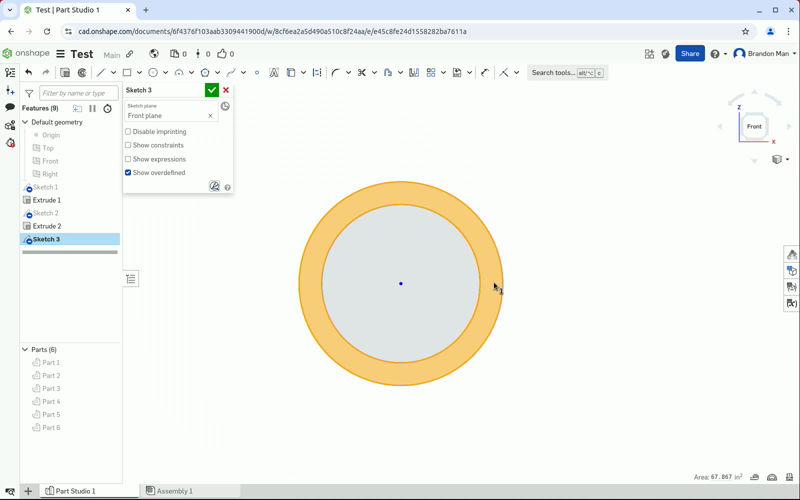
scroll(-6)
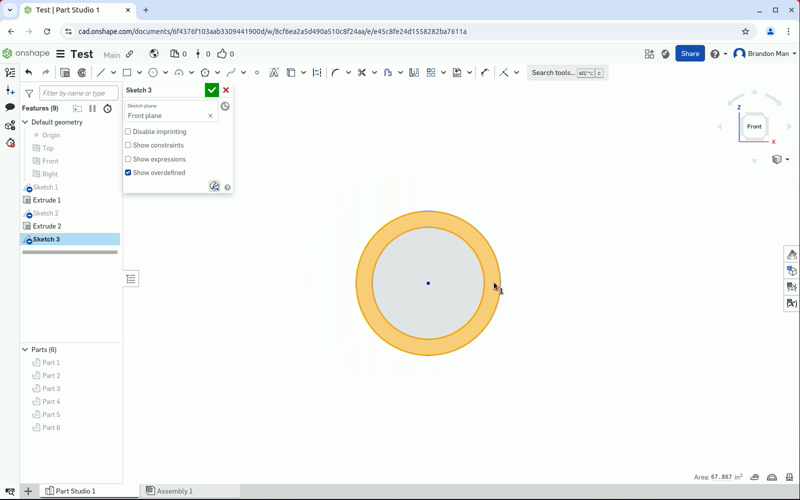
scroll(-6)
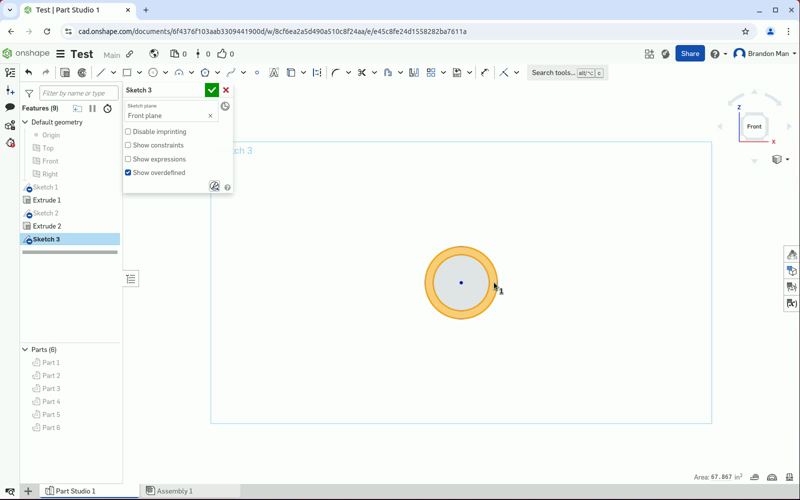
mouse_move(73, 352)
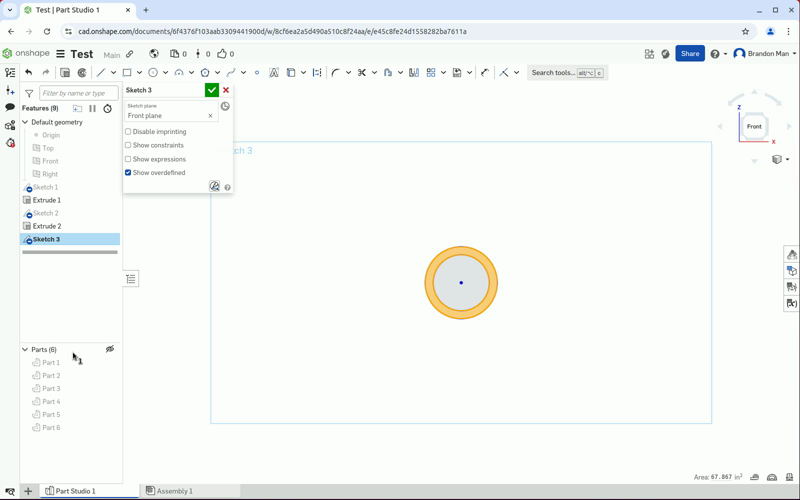
key(shift+y)
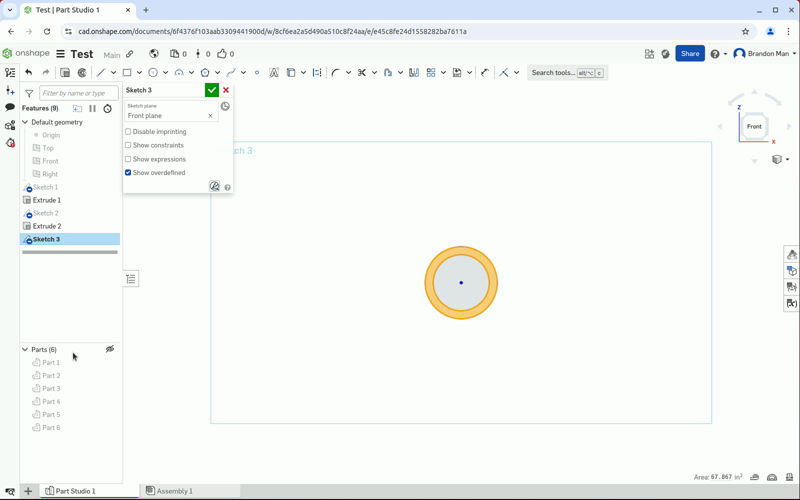
key(shift+e)
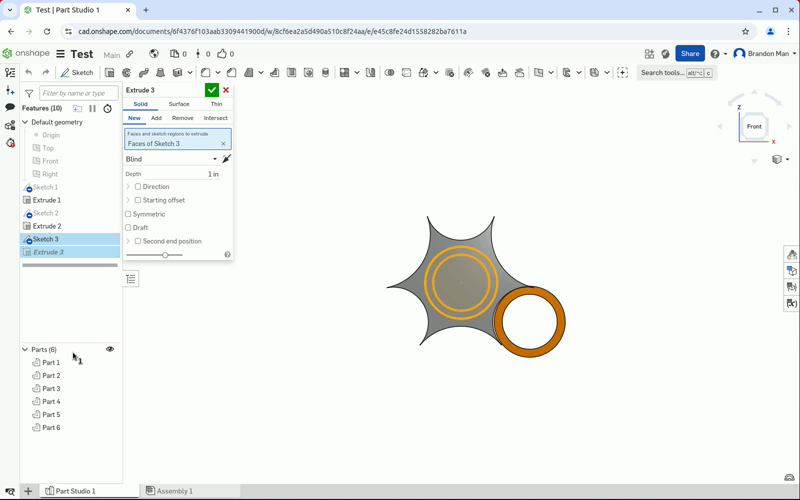
mouse_move(143, 106)
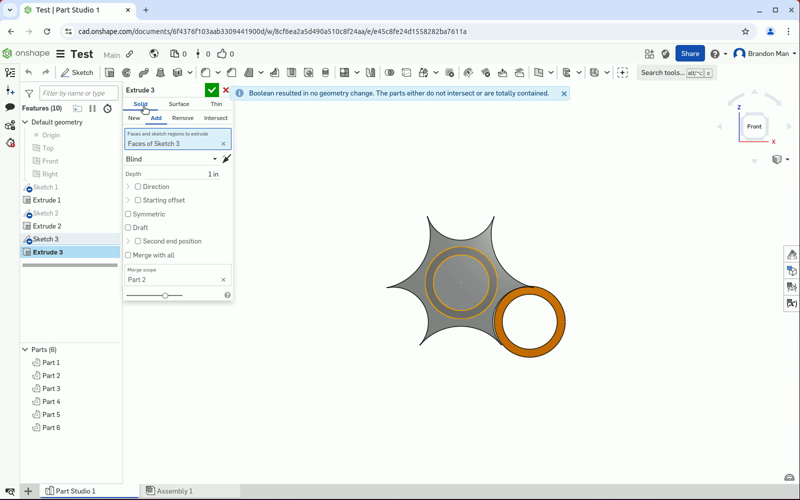
click(143, 106)
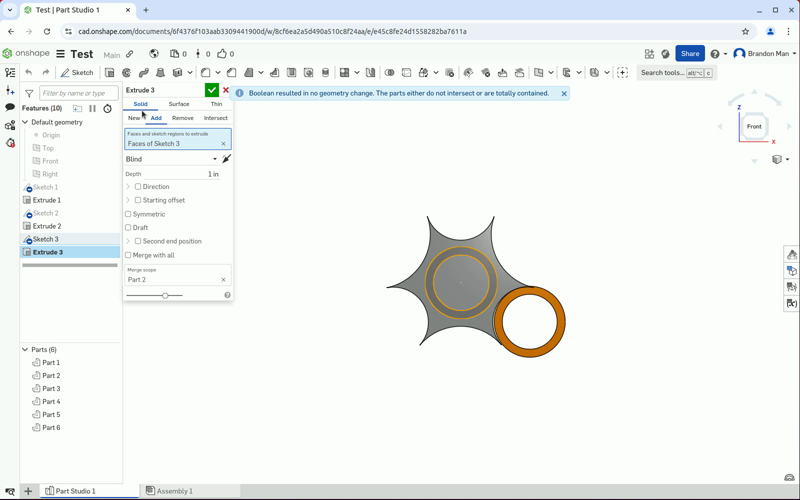
mouse_move(137, 120)
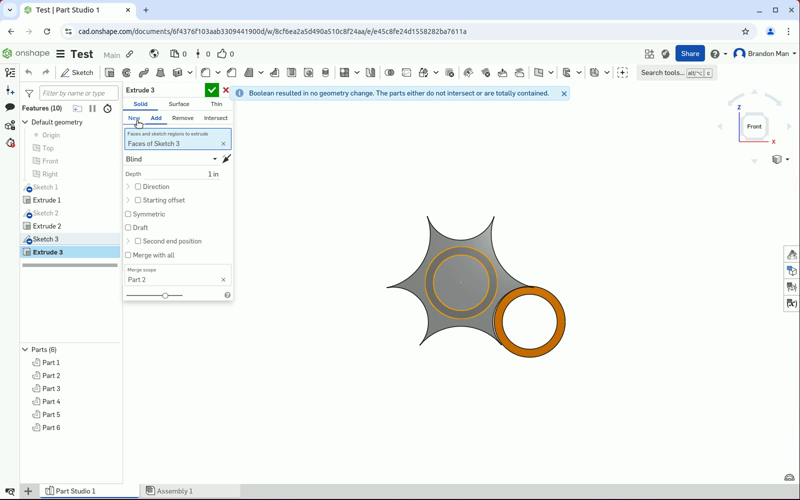
click(137, 120)
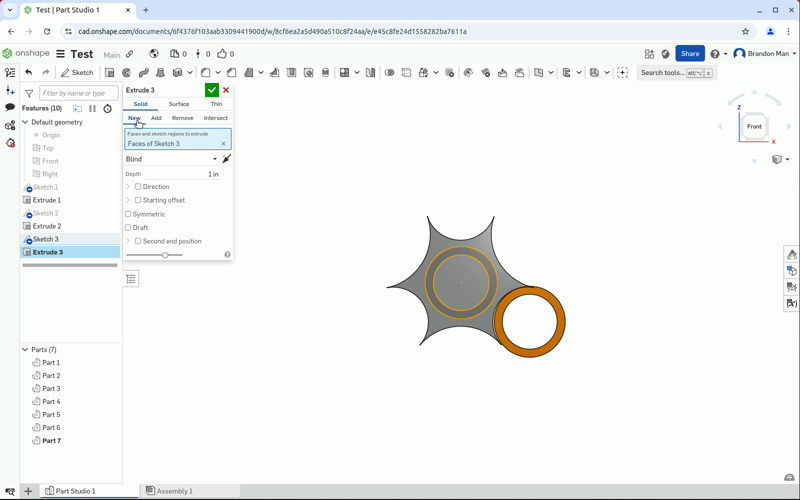
key(tab, 4)
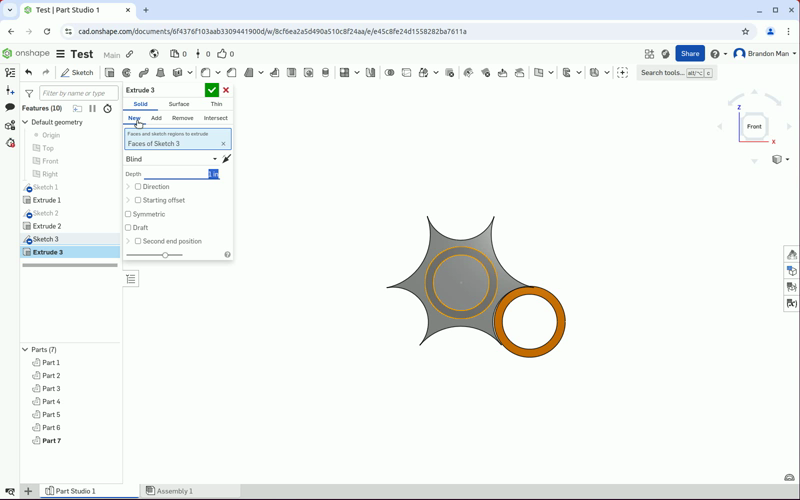
text(3.129)
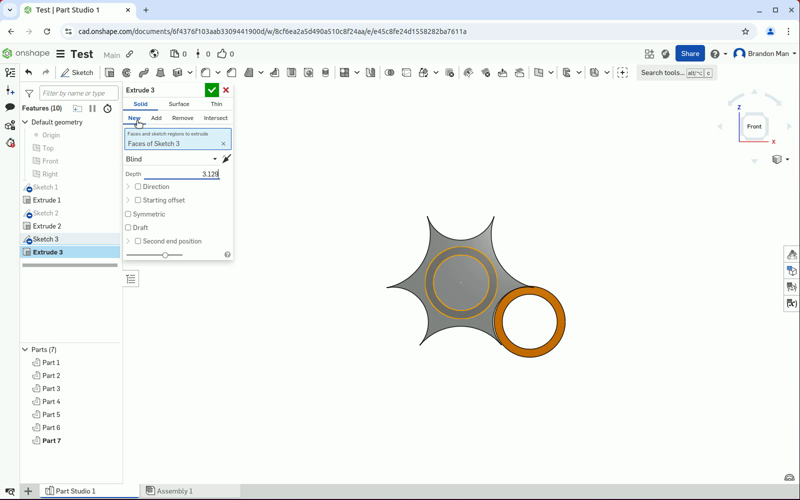
key(enter)
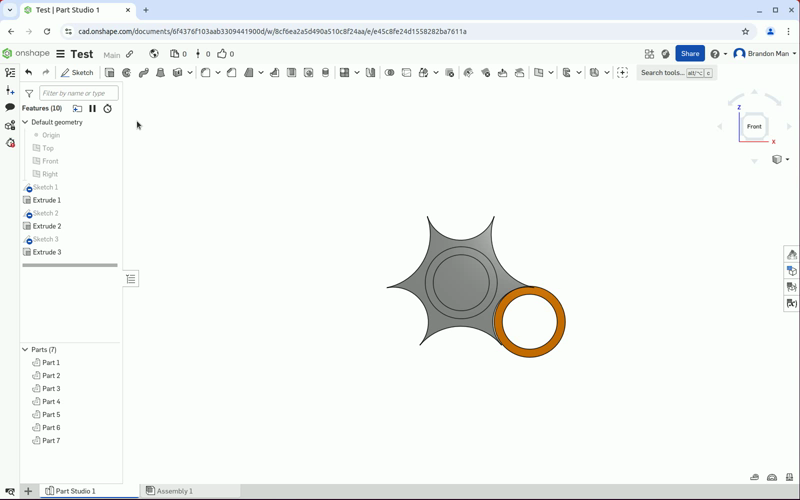
key(shift+h)
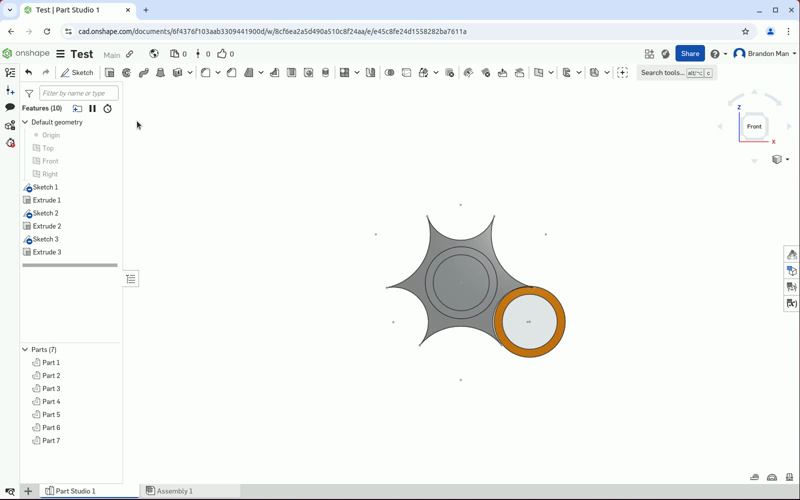
key(shift+h)
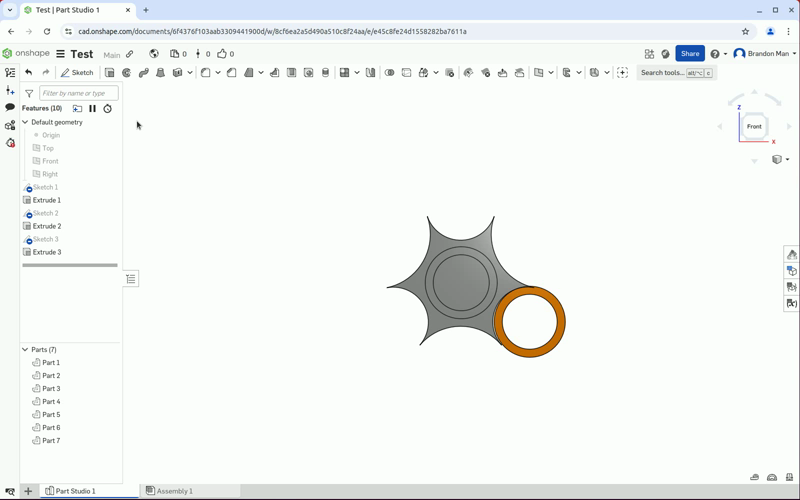
mouse_move(73, 189)
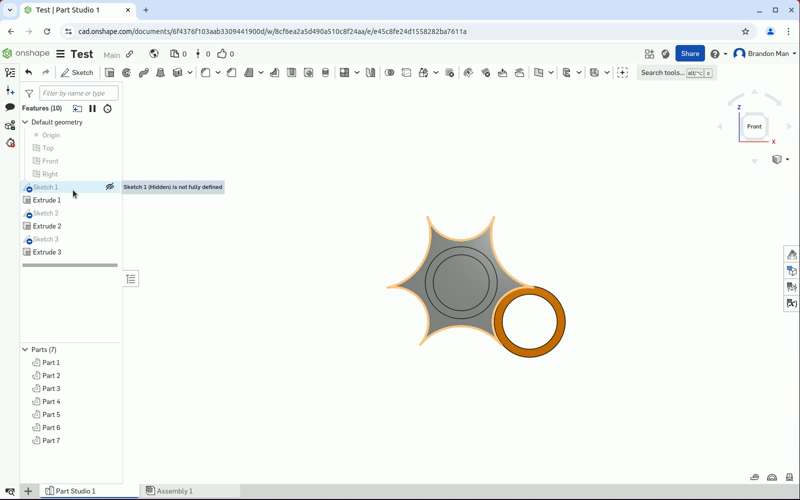
click(73, 189)
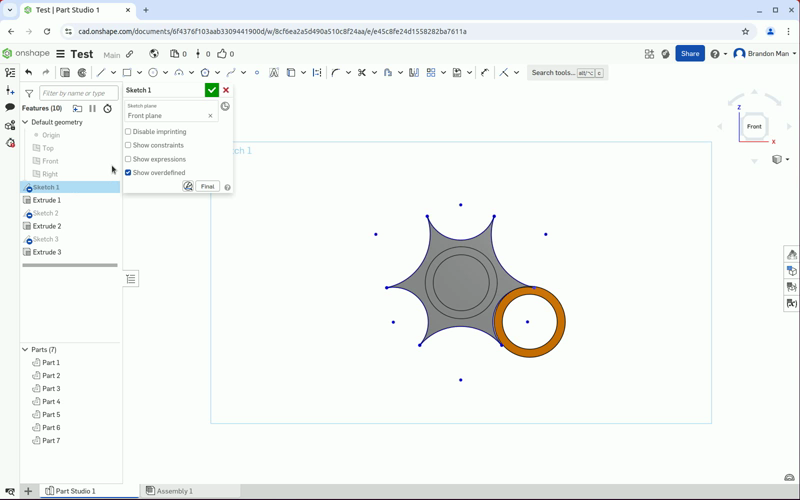
mouse_move(229, 92)
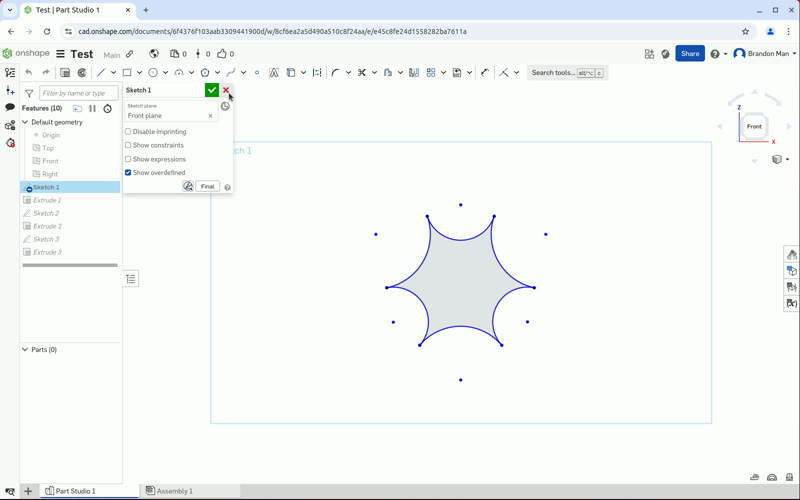
click(229, 92)
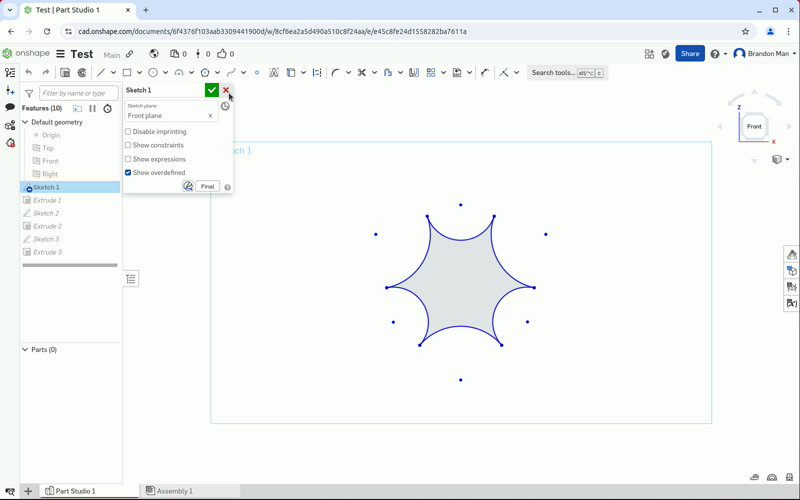
key(shift+s)
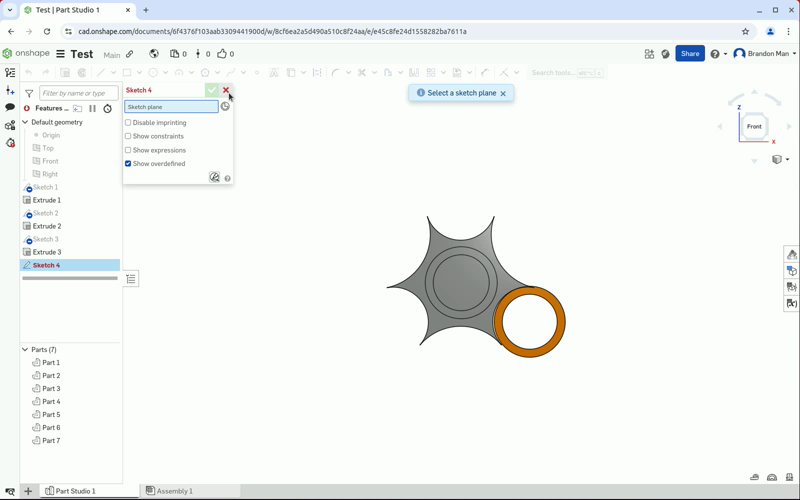
mouse_move(73, 163)
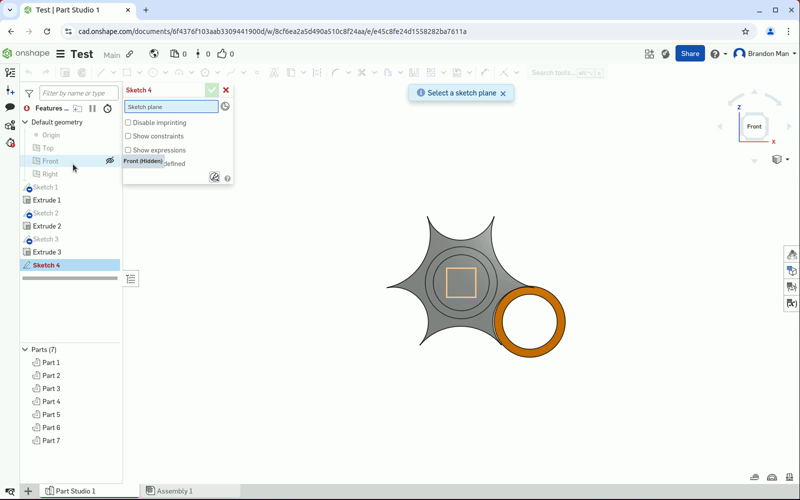
click(73, 163)
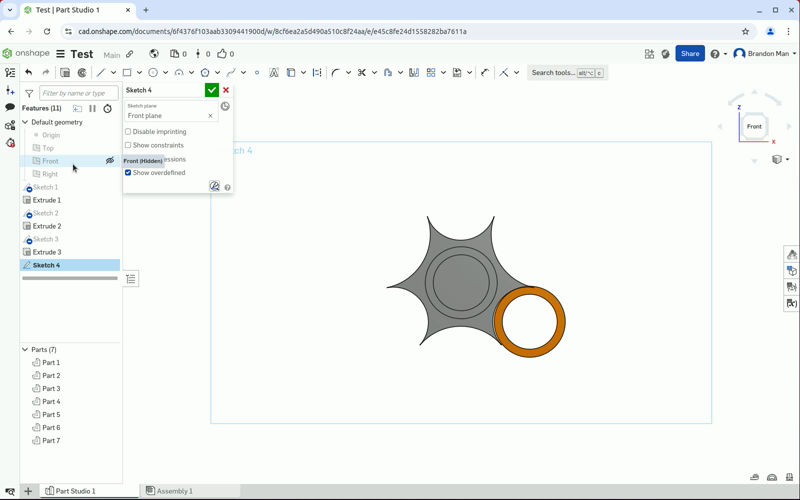
mouse_move(73, 352)
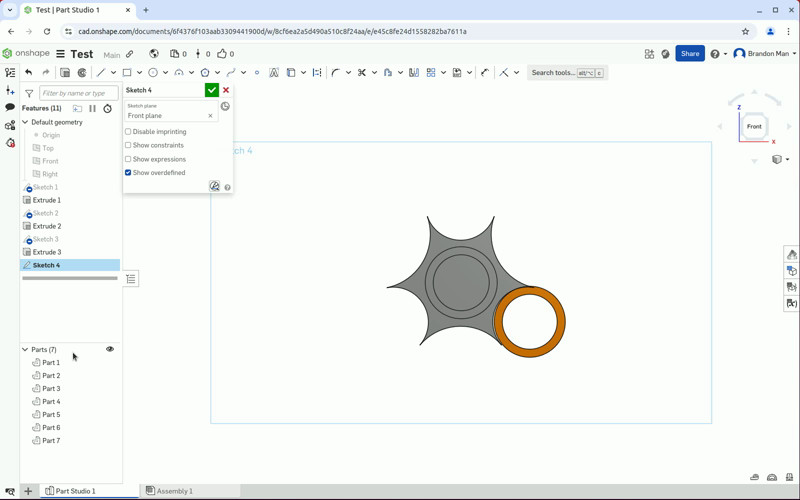
key(y)
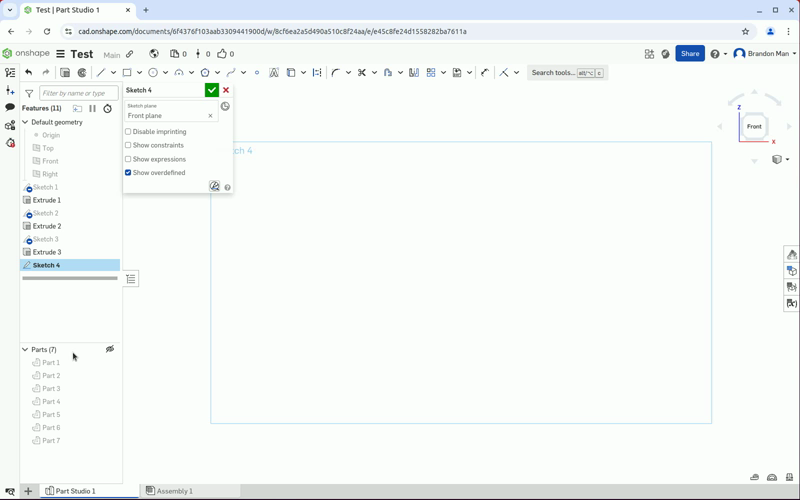
key(c)
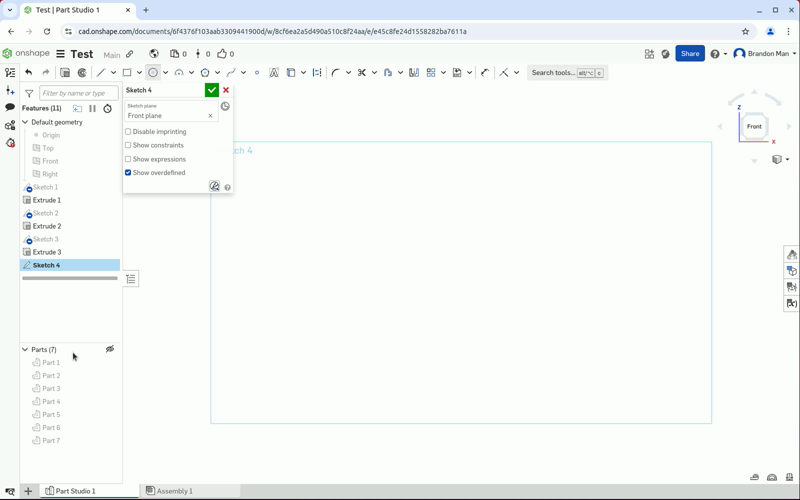
key_down(shift)
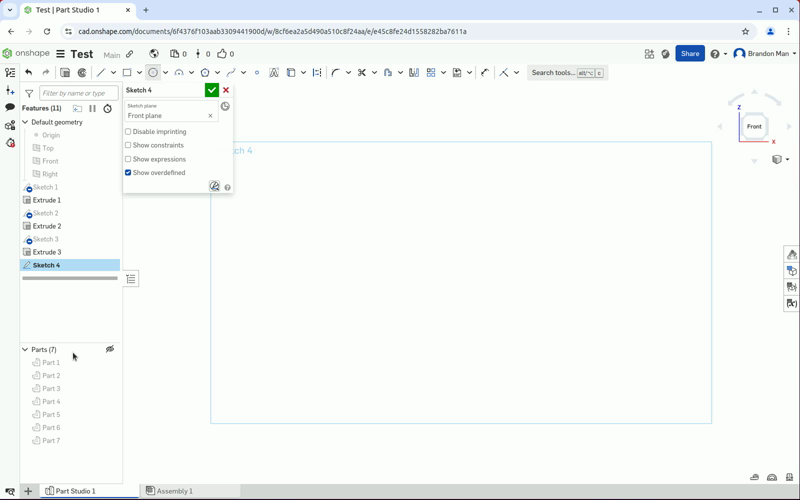
mouse_move(394, 321)
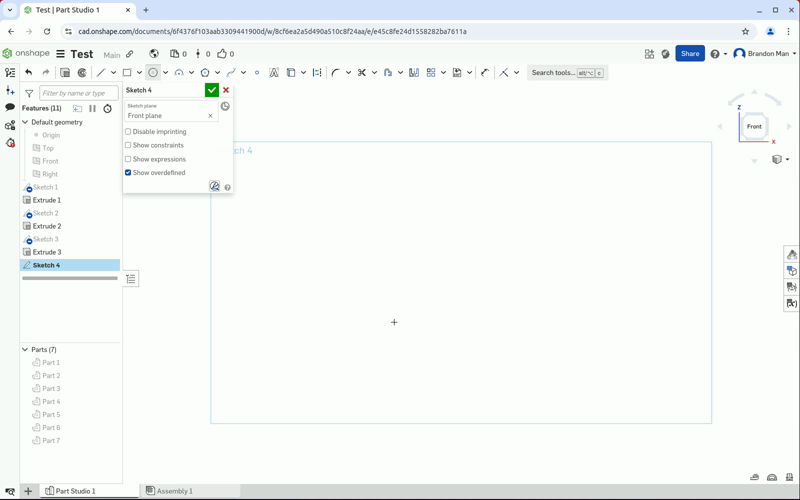
click(394, 321)
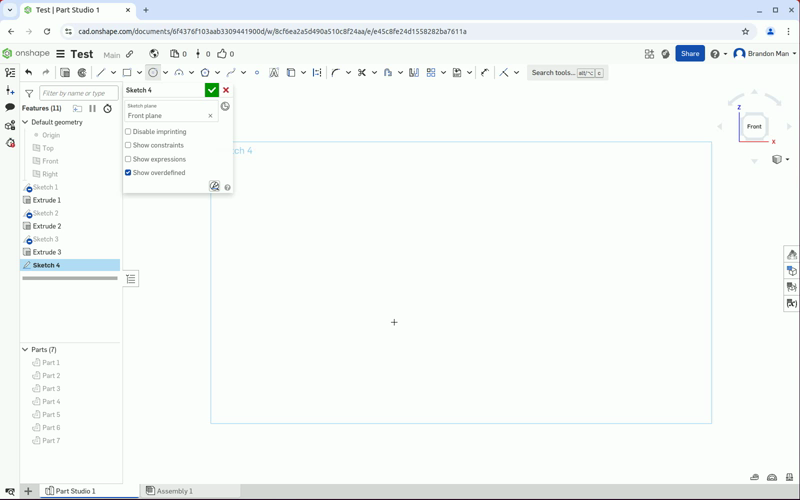
key_up(shift)
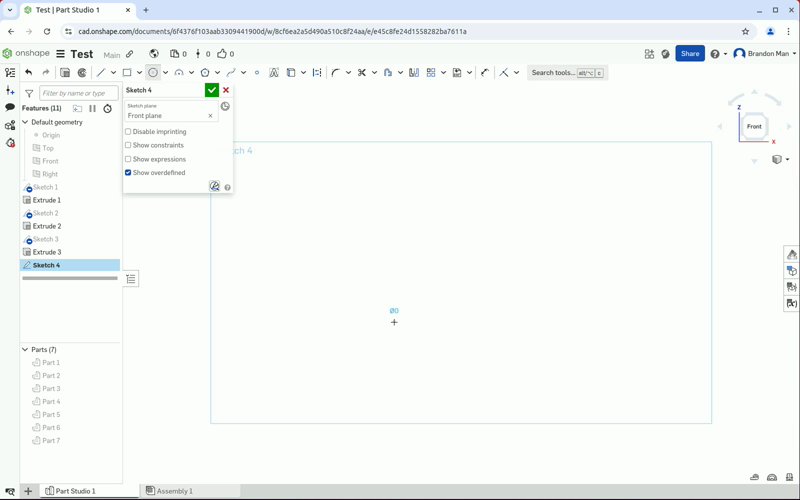
mouse_move(430, 321)
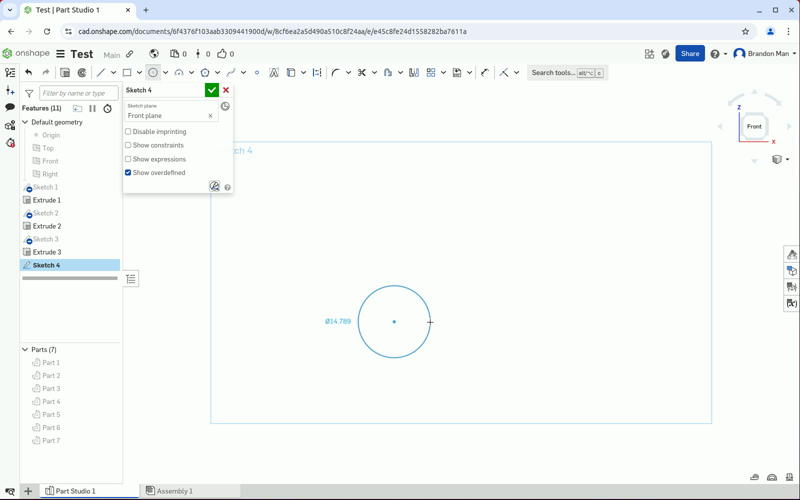
click(430, 321)
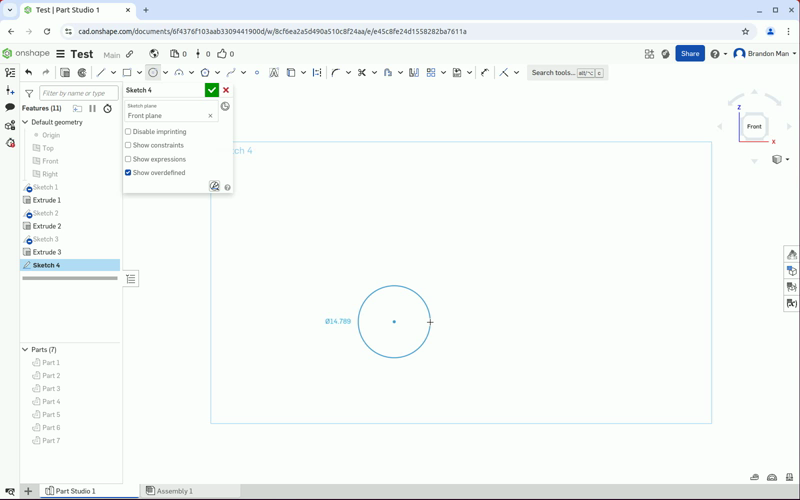
key(esc)
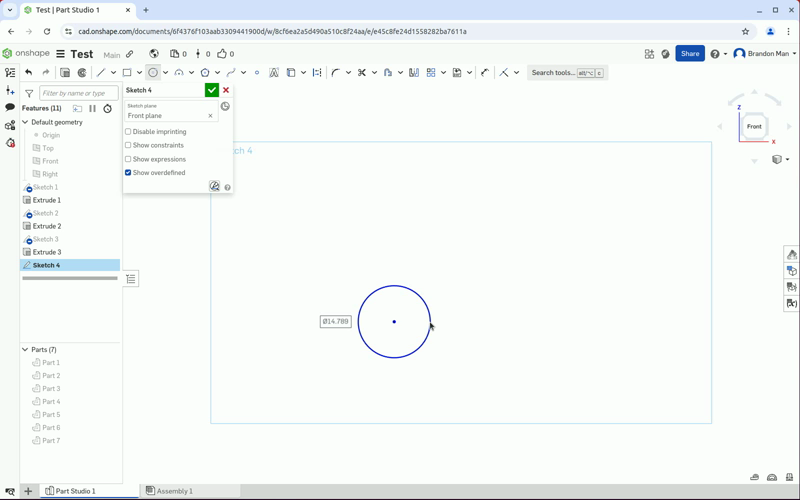
key(c)
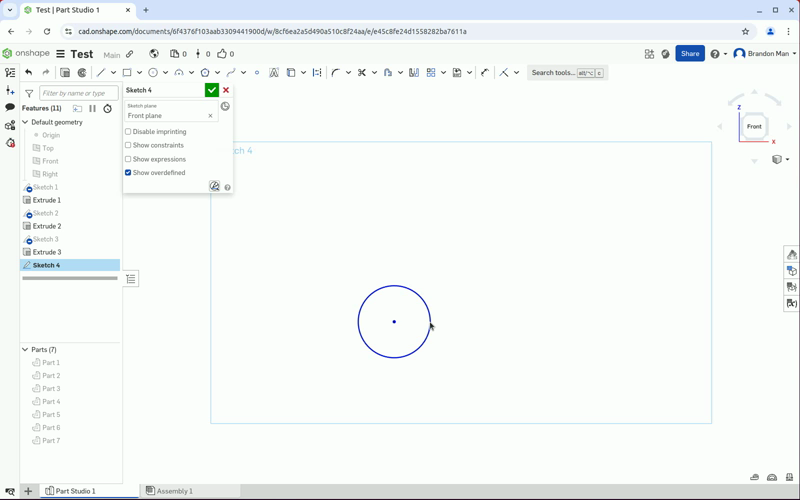
key_down(shift)
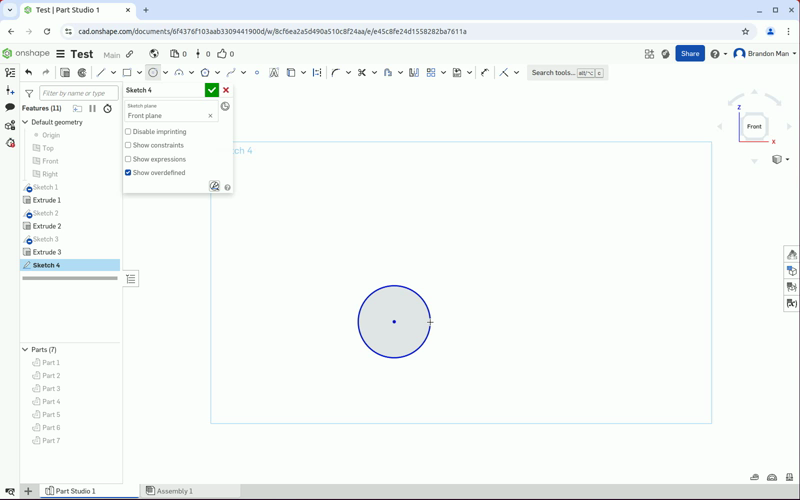
mouse_move(394, 321)
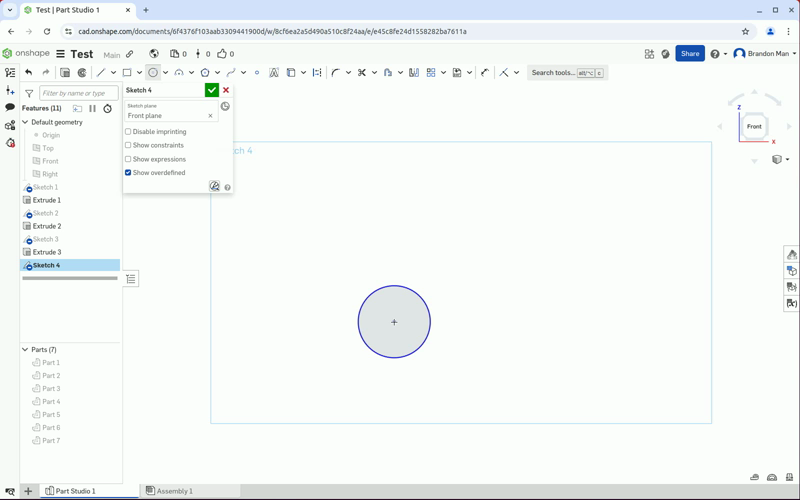
click(394, 321)
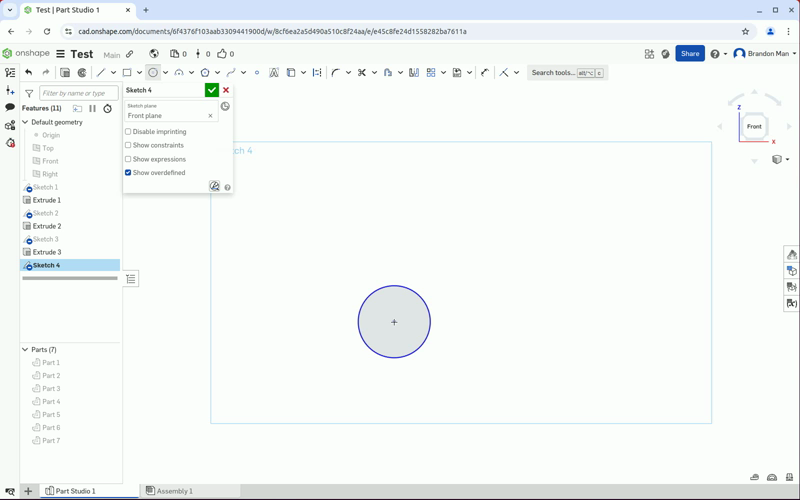
key_up(shift)
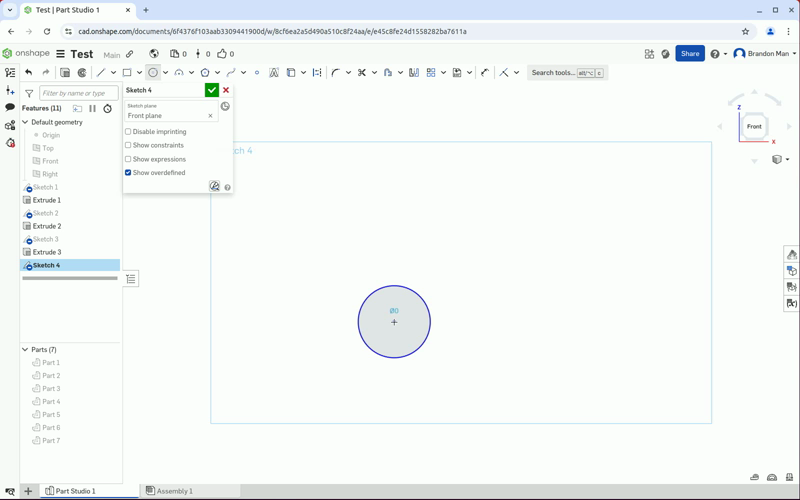
mouse_move(422, 321)
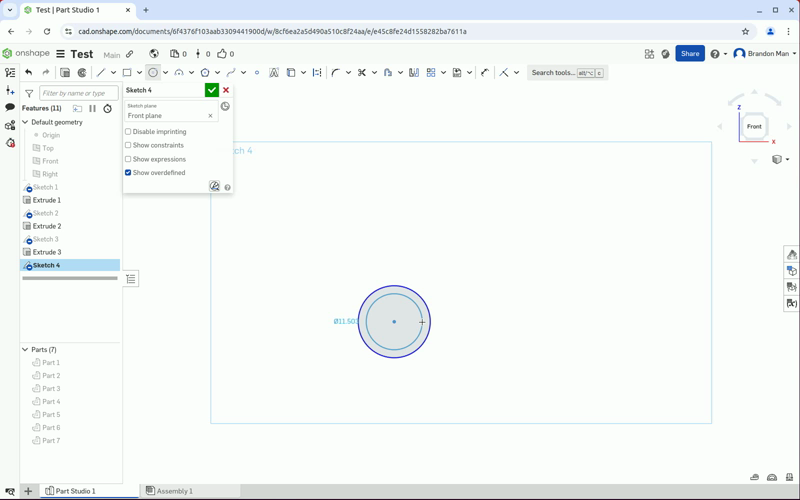
click(422, 321)
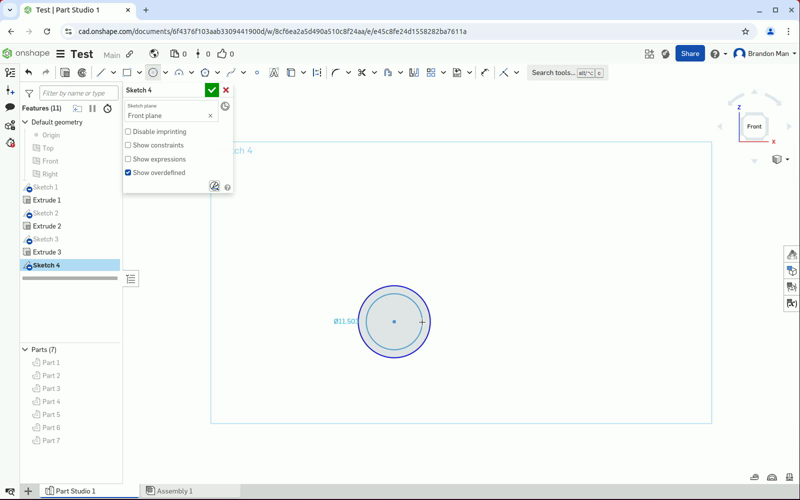
key(esc)
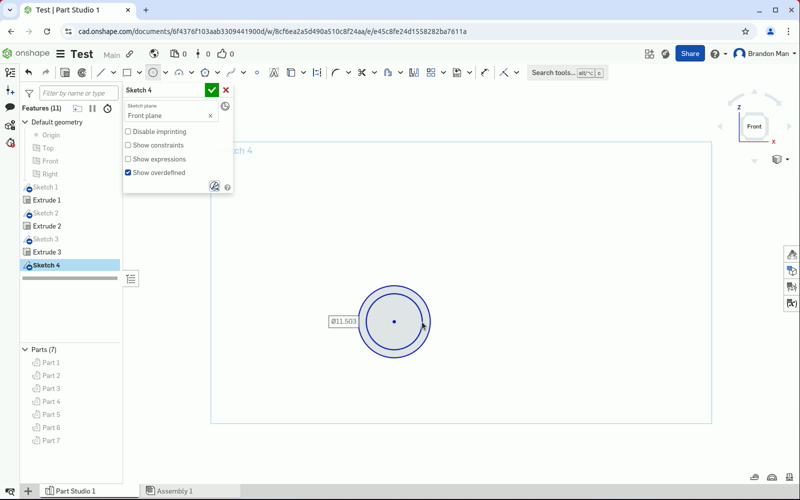
mouse_move(402, 350)
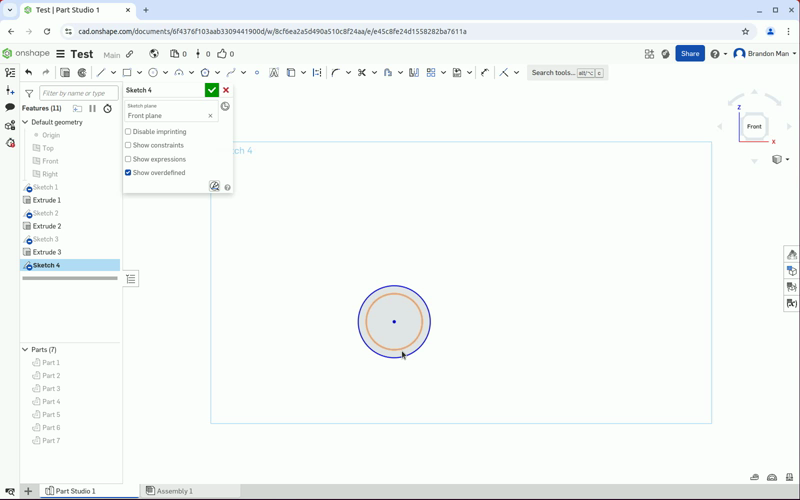
scroll(6)
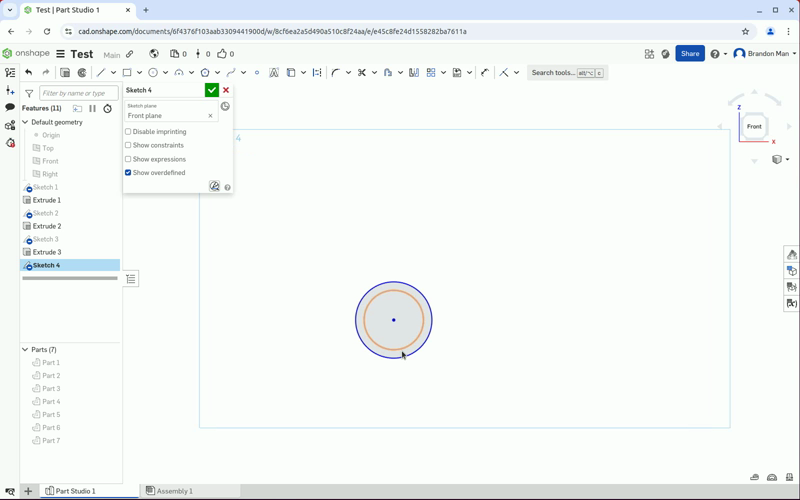
scroll(6)
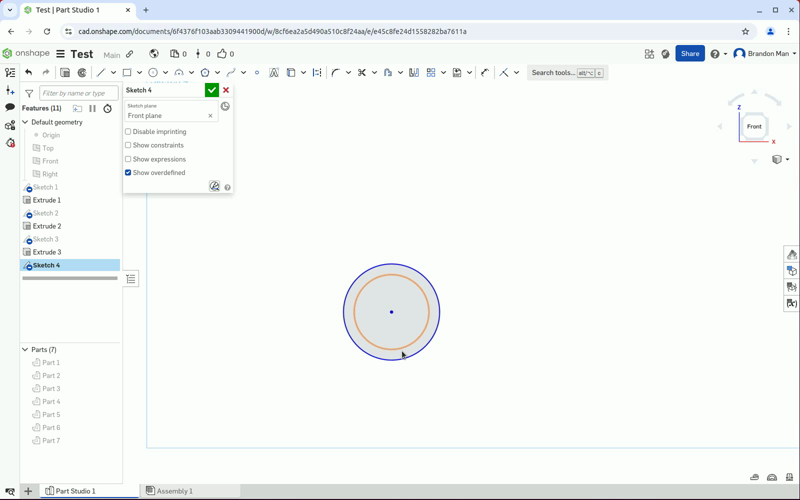
scroll(6)
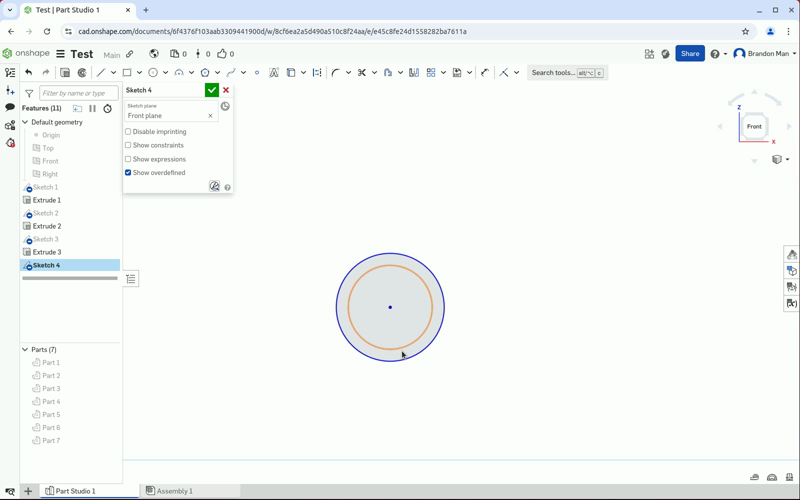
scroll(6)
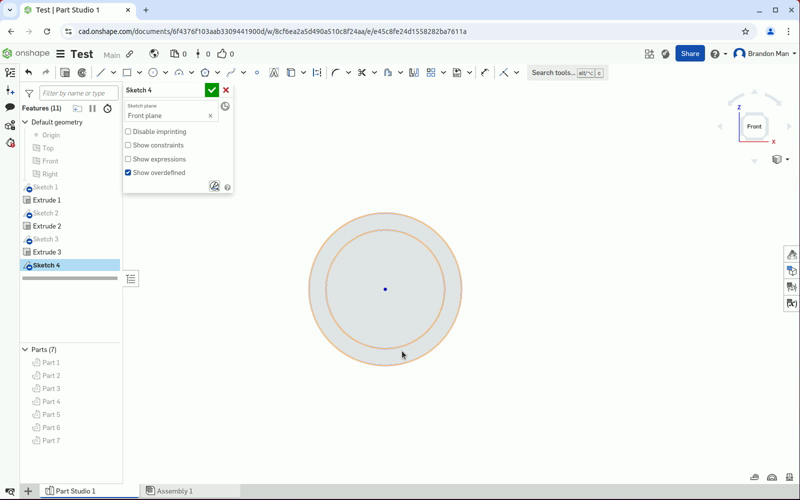
scroll(6)
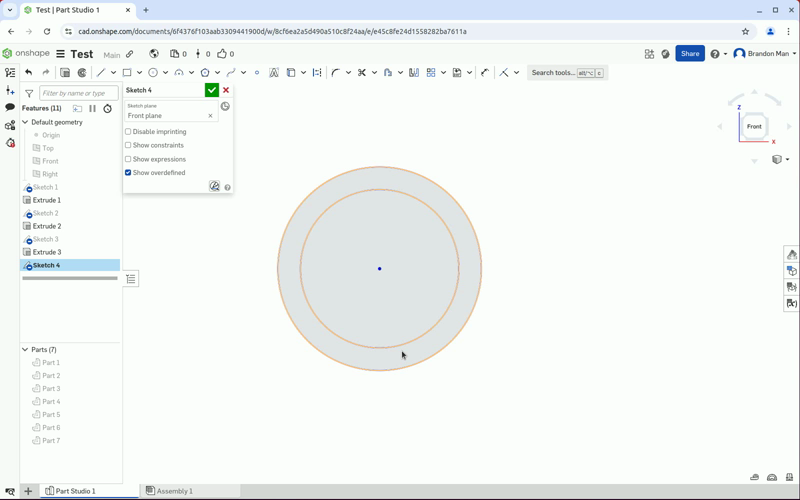
scroll(6)
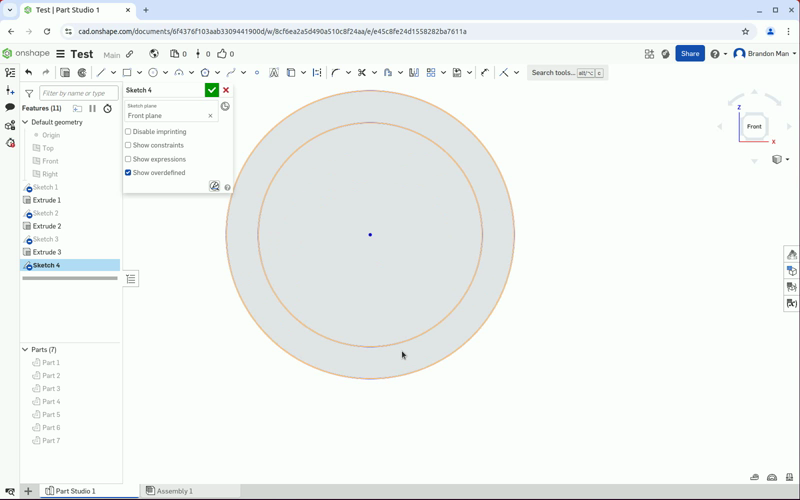
scroll(6)
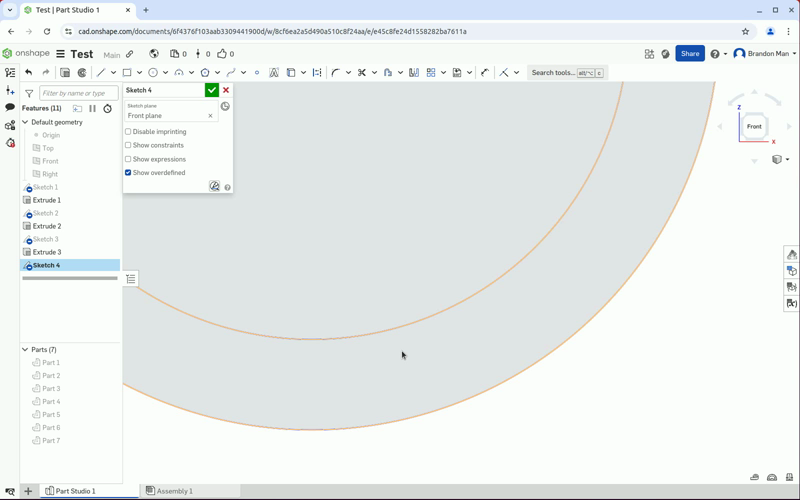
click(402, 350)
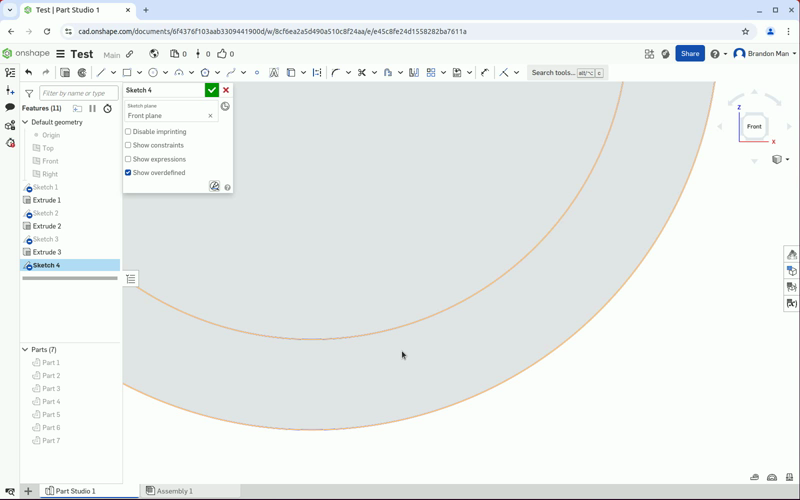
scroll(-6)
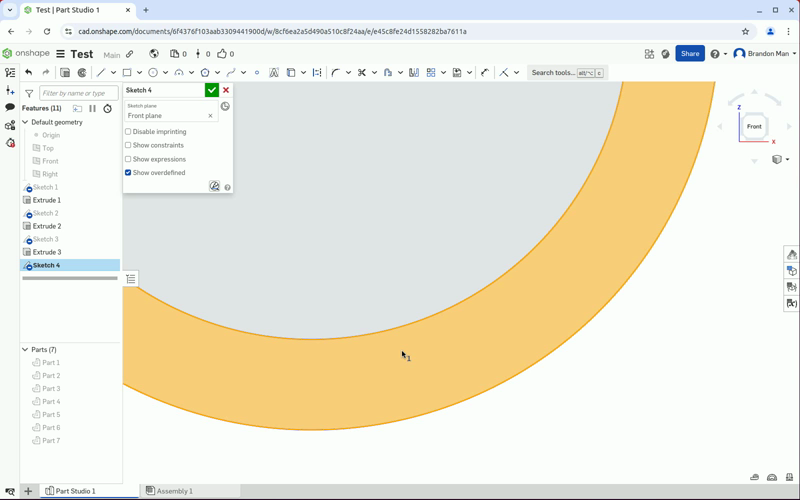
scroll(-6)
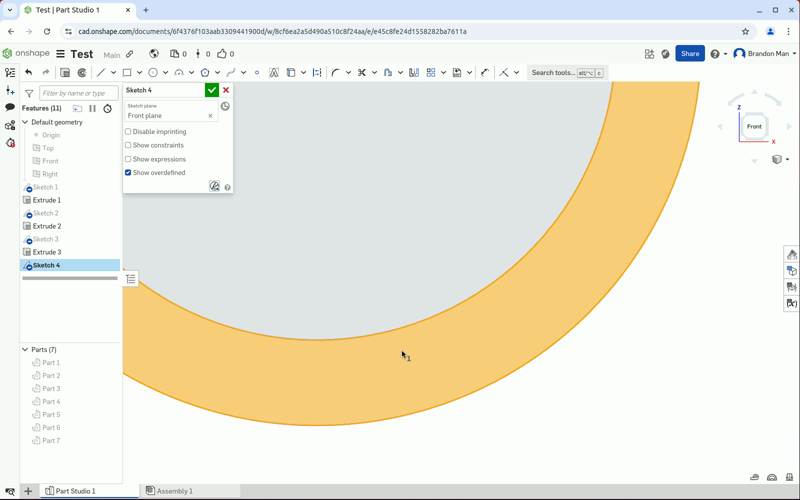
scroll(-6)
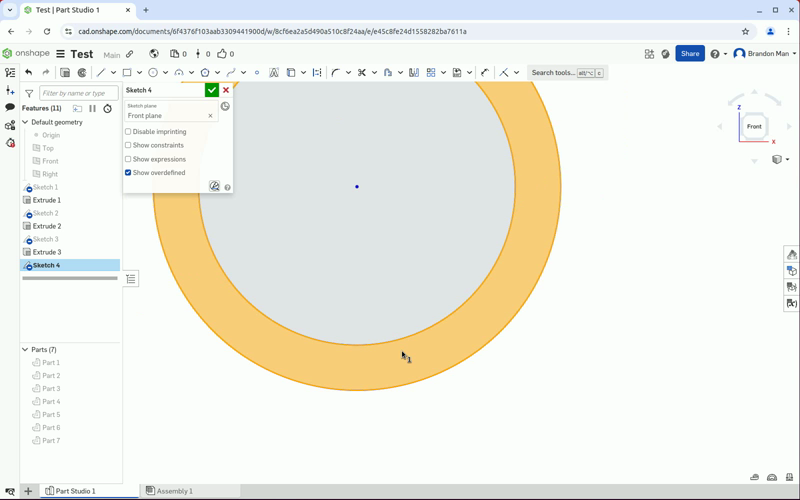
scroll(-6)
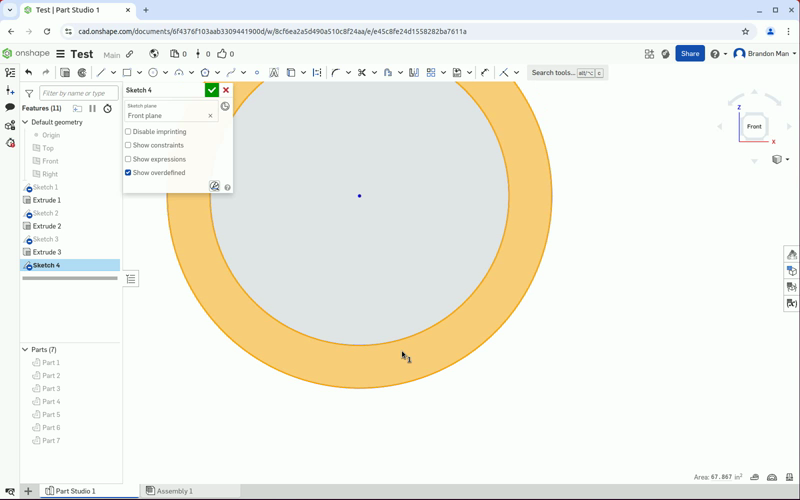
scroll(-6)
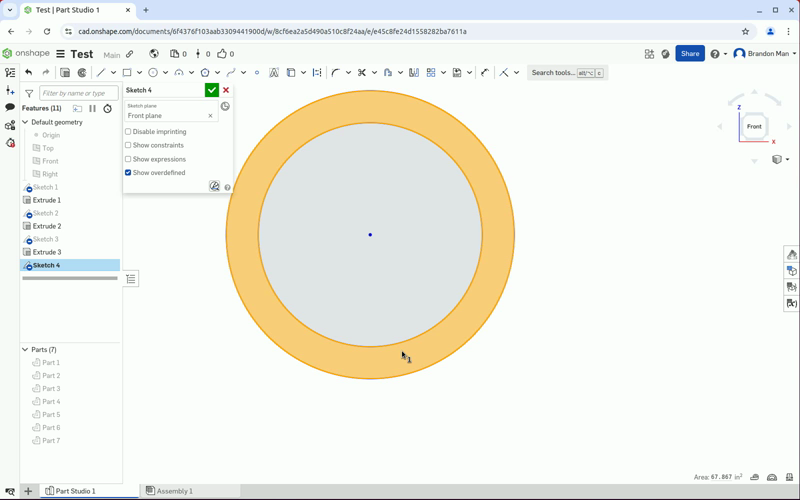
scroll(-6)
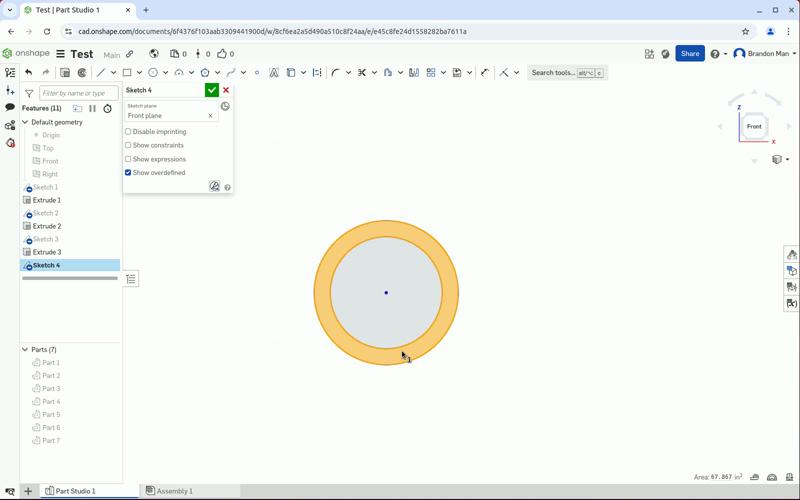
scroll(-6)
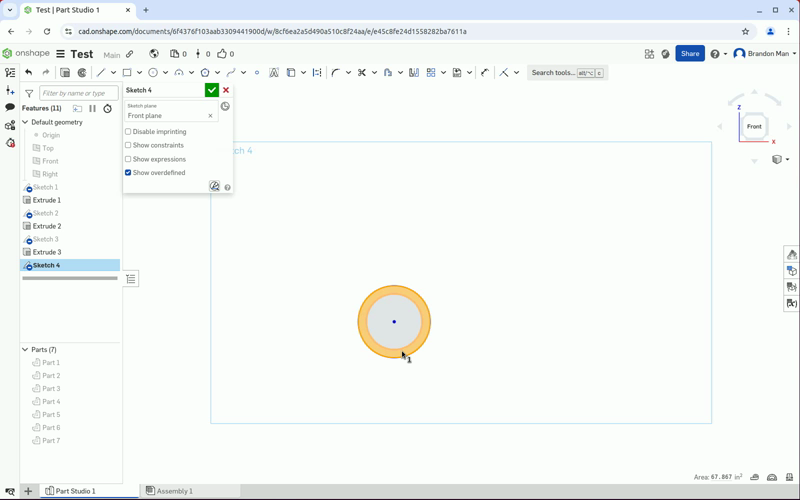
mouse_move(73, 352)
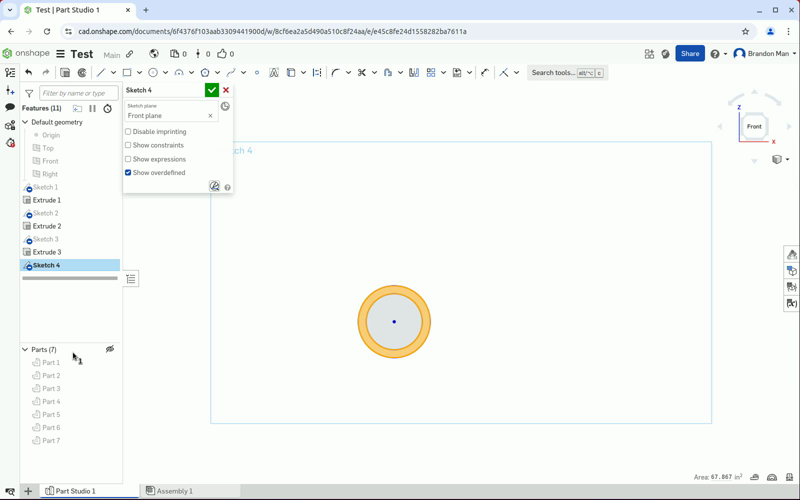
key(shift+y)
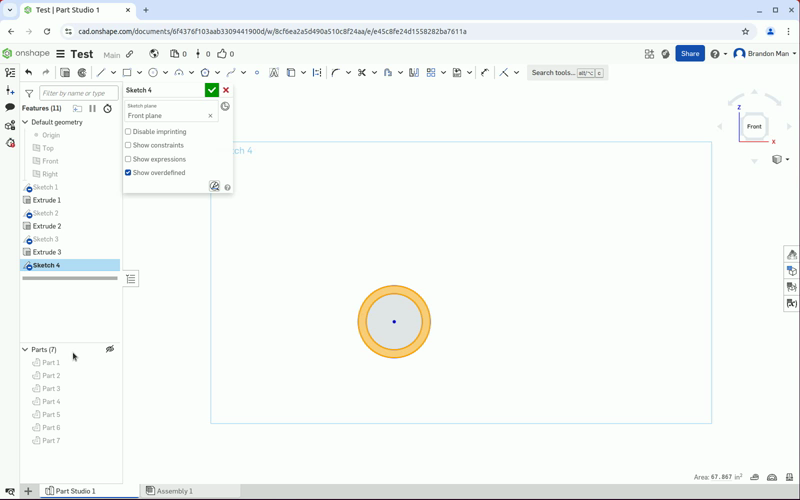
key(shift+e)
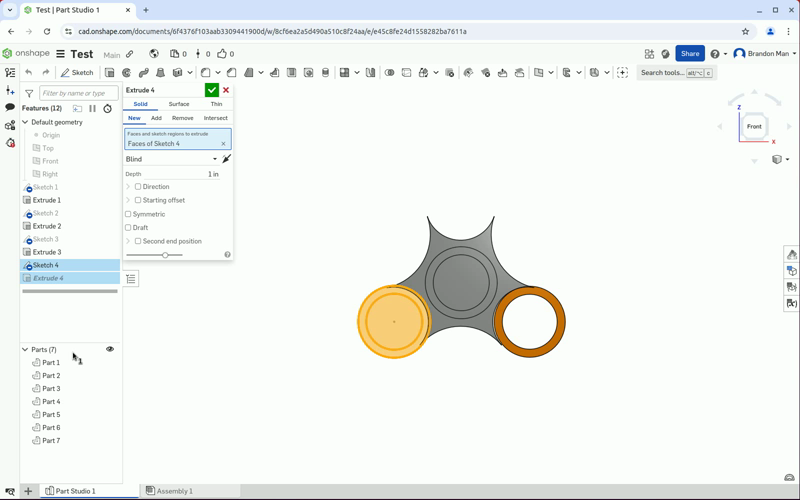
mouse_move(143, 106)
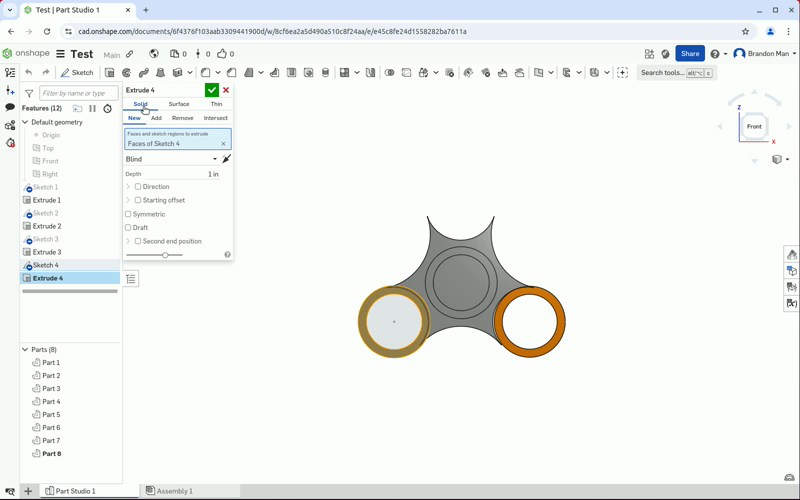
click(143, 106)
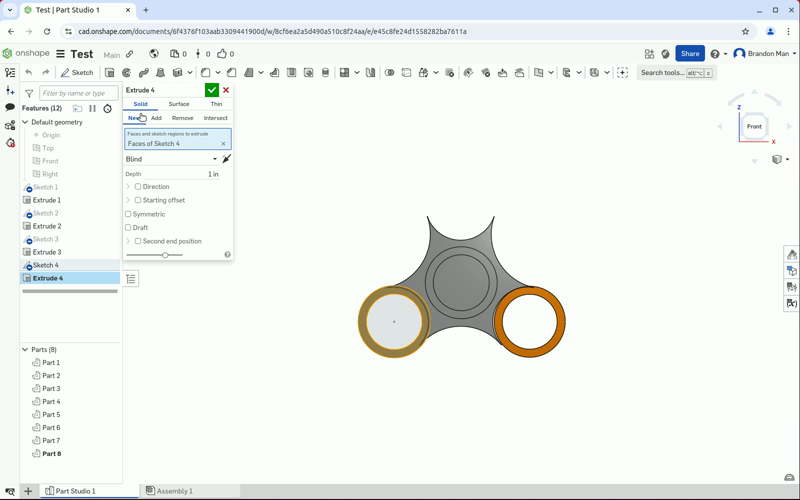
mouse_move(137, 120)
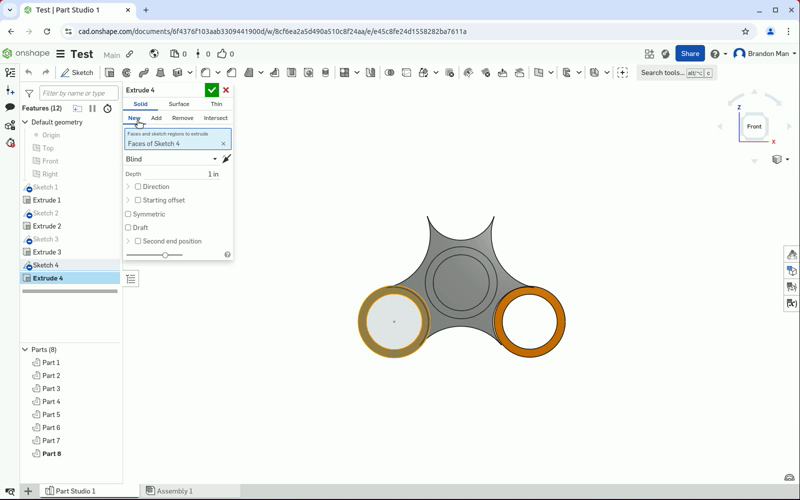
click(137, 120)
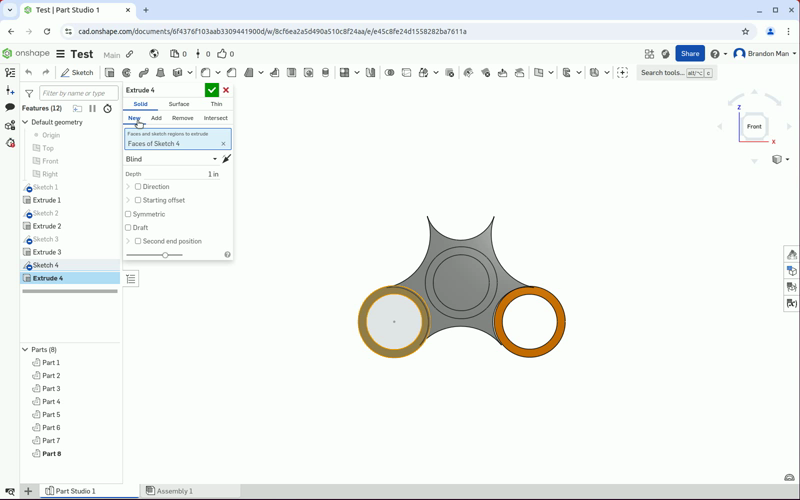
key(tab, 4)
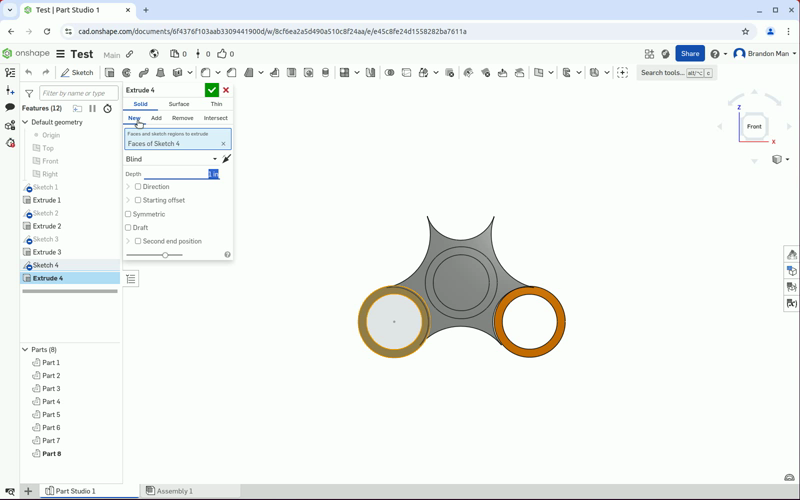
text(3.129)
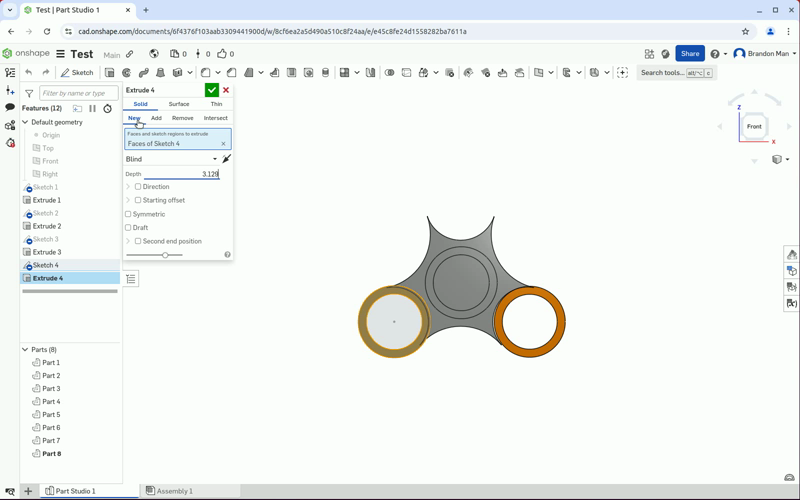
key(enter)
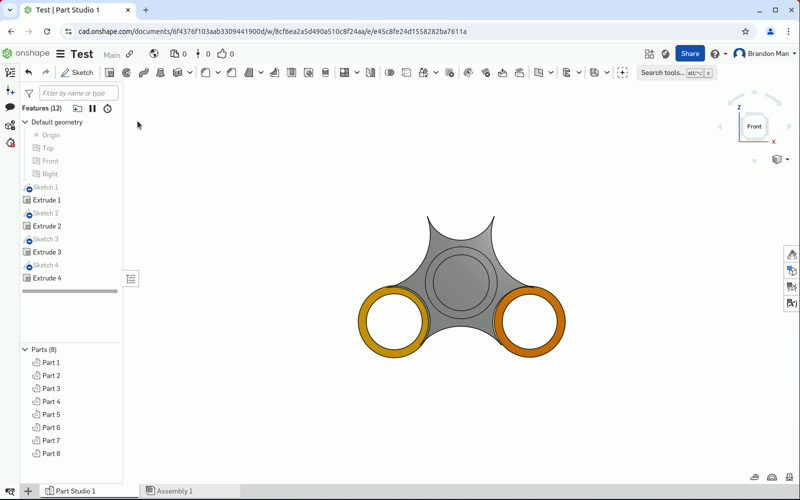
key(shift+h)
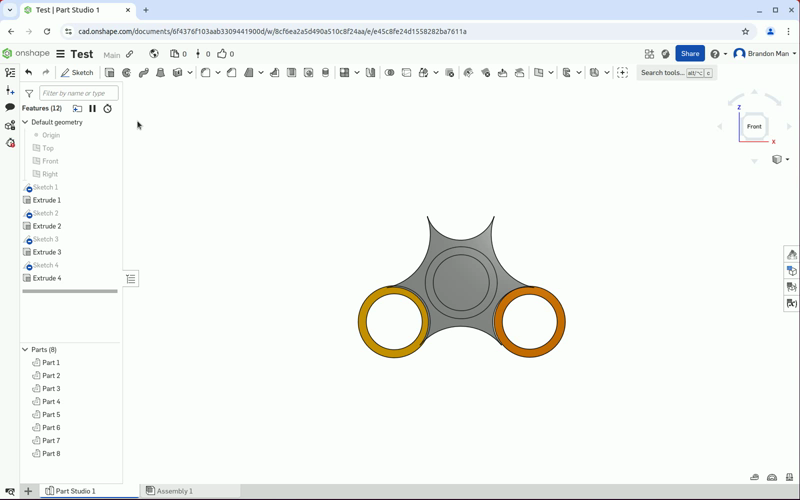
key(shift+h)
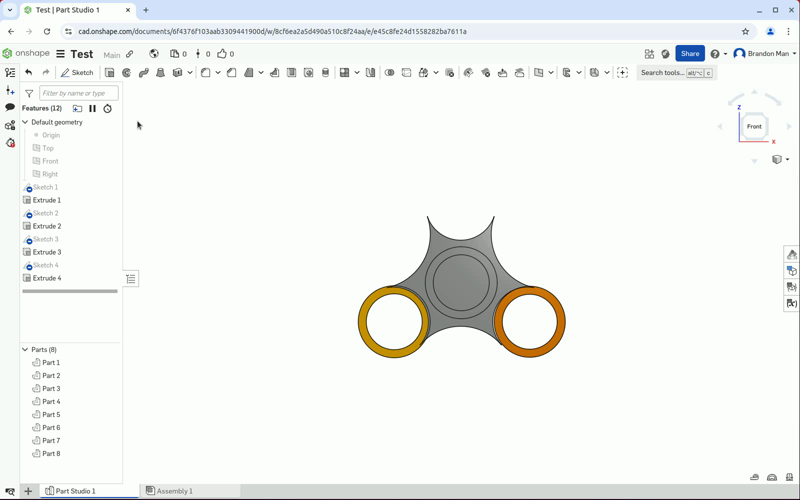
mouse_move(73, 189)
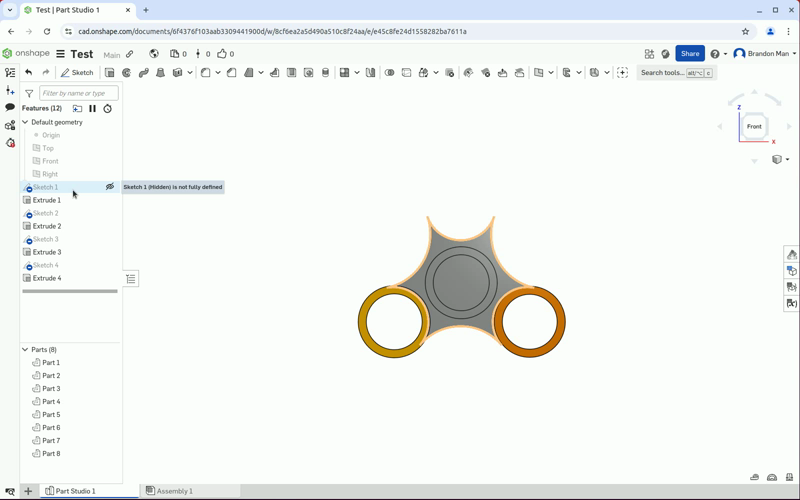
click(73, 189)
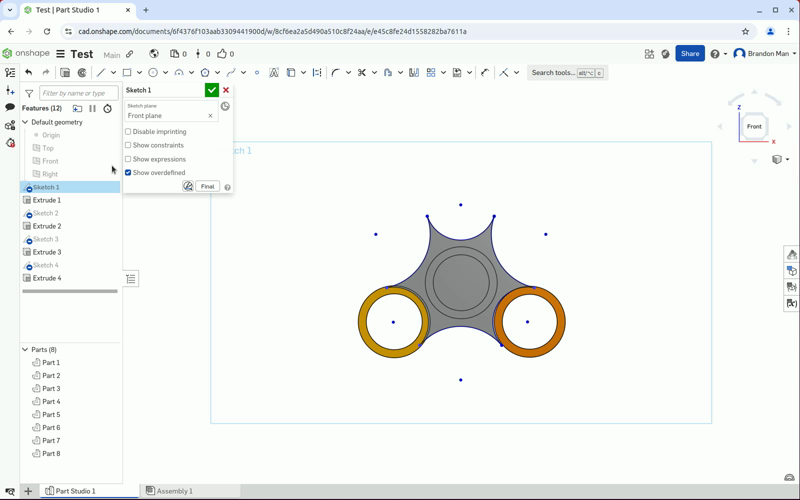
mouse_move(229, 92)
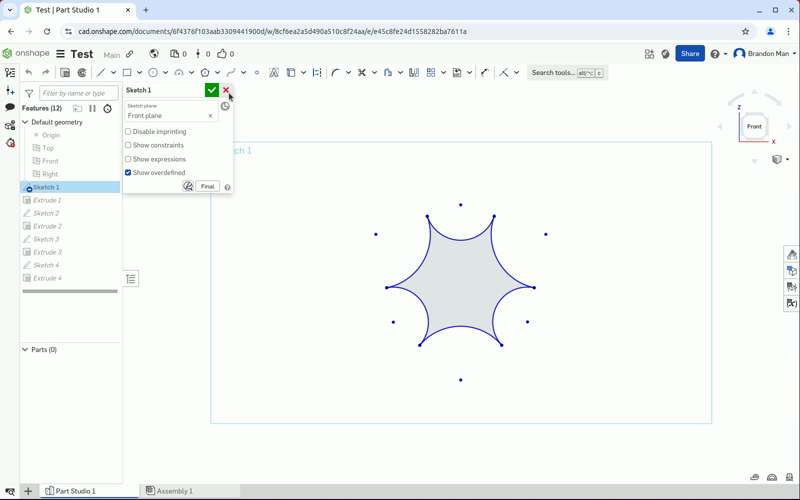
click(229, 92)
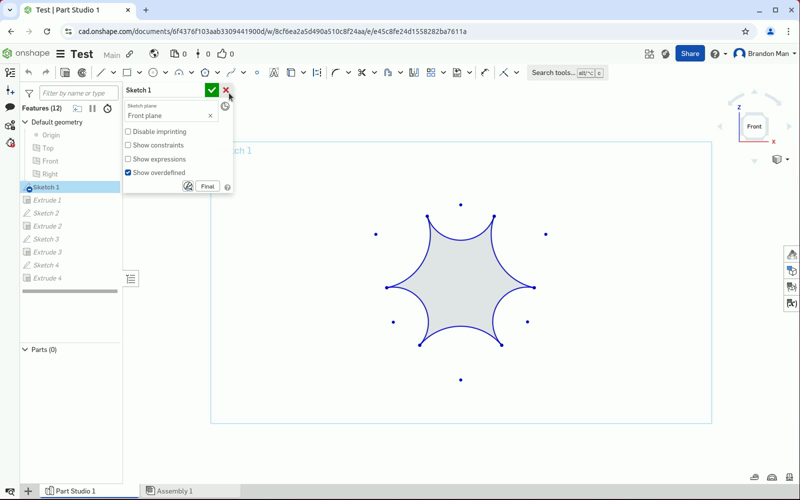
key(shift+s)
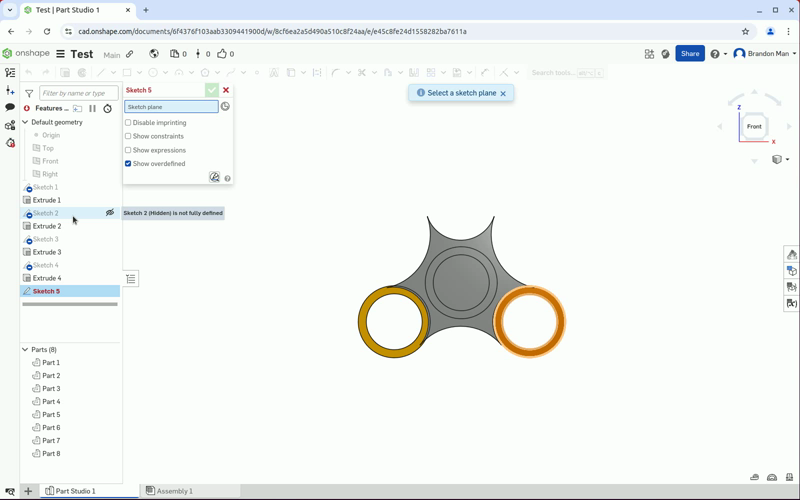
scroll(3)
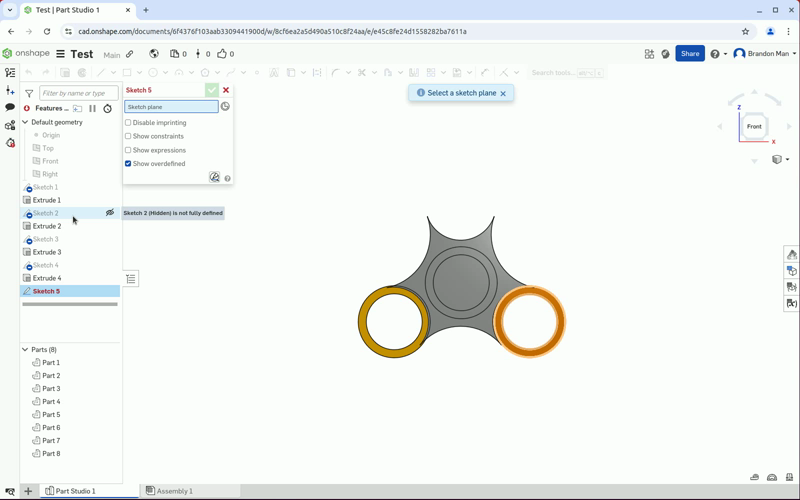
mouse_move(73, 163)
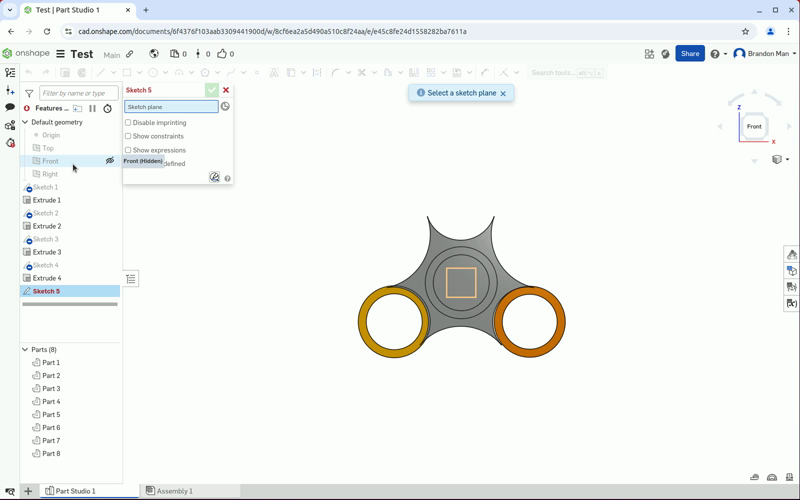
click(73, 163)
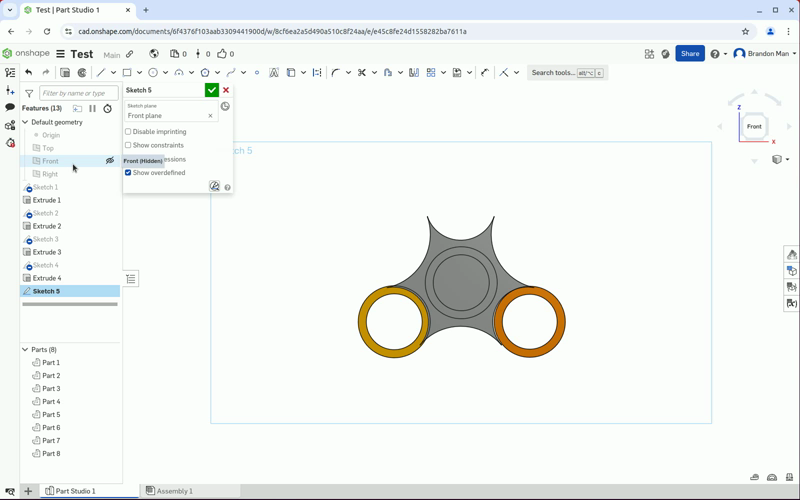
mouse_move(73, 352)
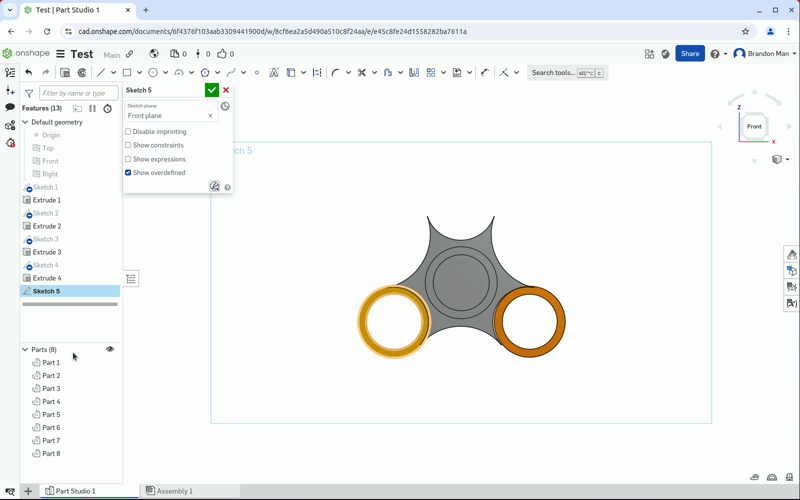
key(y)
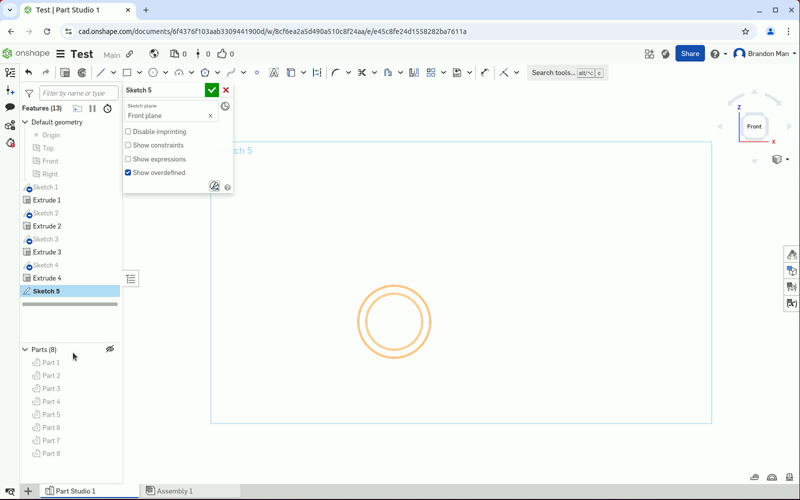
key(c)
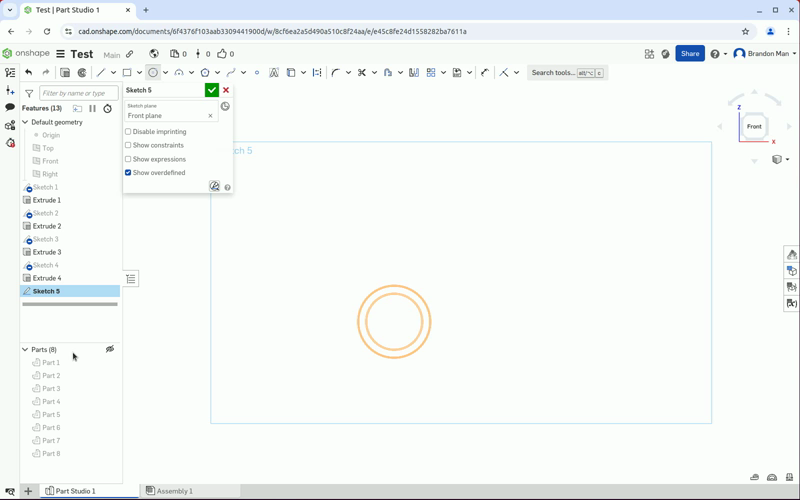
key_down(shift)
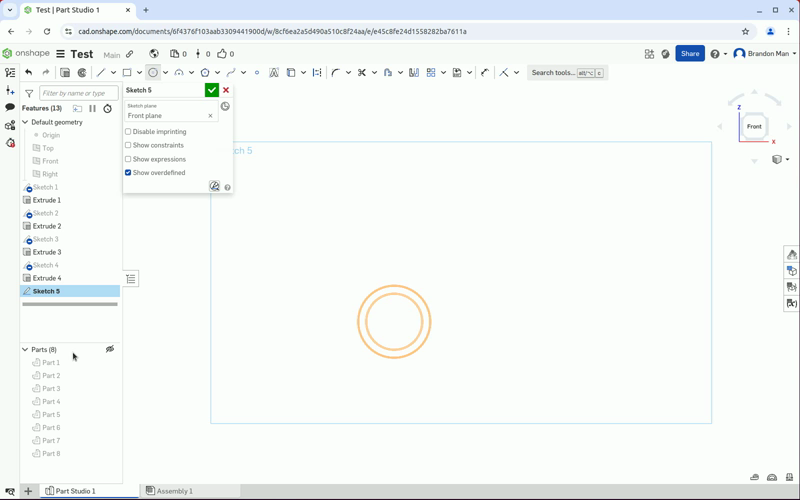
mouse_move(461, 205)
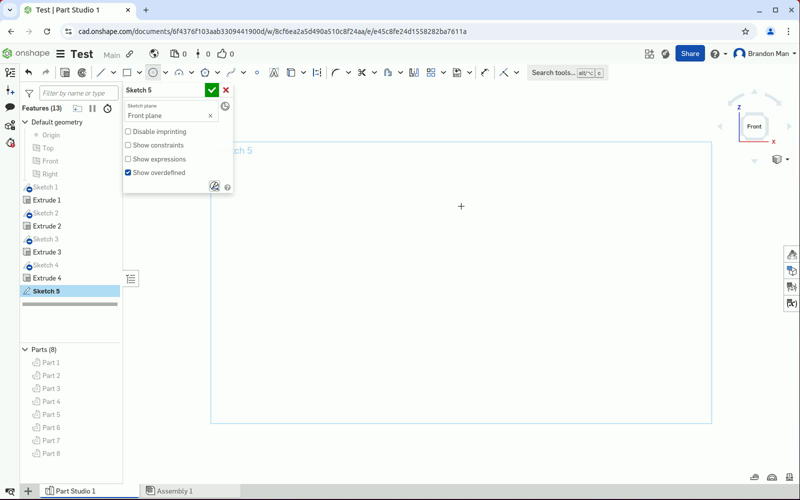
click(461, 205)
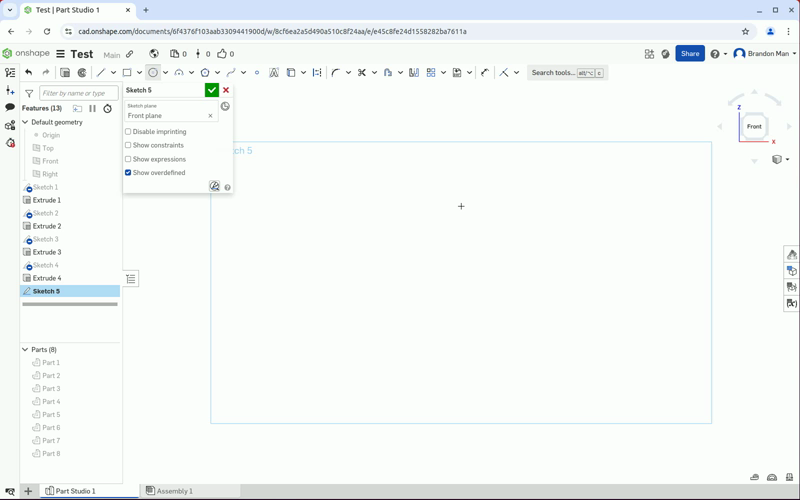
key_up(shift)
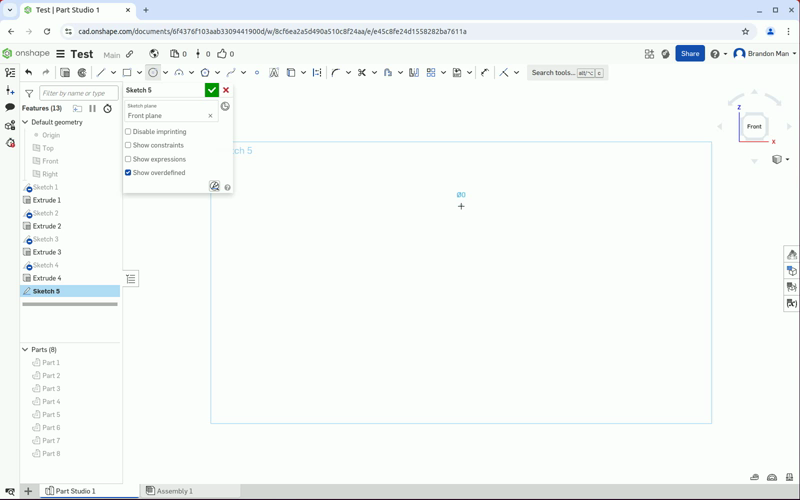
mouse_move(497, 205)
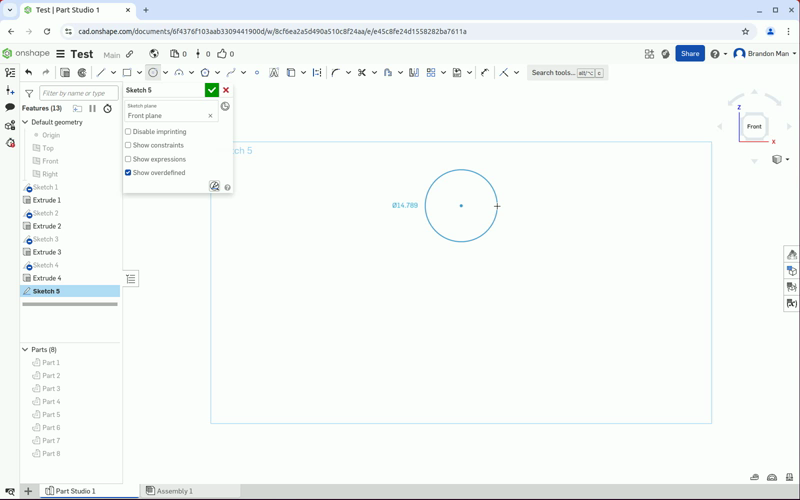
click(497, 205)
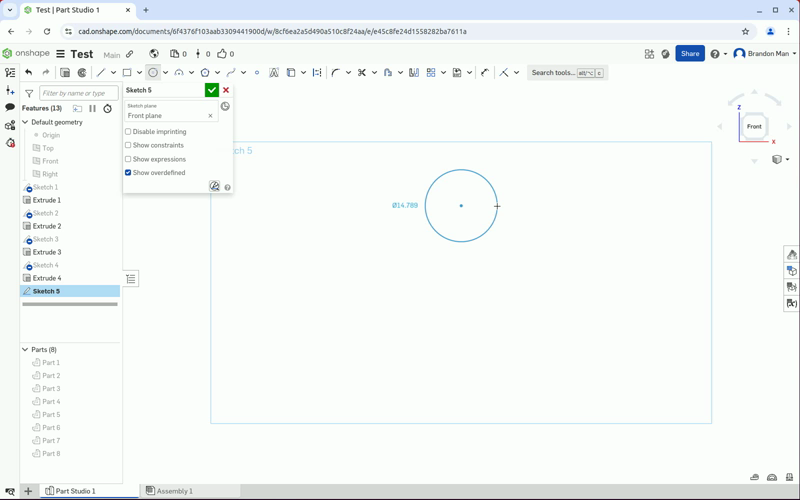
key(esc)
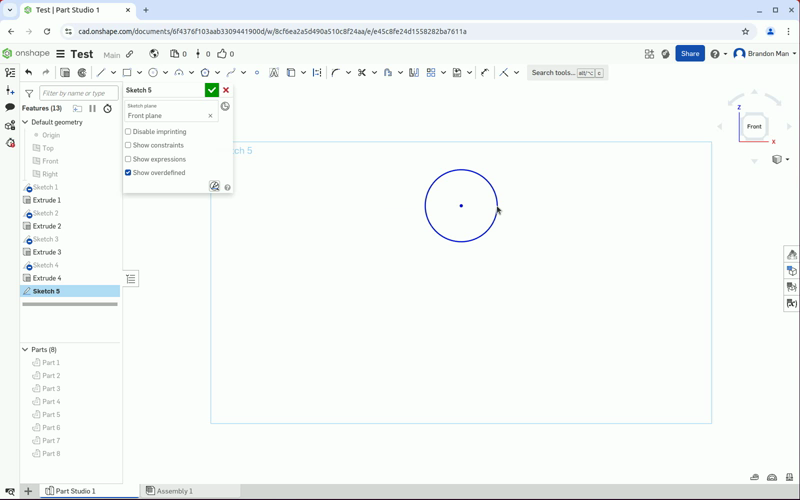
key(c)
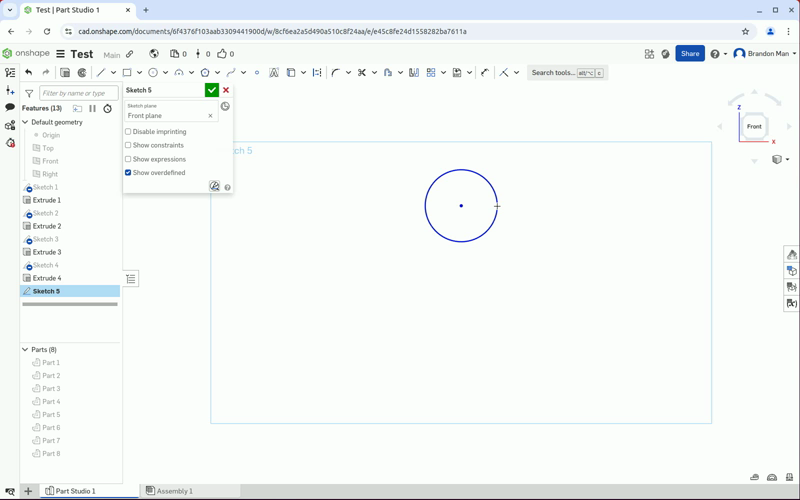
key_down(shift)
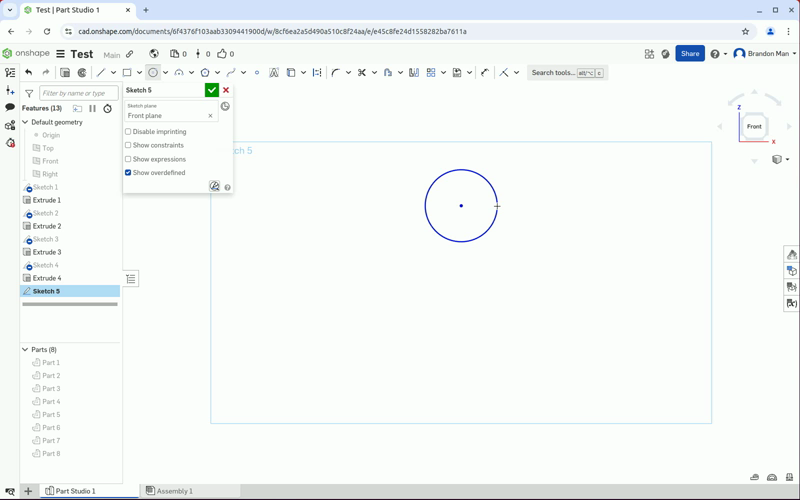
mouse_move(461, 205)
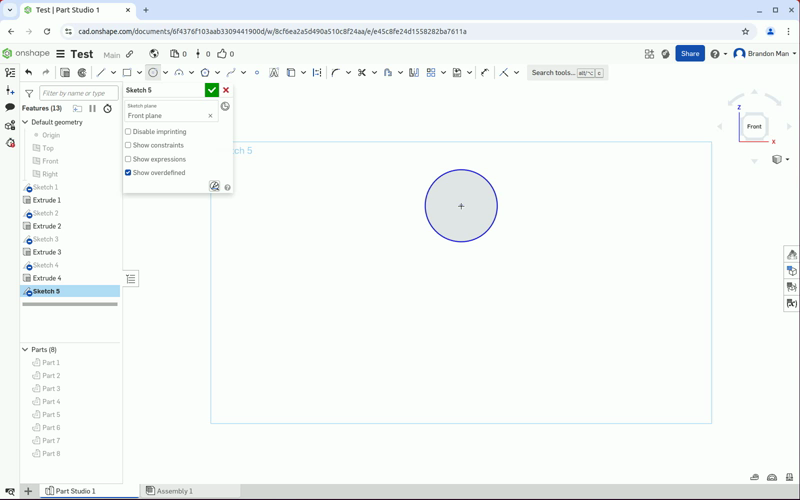
click(461, 205)
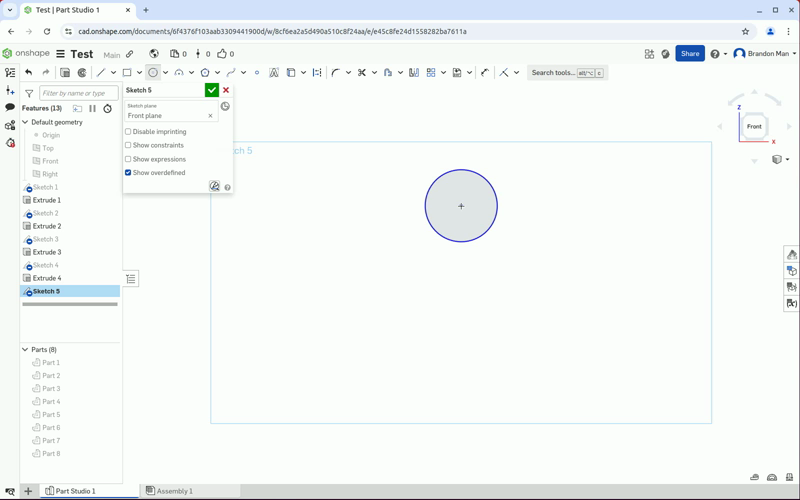
key_up(shift)
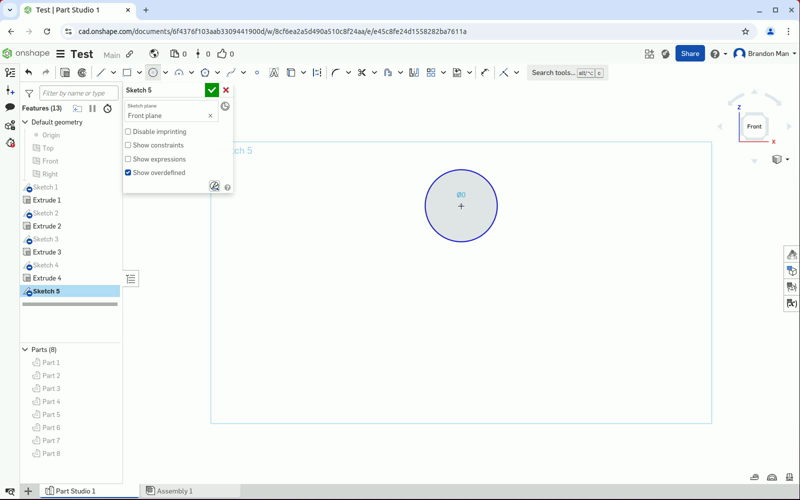
mouse_move(489, 205)
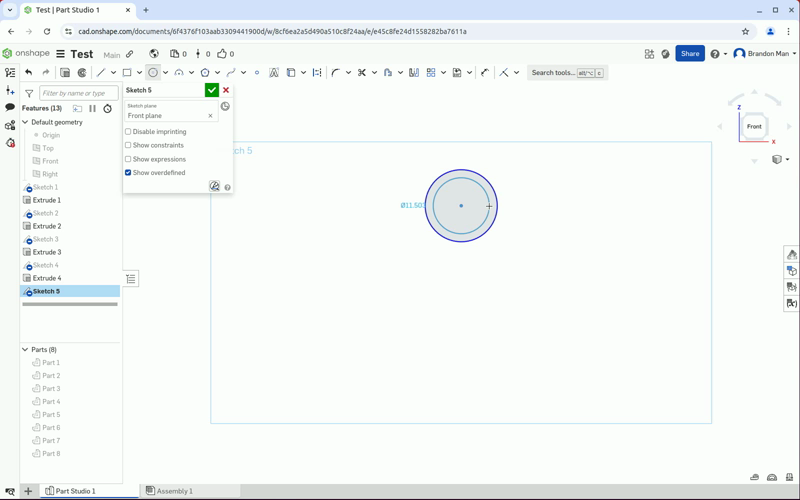
click(489, 205)
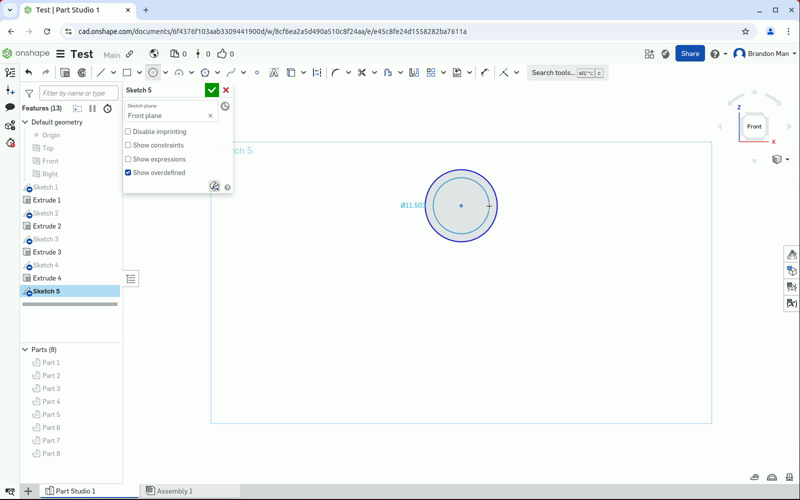
key(esc)
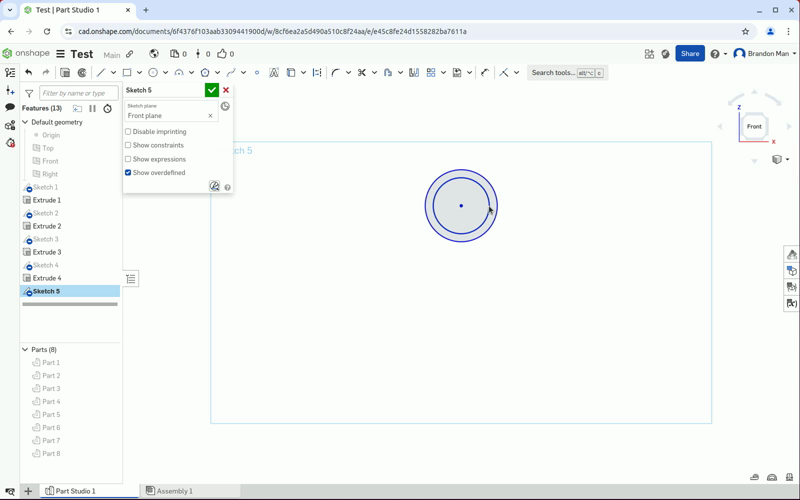
mouse_move(491, 200)
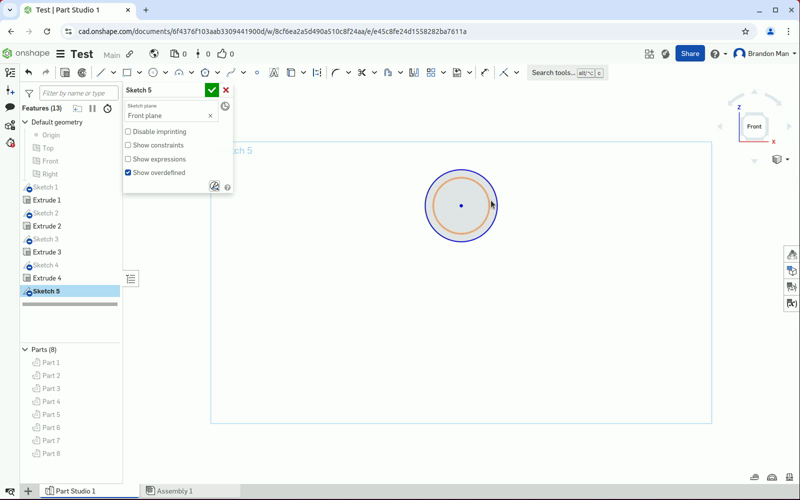
scroll(6)
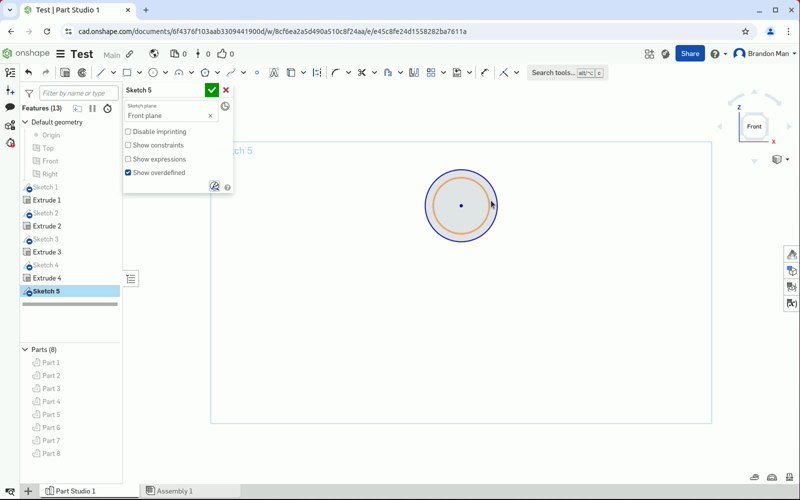
scroll(6)
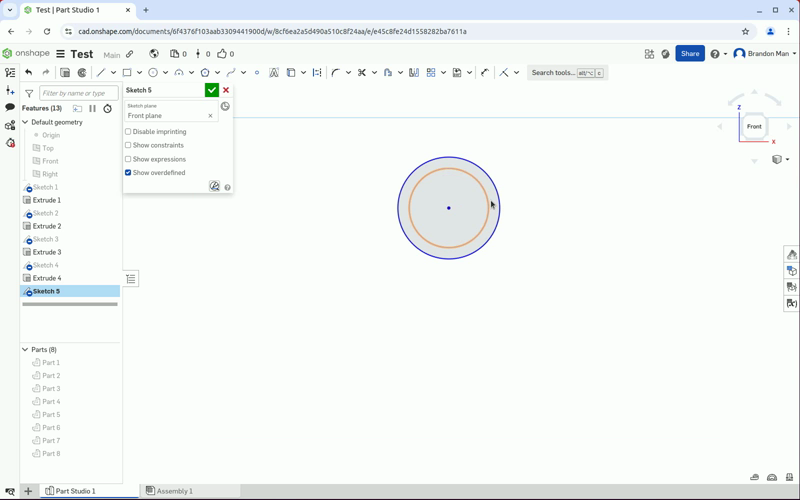
scroll(6)
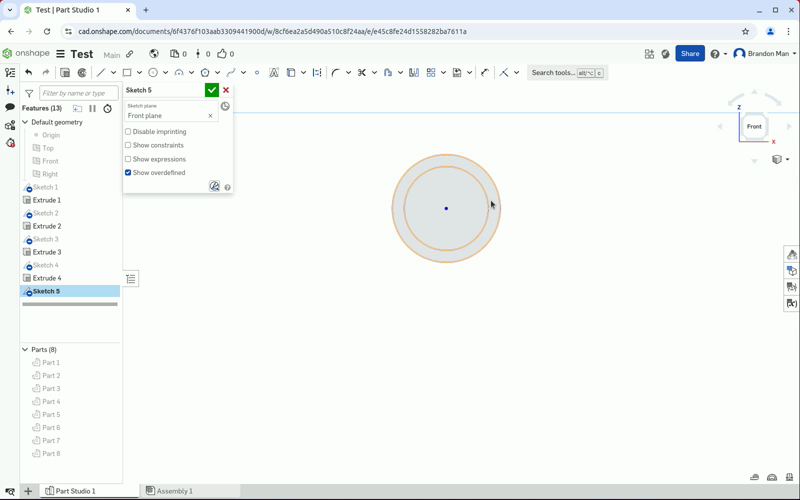
scroll(6)
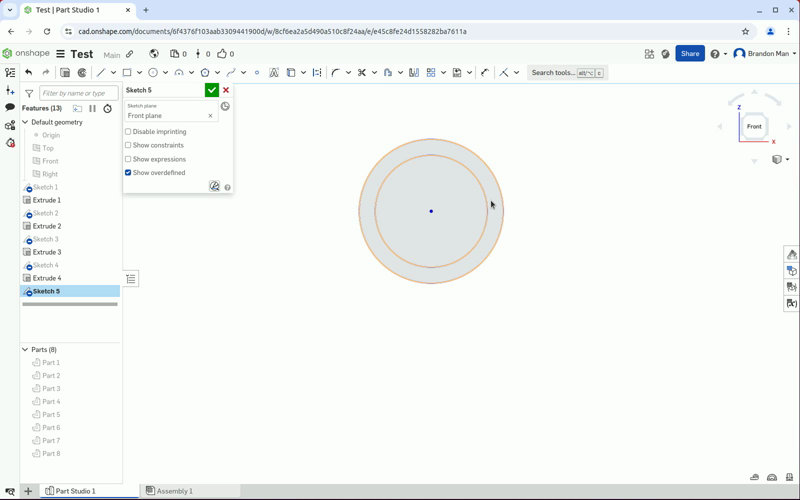
scroll(6)
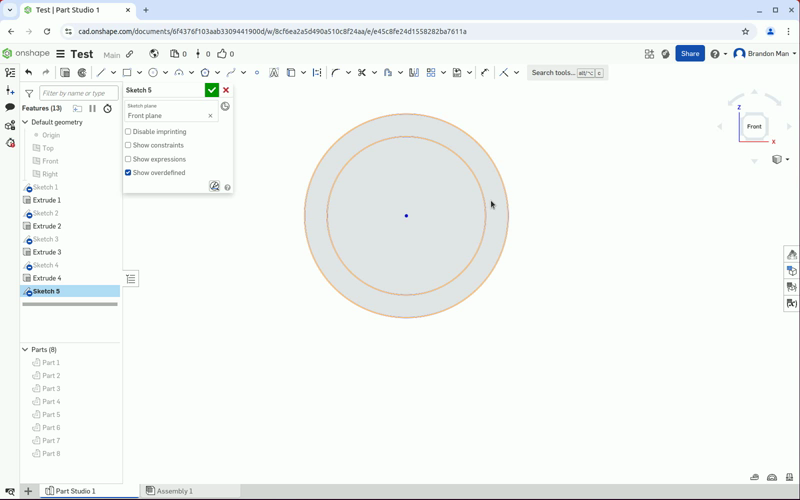
scroll(6)
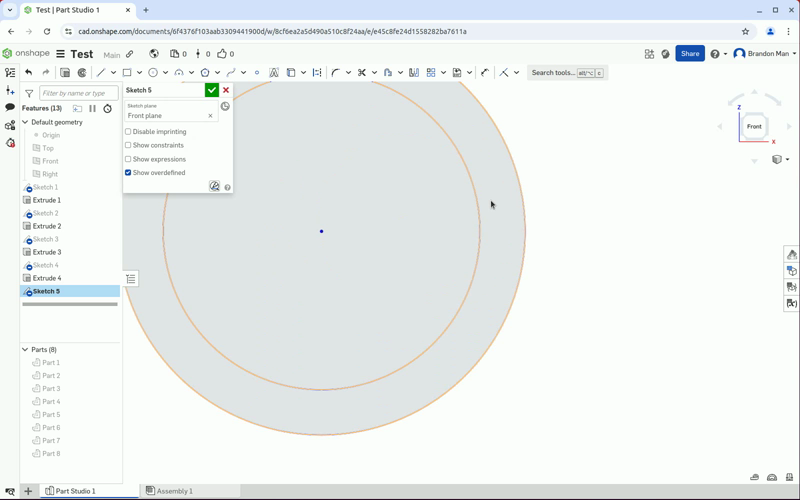
scroll(6)
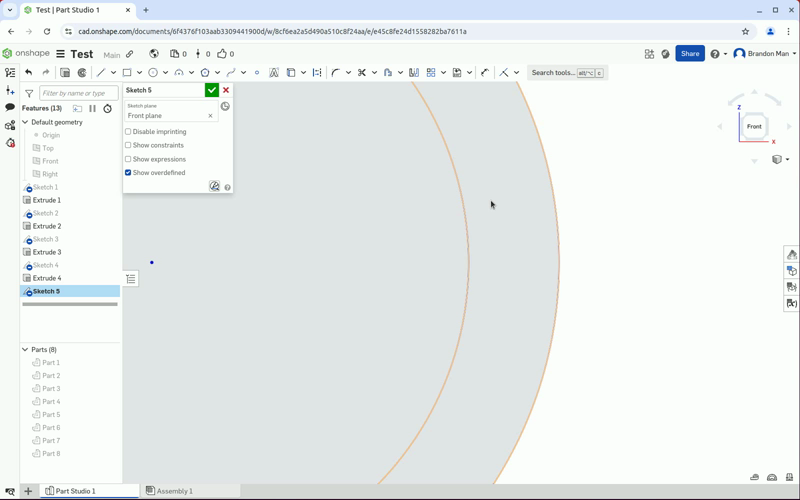
click(491, 200)
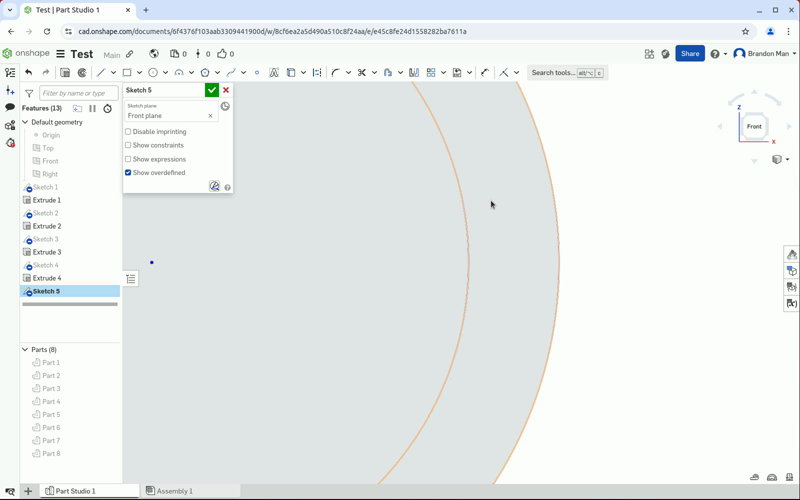
scroll(-6)
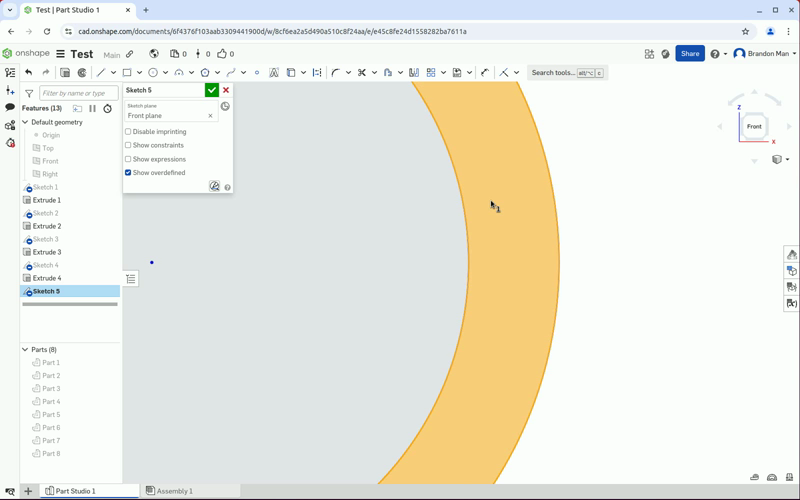
scroll(-6)
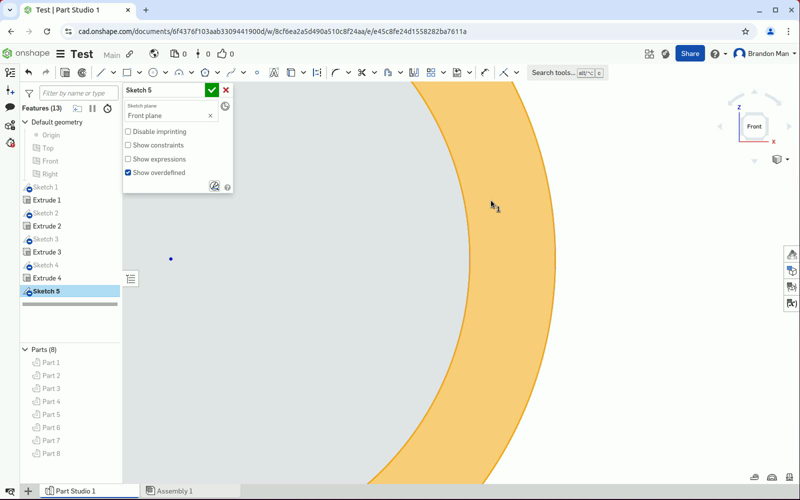
scroll(-6)
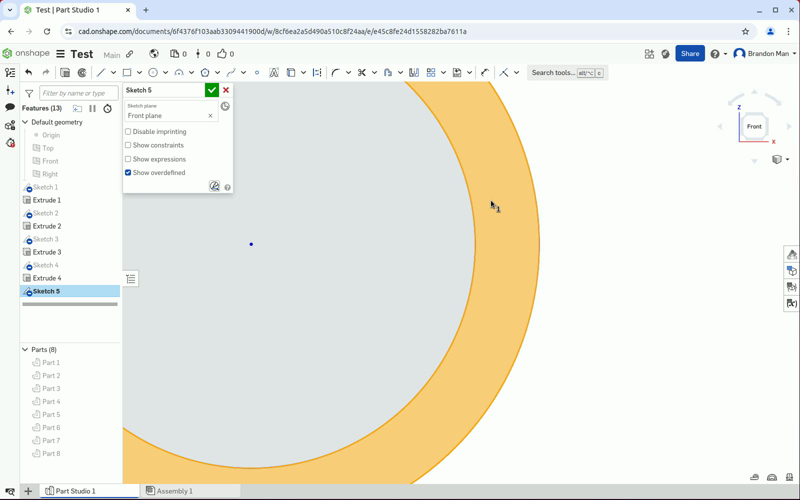
scroll(-6)
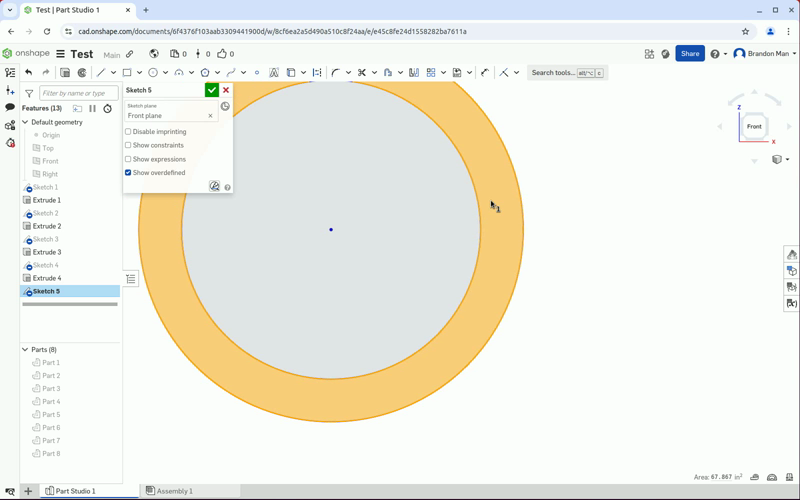
scroll(-6)
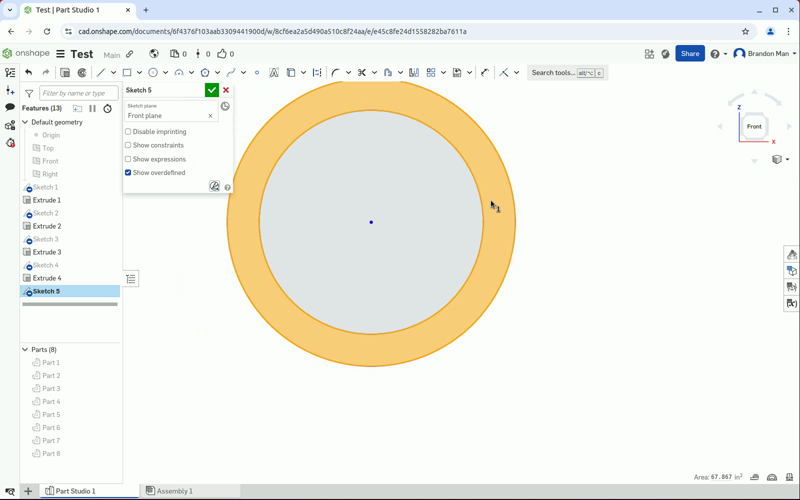
scroll(-6)
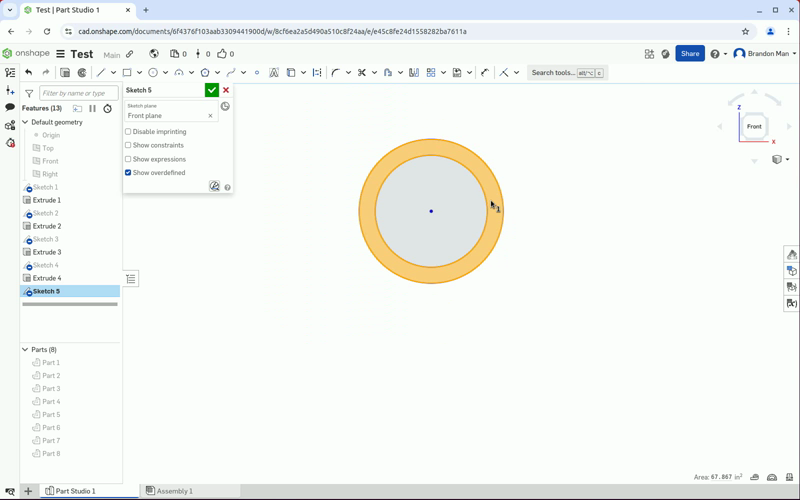
scroll(-6)
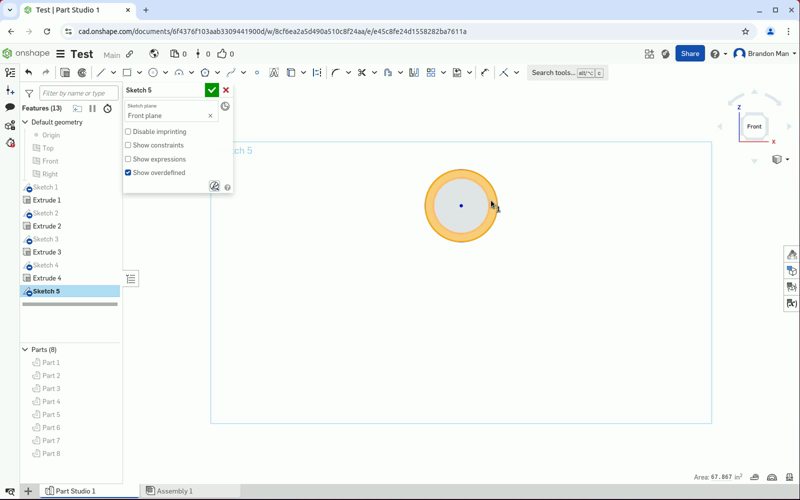
mouse_move(73, 352)
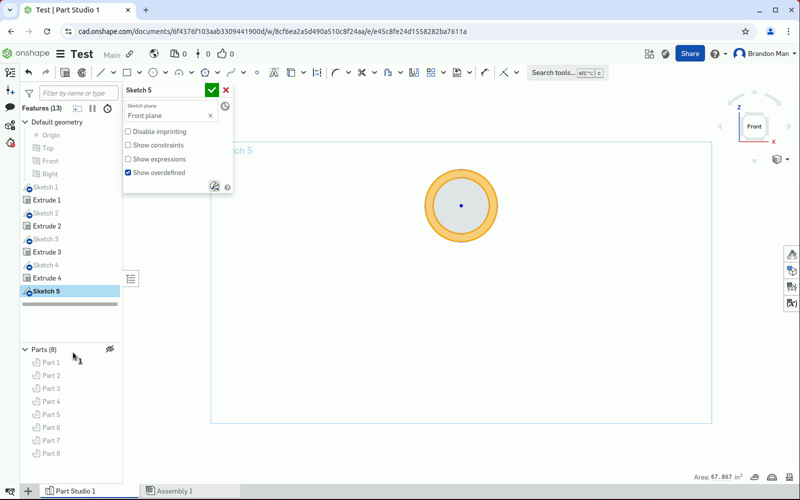
key(shift+y)
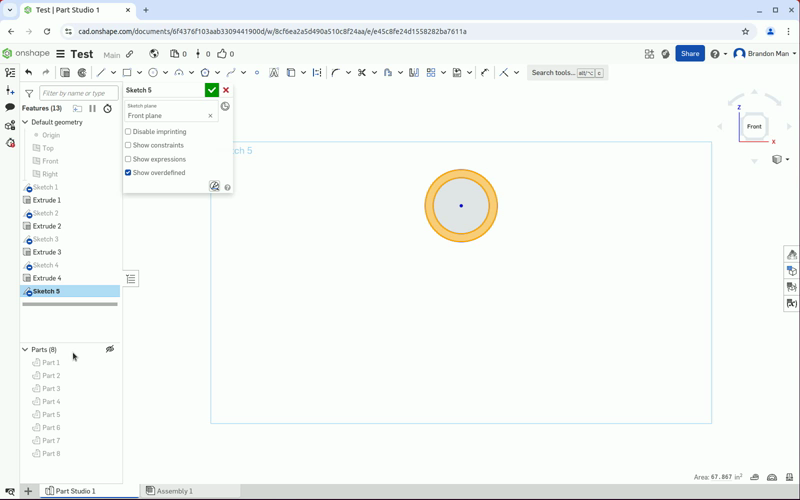
key(shift+e)
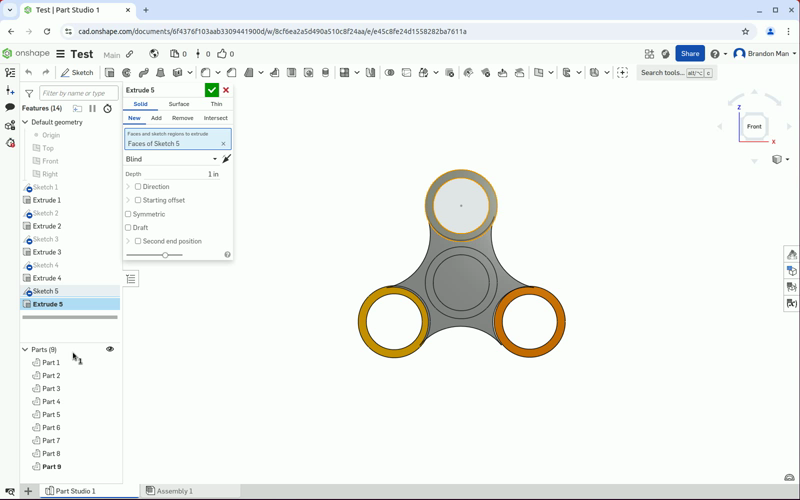
mouse_move(143, 106)
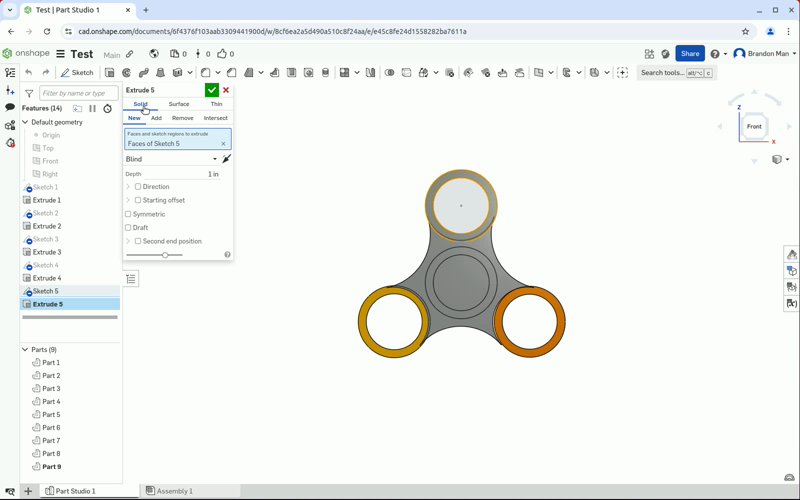
click(143, 106)
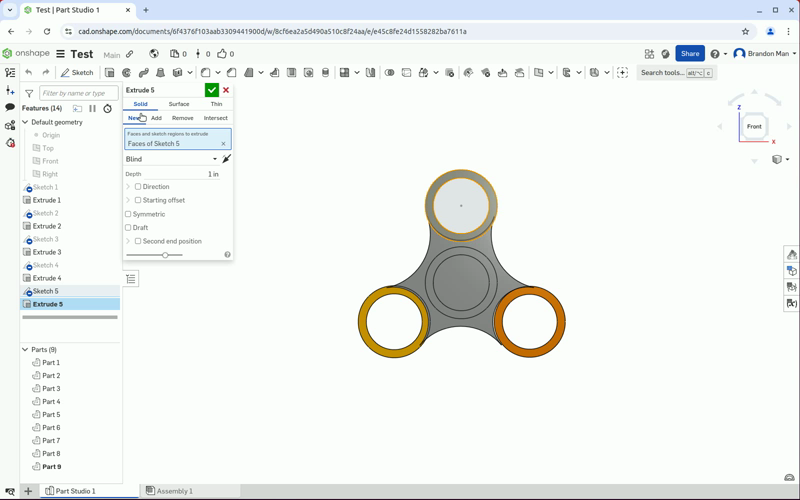
mouse_move(137, 120)
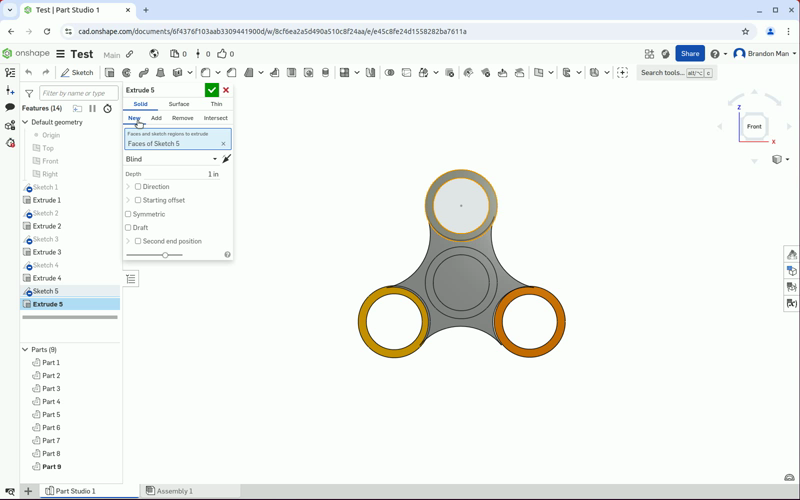
click(137, 120)
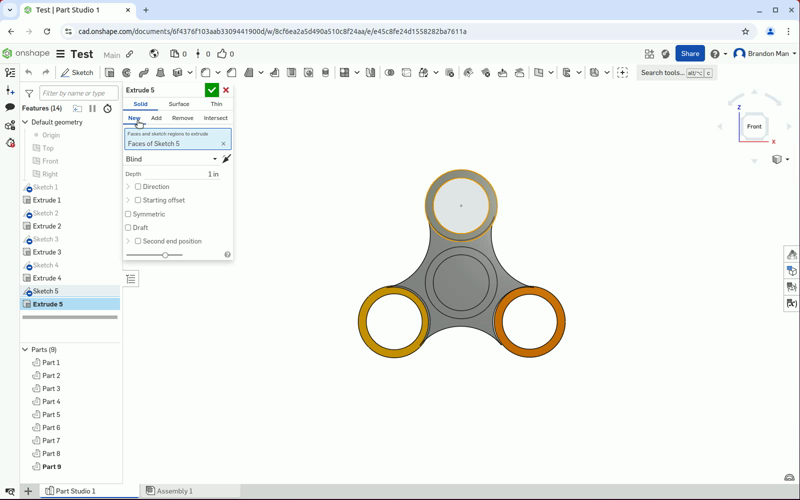
key(tab, 4)
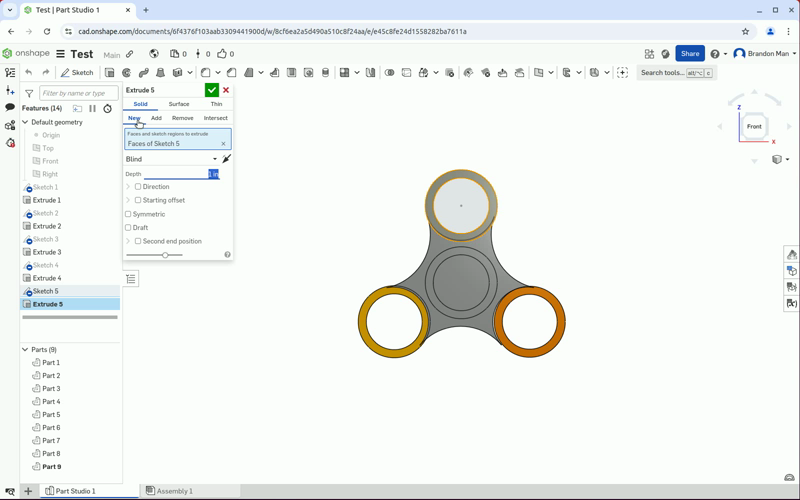
text(3.129)
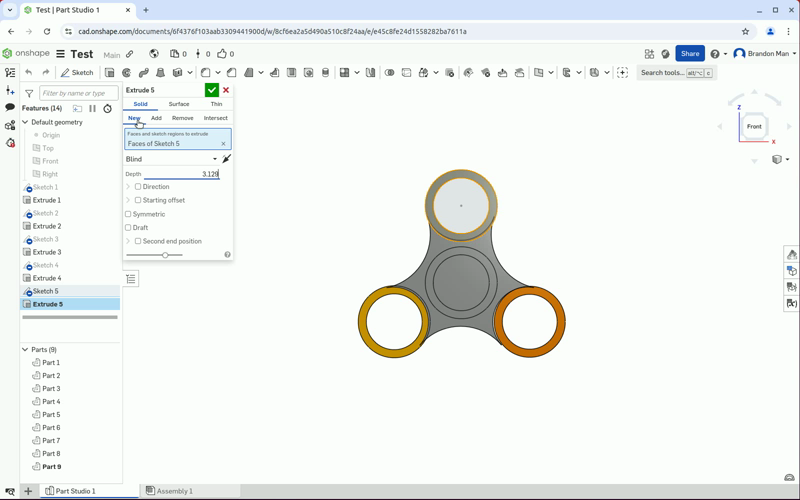
key(enter)
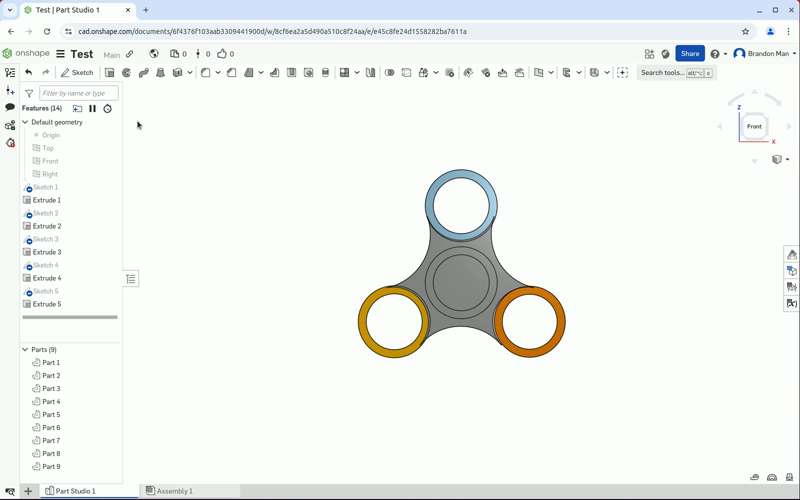
key(shift+h)
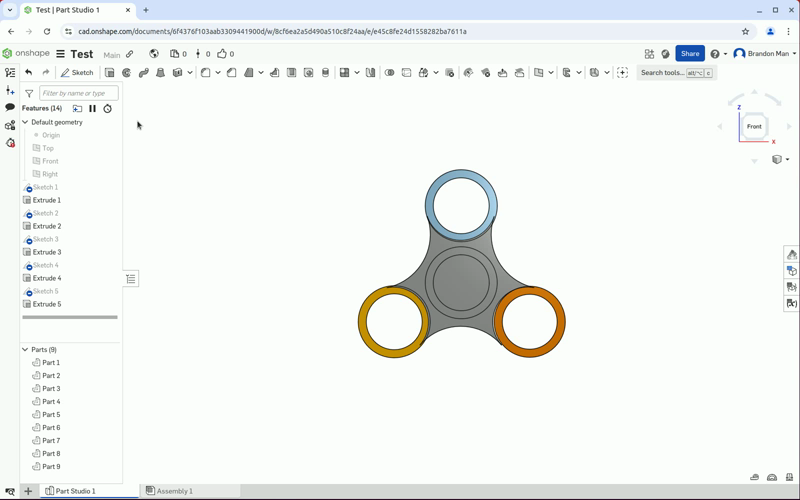
key(shift+h)
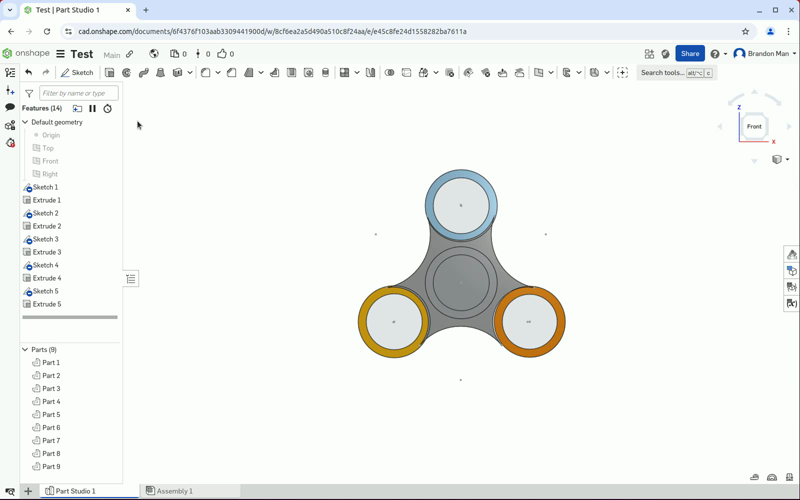
key(shift+7)
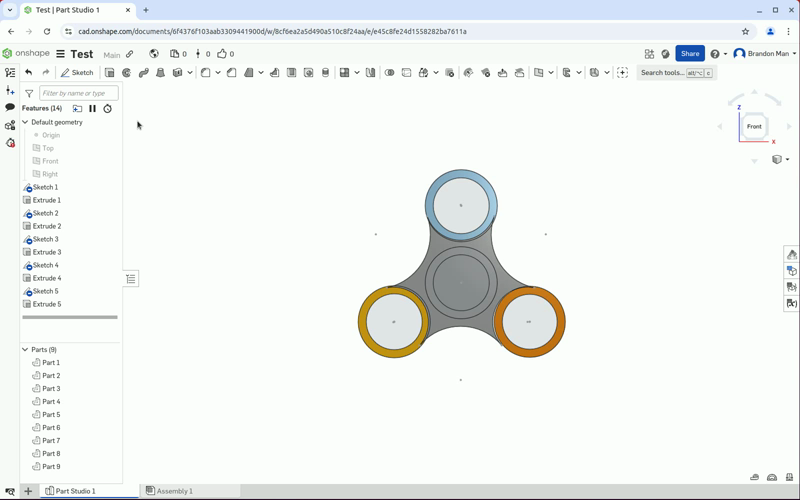
key(left, 2)
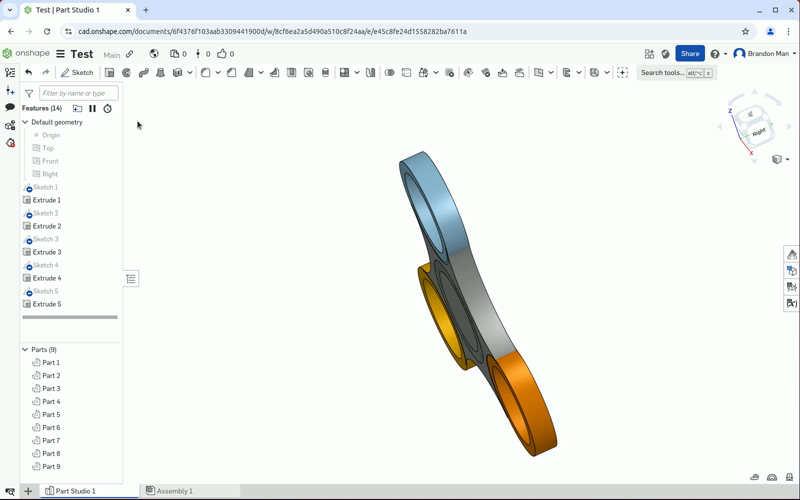
key(down, 2)
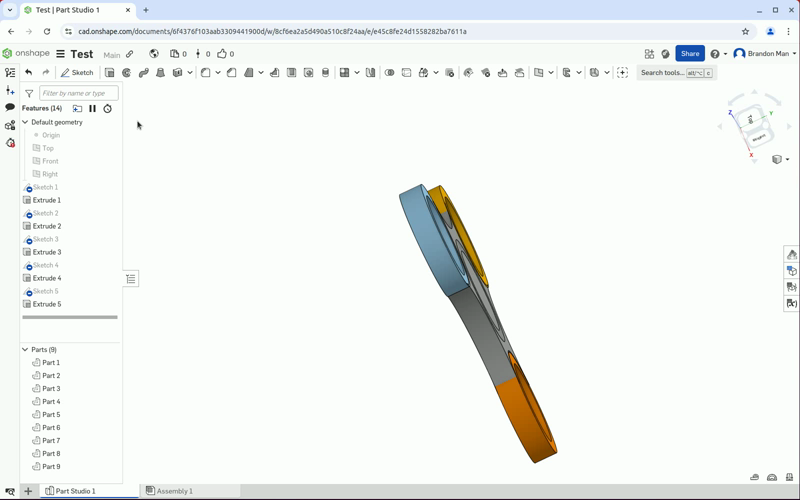
key(up, 2)
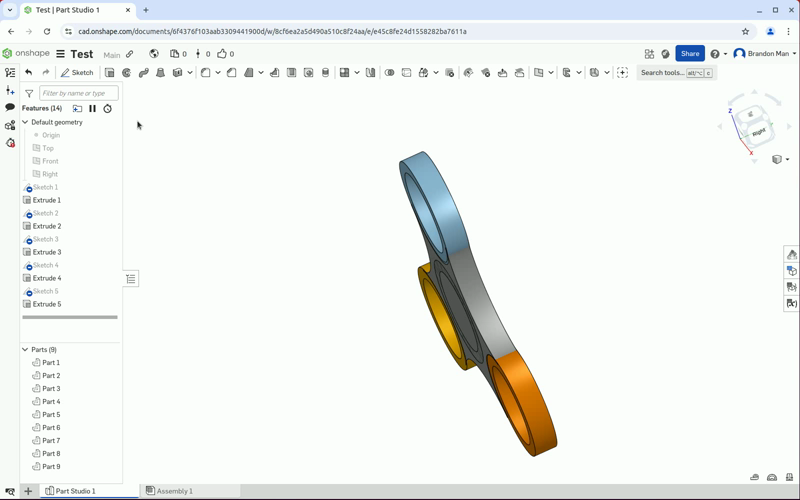
key(right, 2)
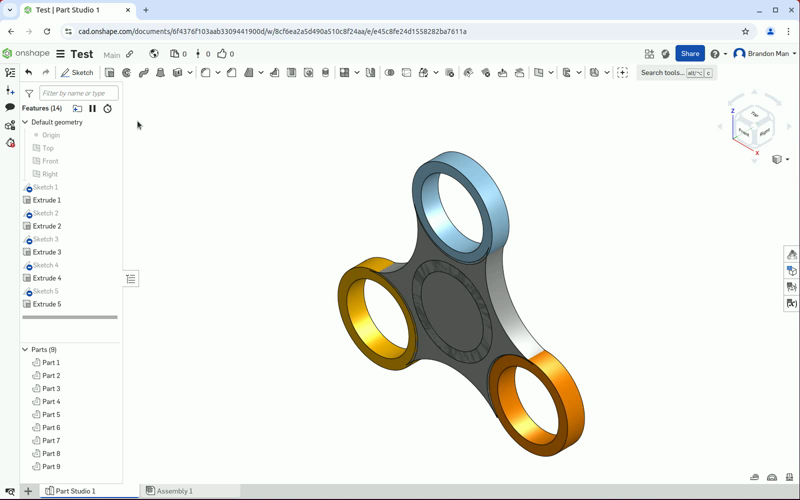
mouse_move(73, 189)
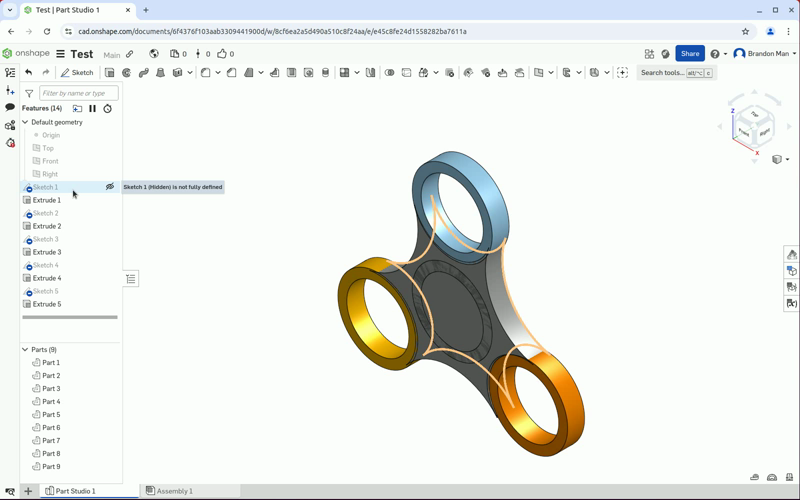
click(73, 189)